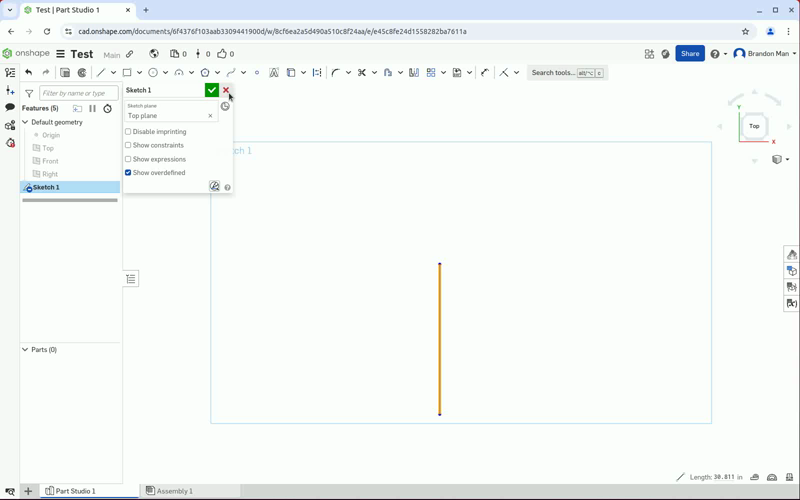
key(shift+h)
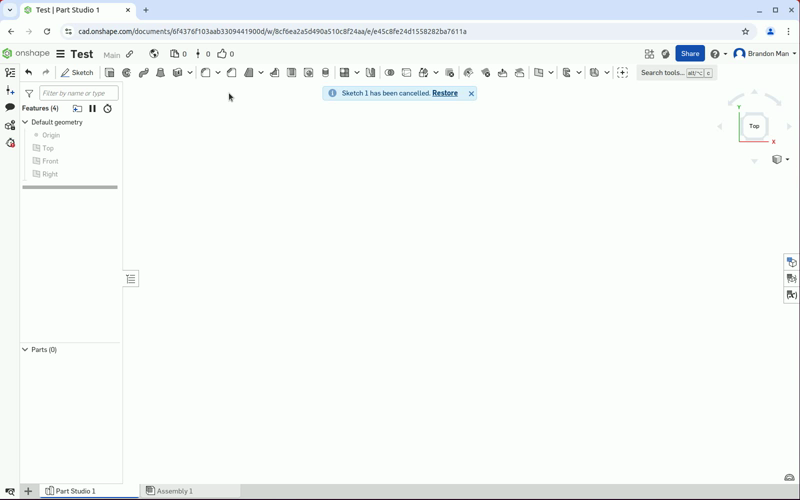
mouse_move(73, 352)
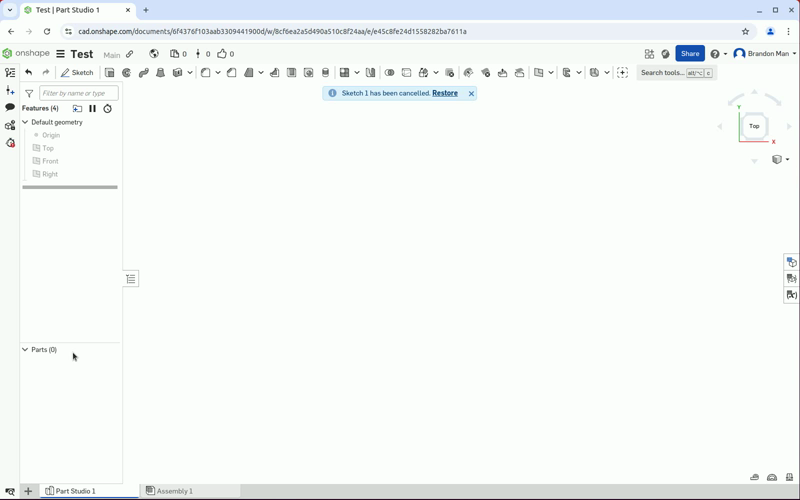
key(y)
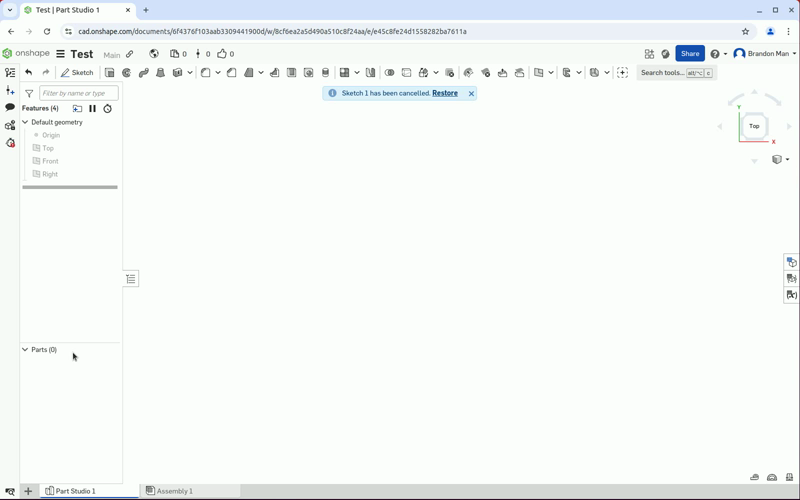
key(shift+p)
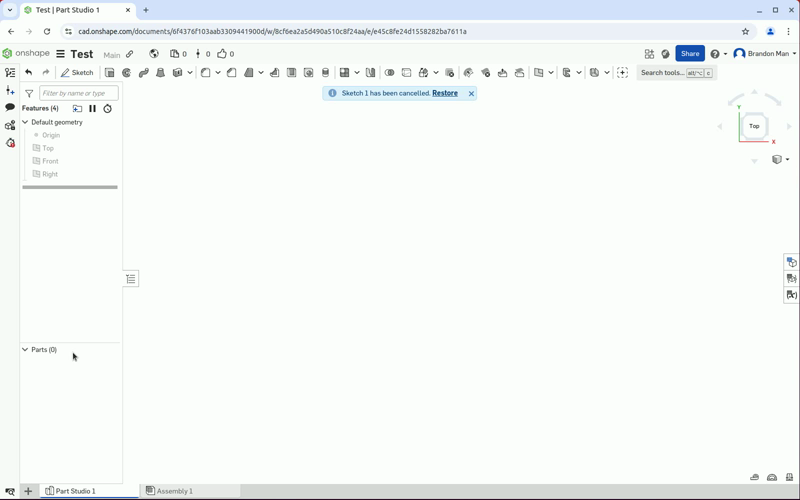
key(space)
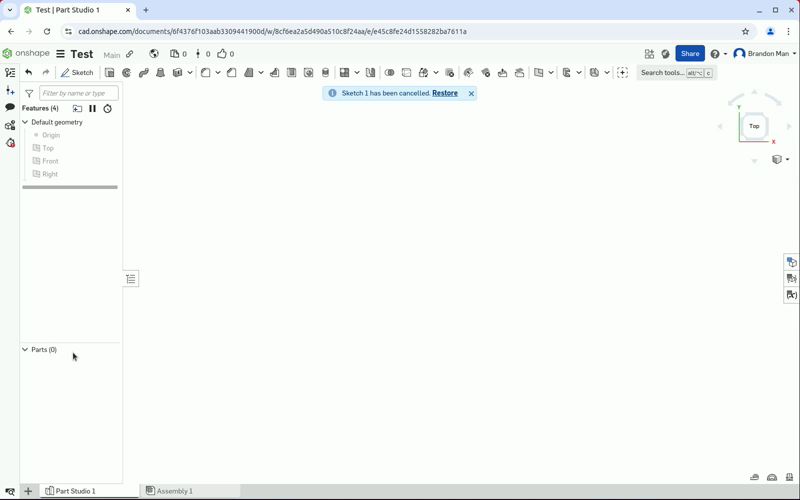
key_down(shift)
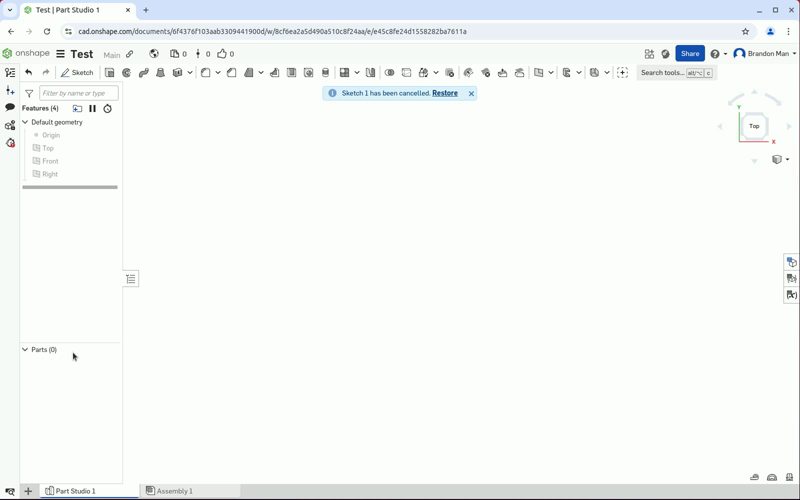
key(up)
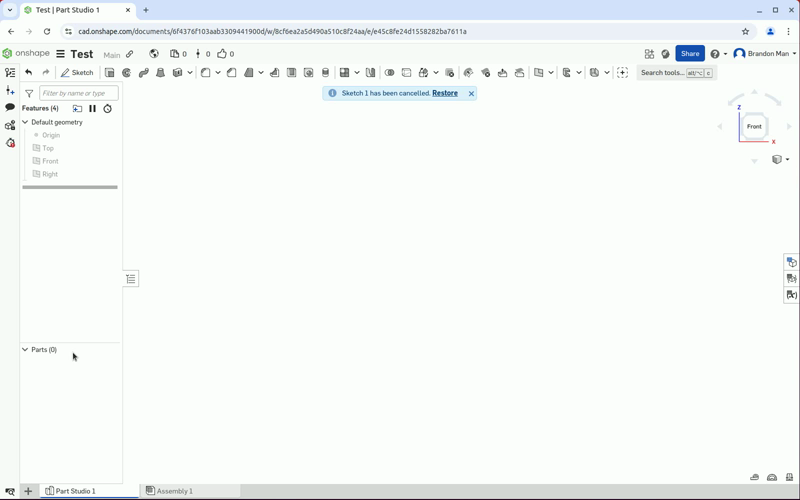
key_up(shift)
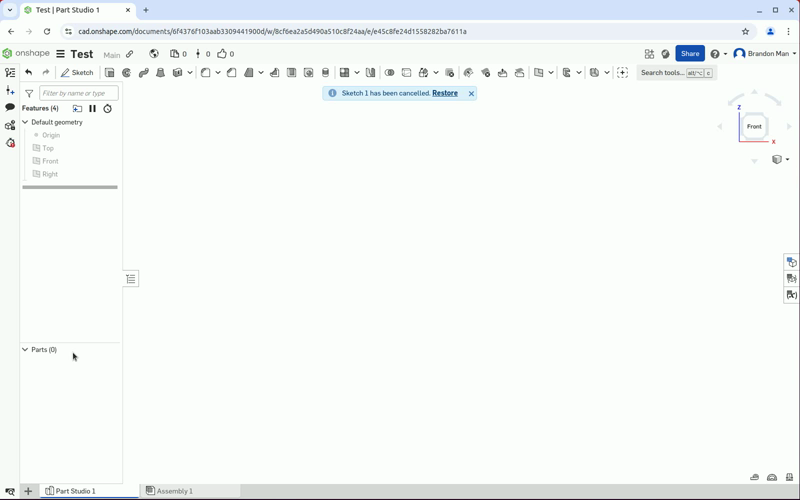
mouse_move(73, 352)
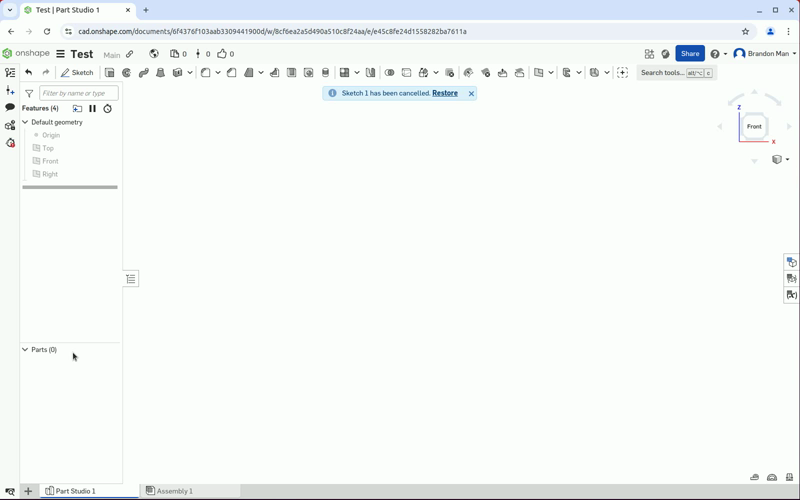
key(shift+y)
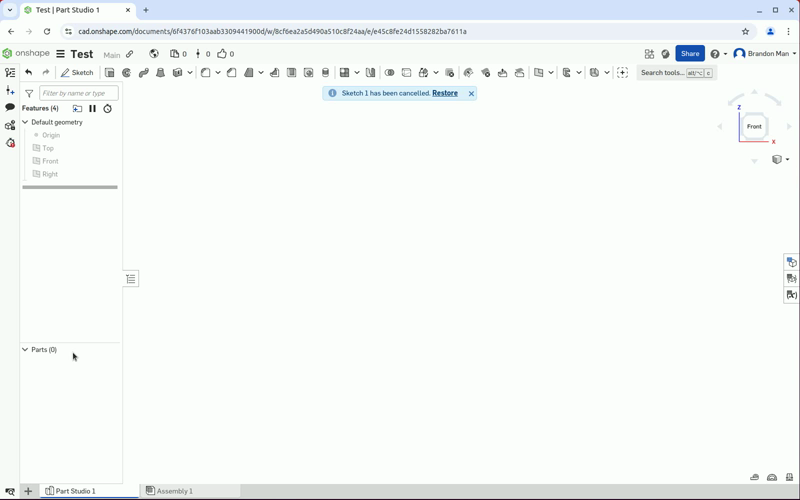
key(shift+s)
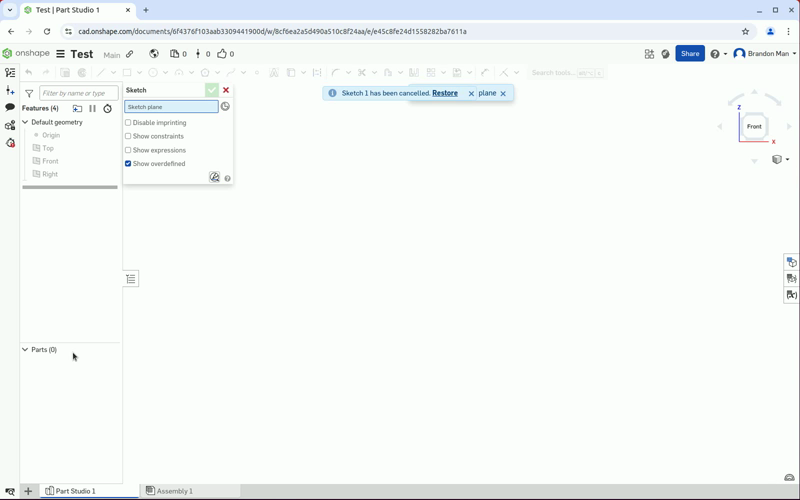
mouse_move(73, 163)
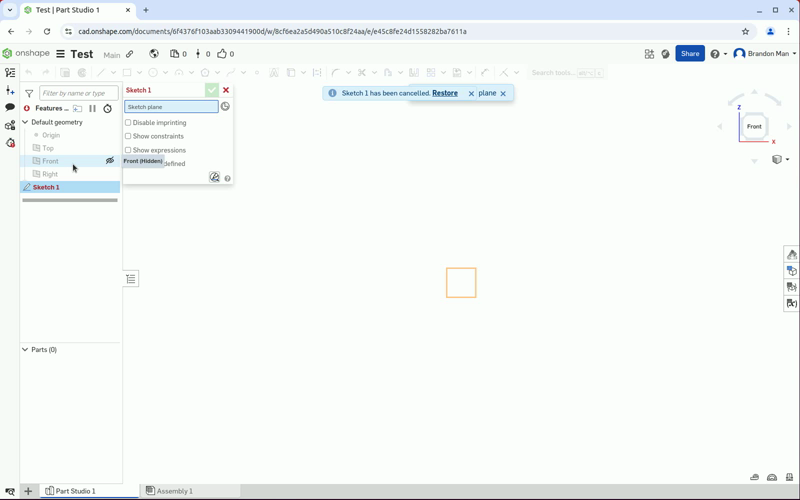
click(73, 163)
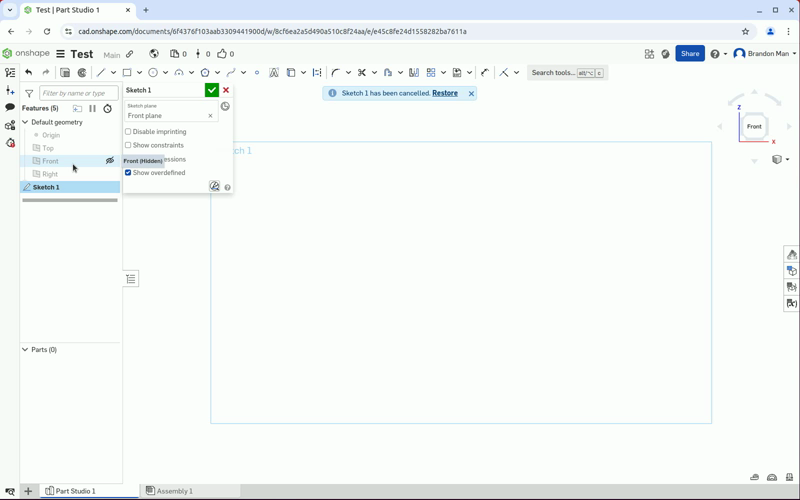
mouse_move(73, 352)
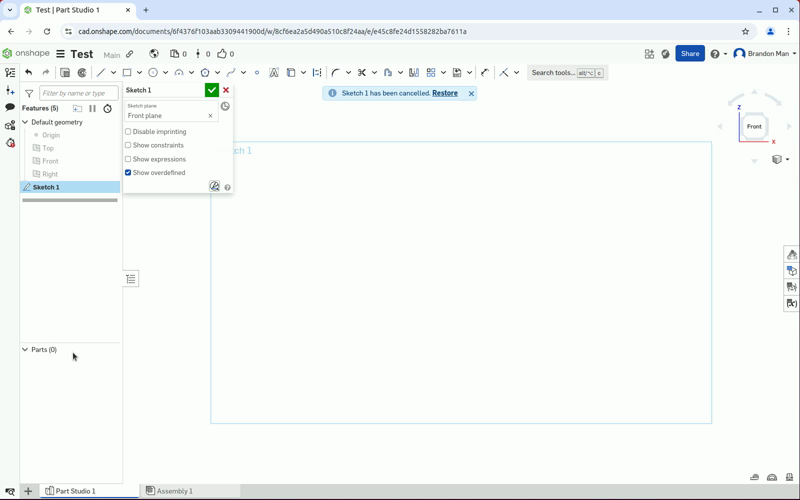
key(y)
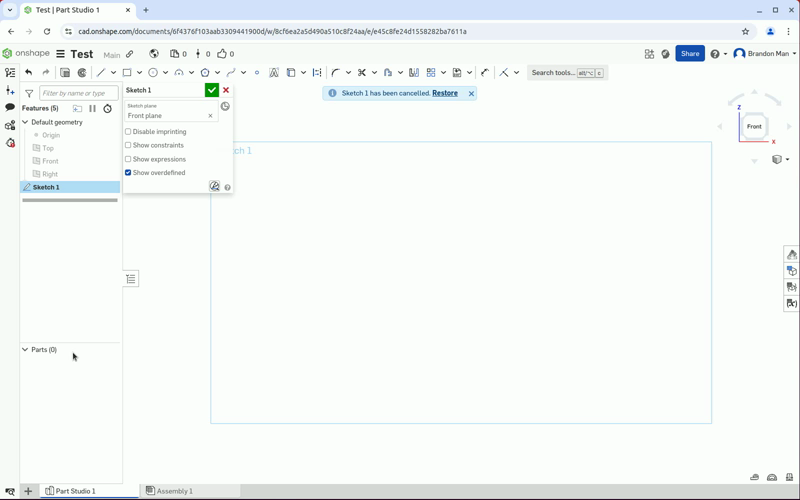
key(l)
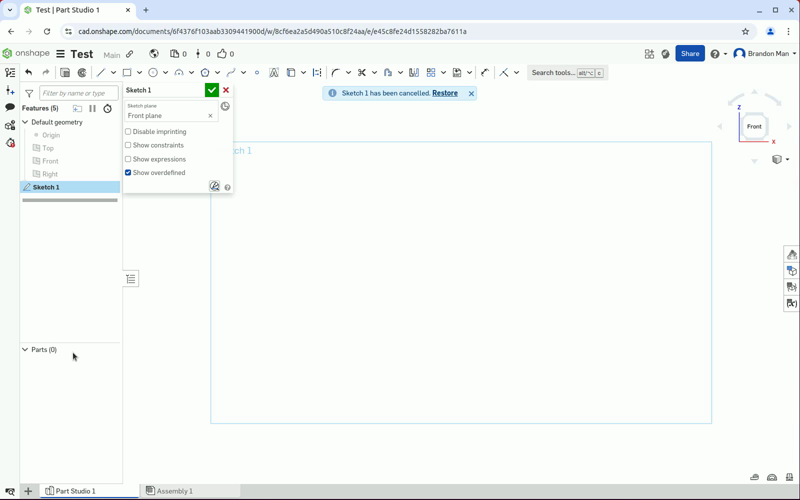
key_down(shift)
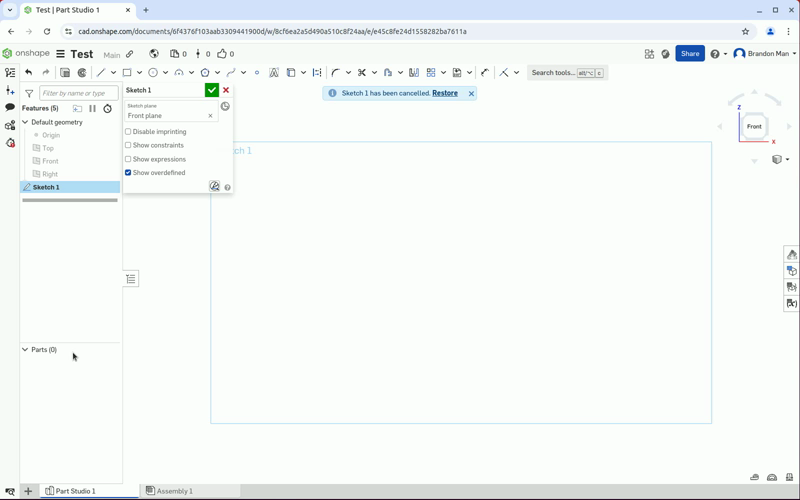
mouse_move(519, 300)
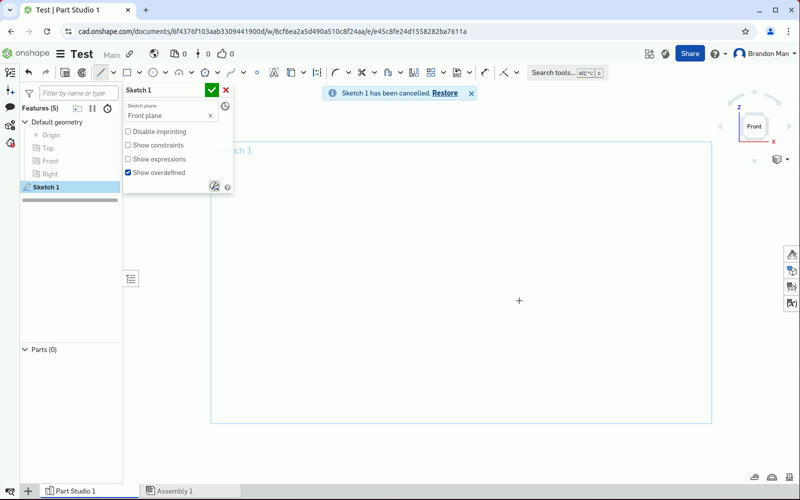
click(519, 300)
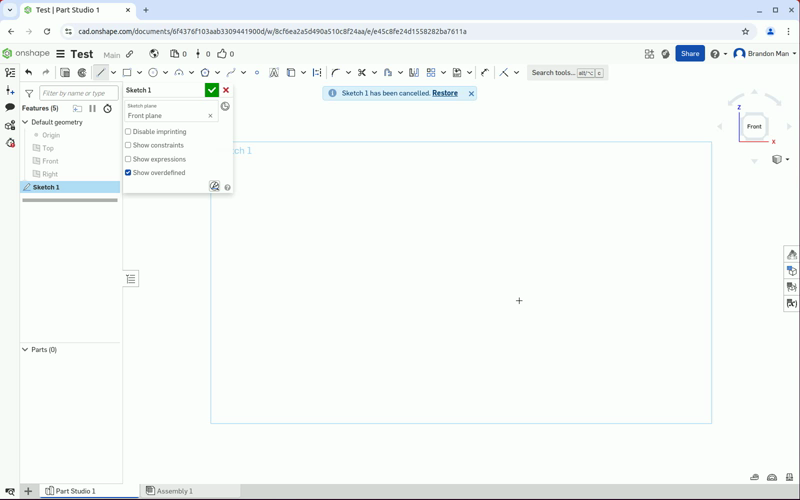
key_up(shift)
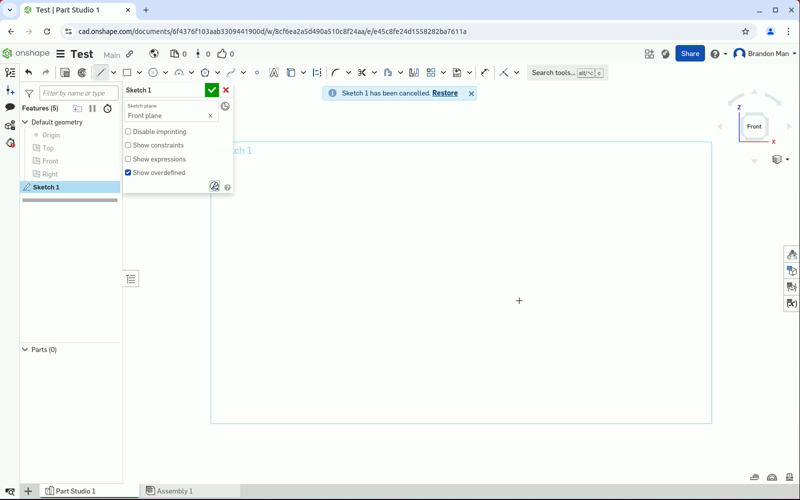
key_down(shift)
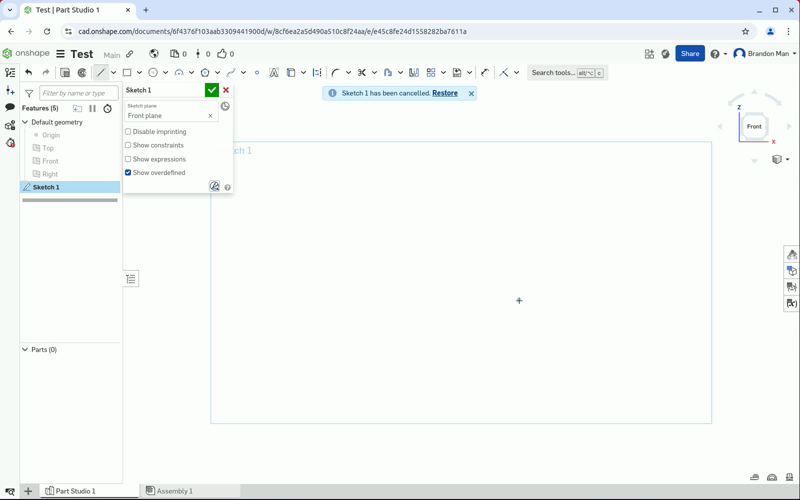
mouse_move(549, 300)
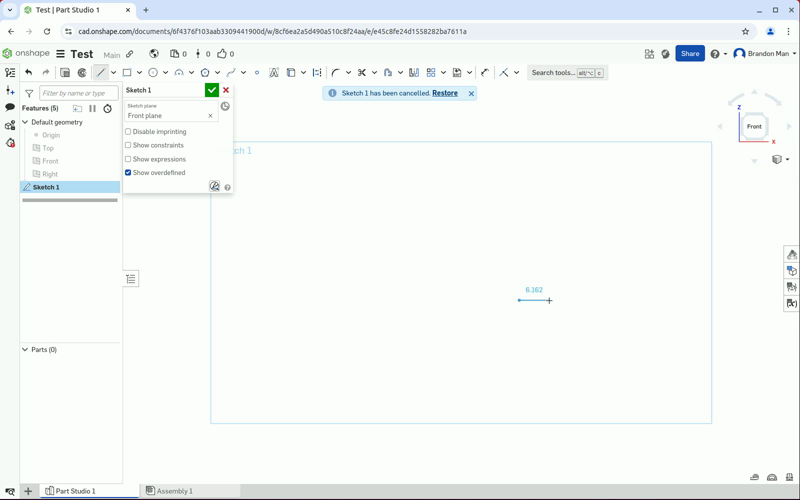
mouse_move(573, 300)
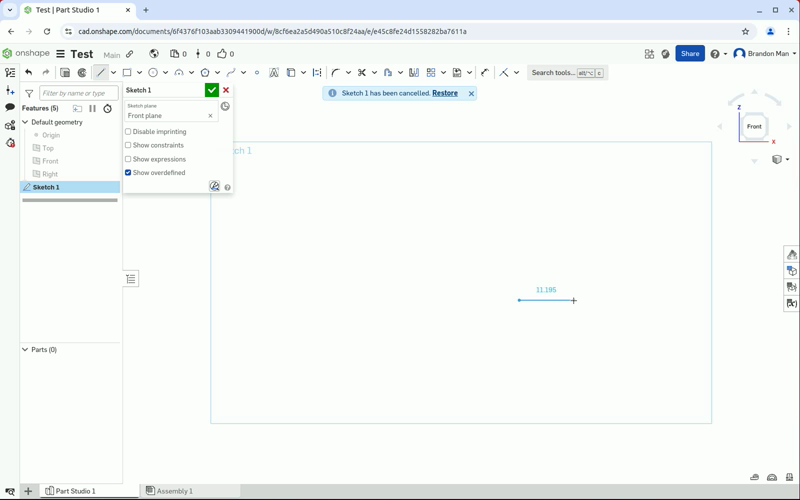
click(573, 300)
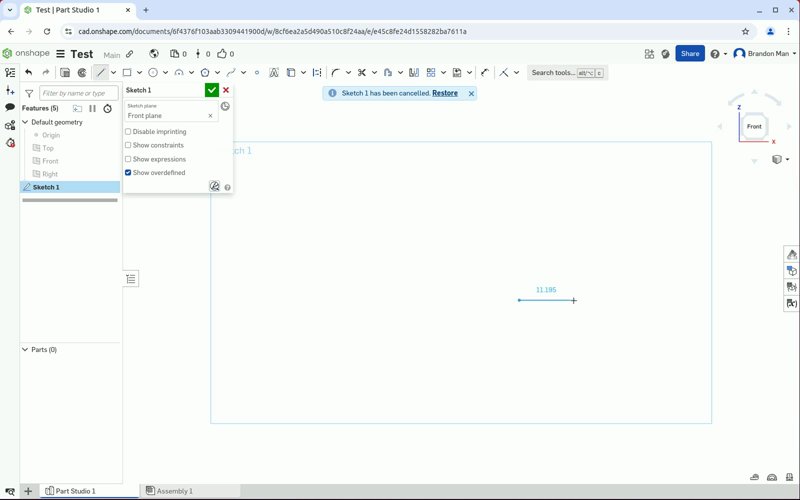
key_up(shift)
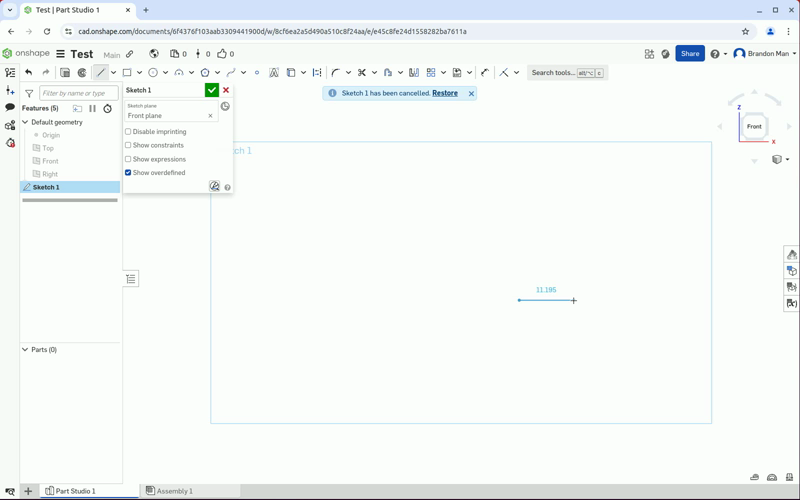
key_down(shift)
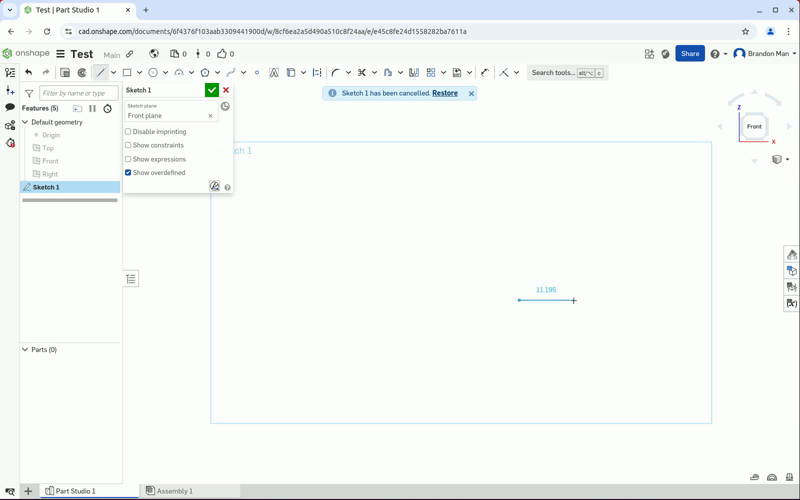
mouse_move(589, 300)
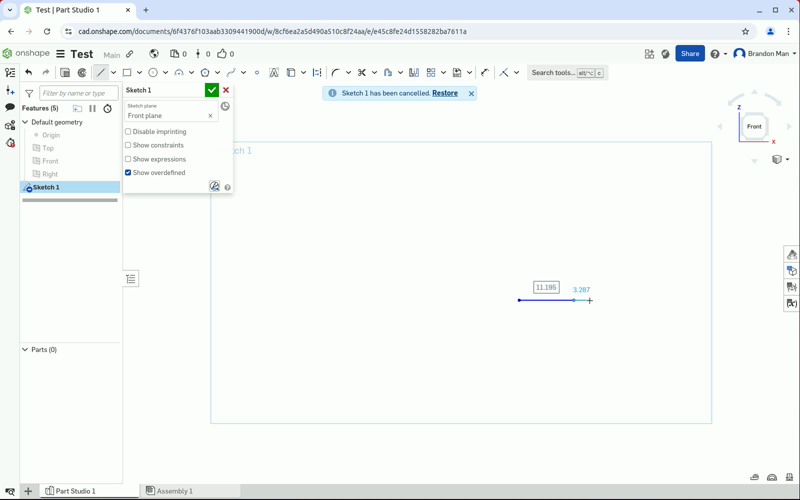
mouse_move(573, 286)
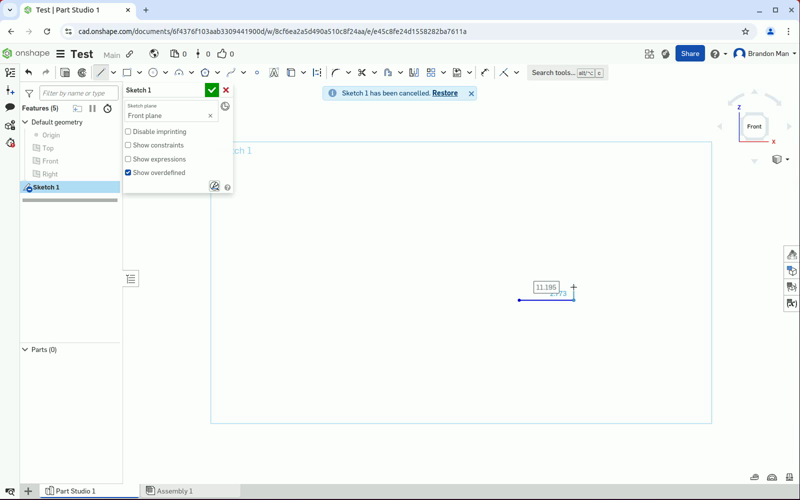
click(573, 286)
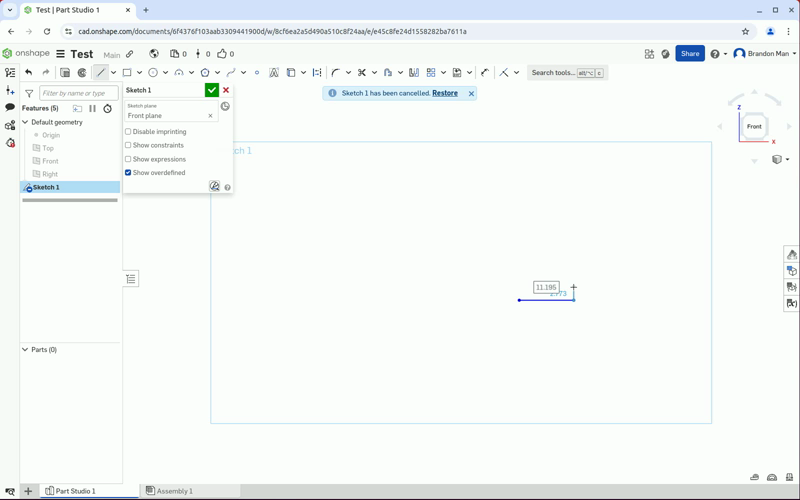
key_up(shift)
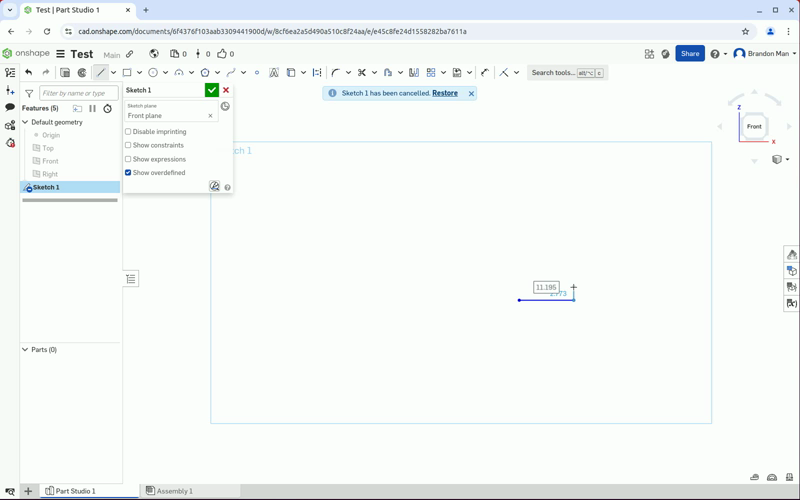
key_down(shift)
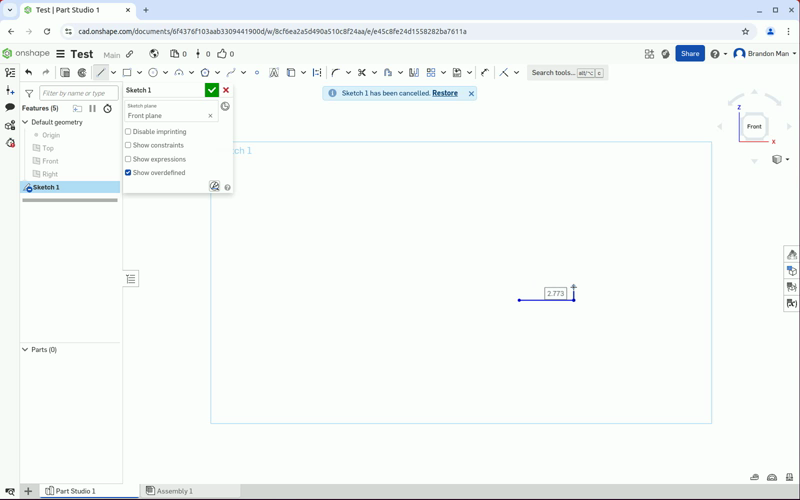
mouse_move(589, 286)
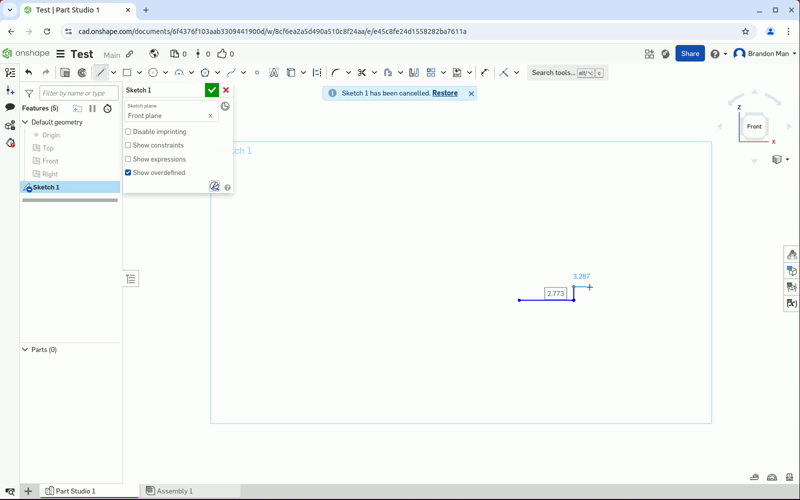
mouse_move(555, 286)
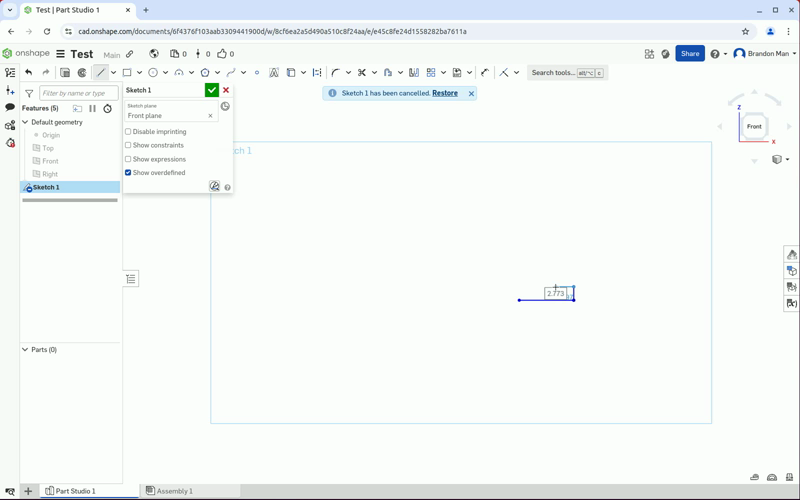
click(555, 286)
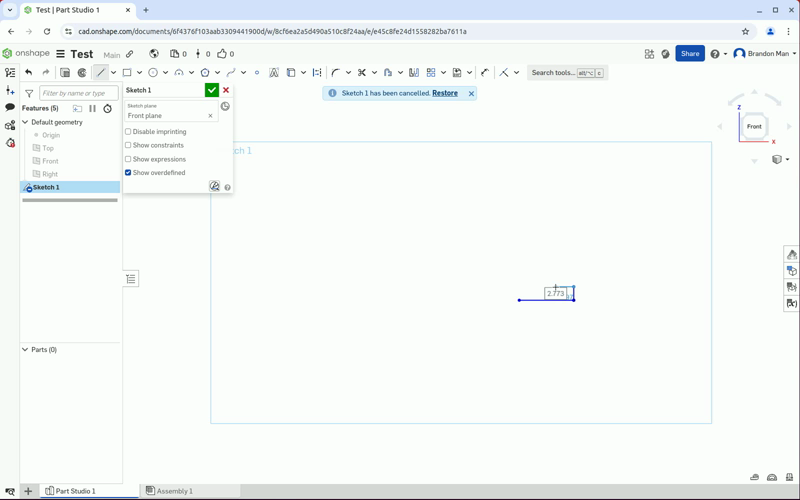
key_up(shift)
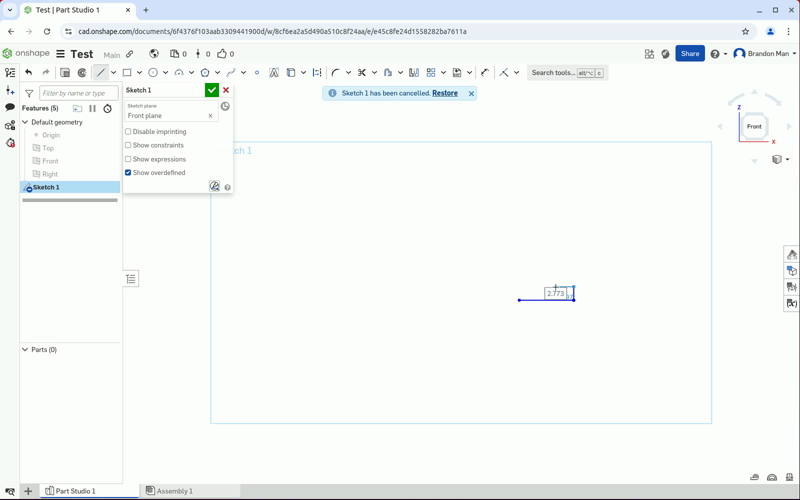
key_down(shift)
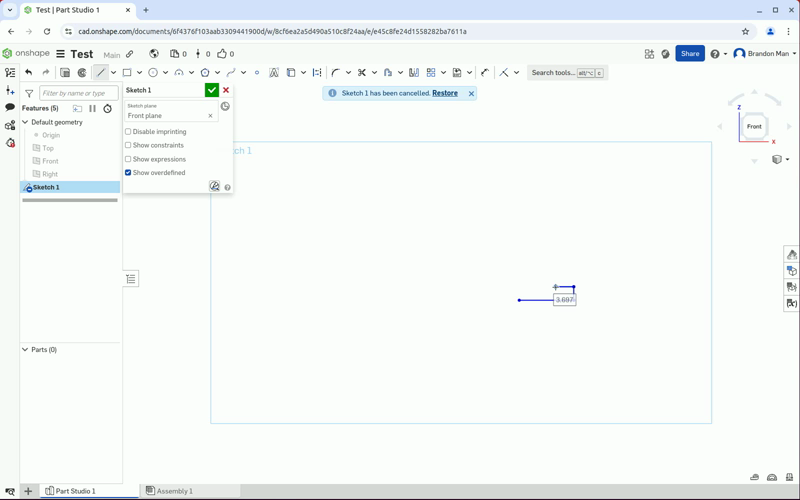
mouse_move(585, 286)
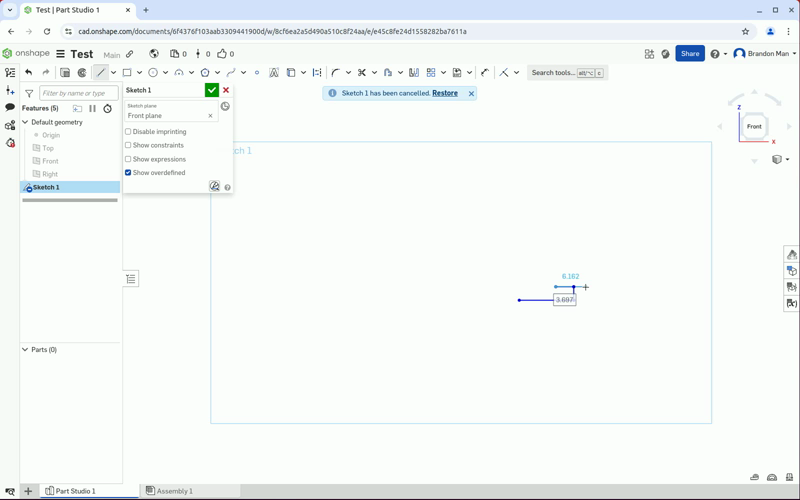
mouse_move(546, 282)
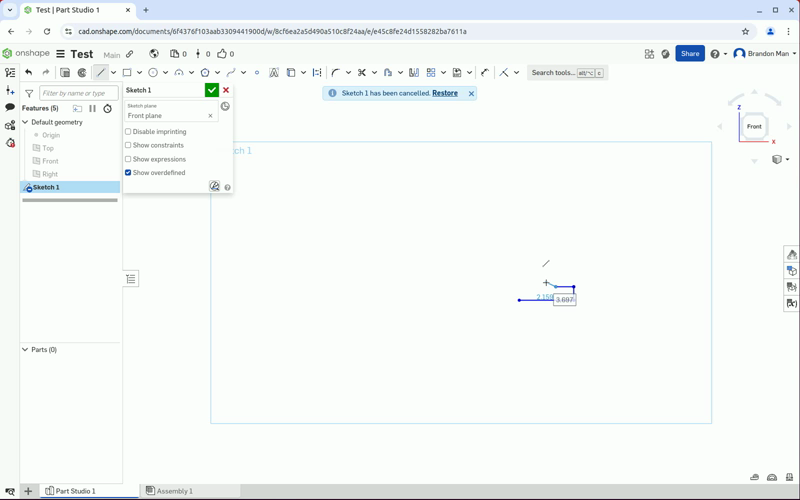
click(546, 282)
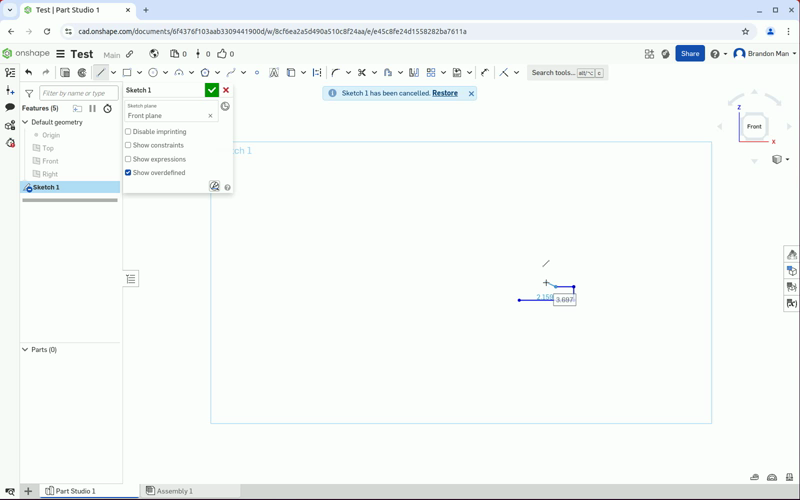
key_up(shift)
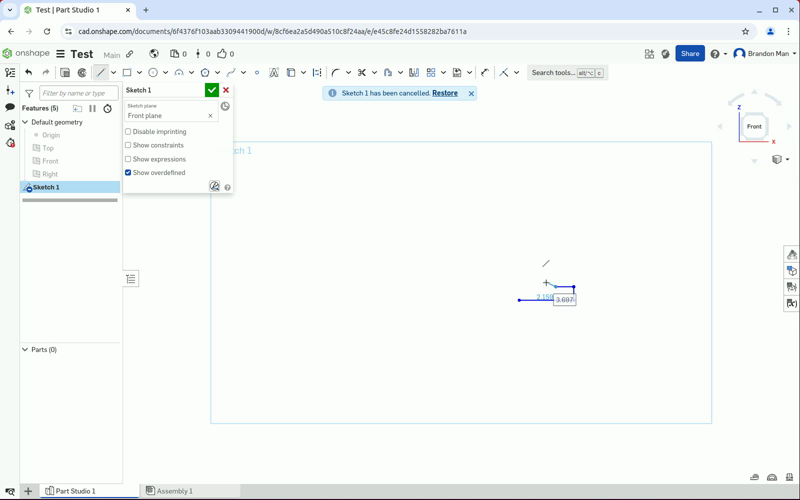
key_down(shift)
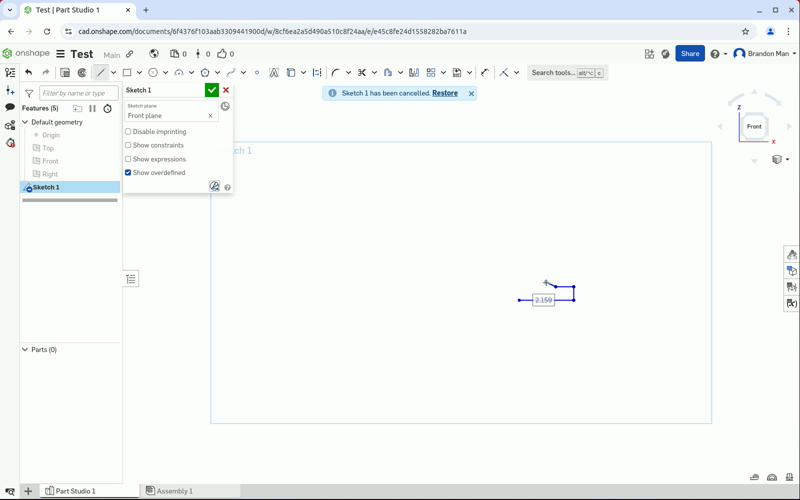
mouse_move(576, 282)
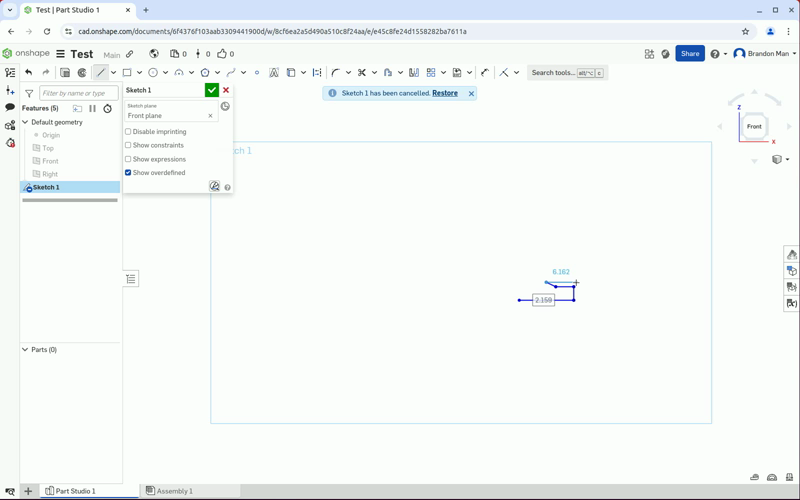
mouse_move(537, 282)
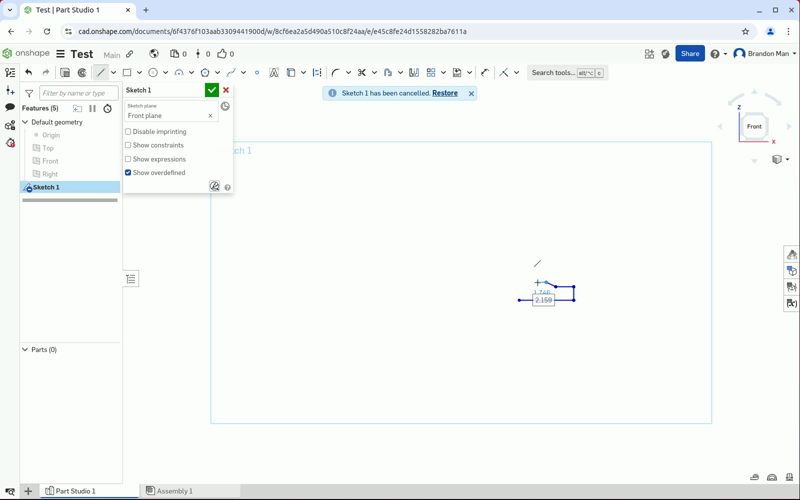
click(537, 282)
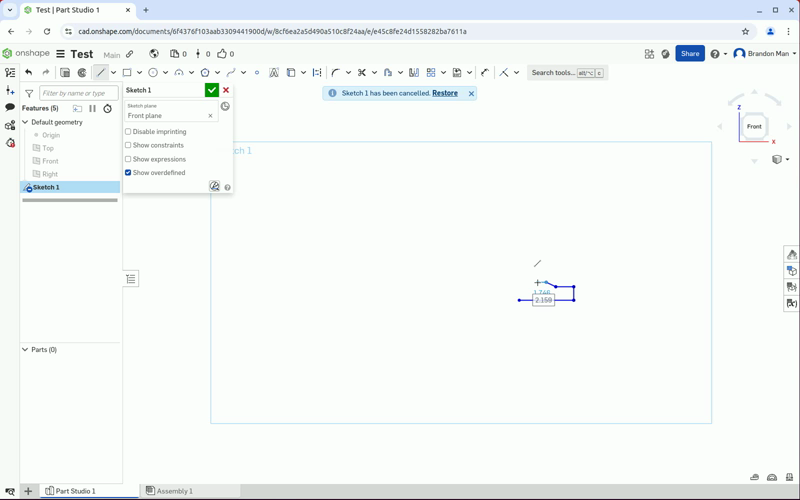
key_up(shift)
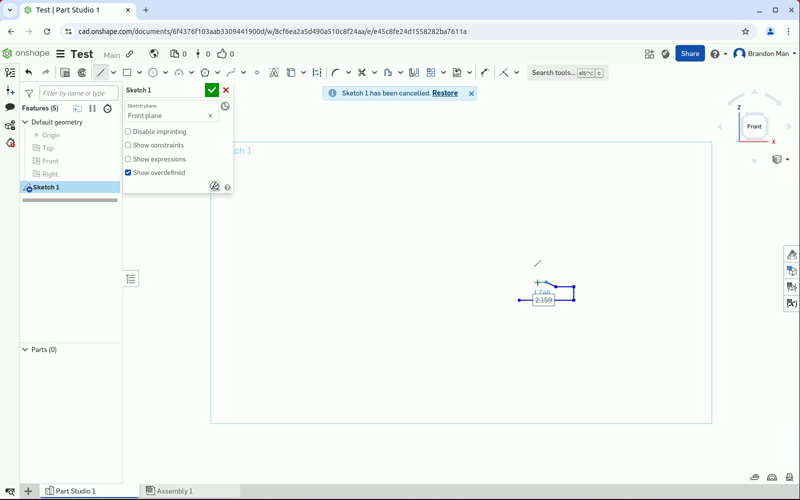
key_down(shift)
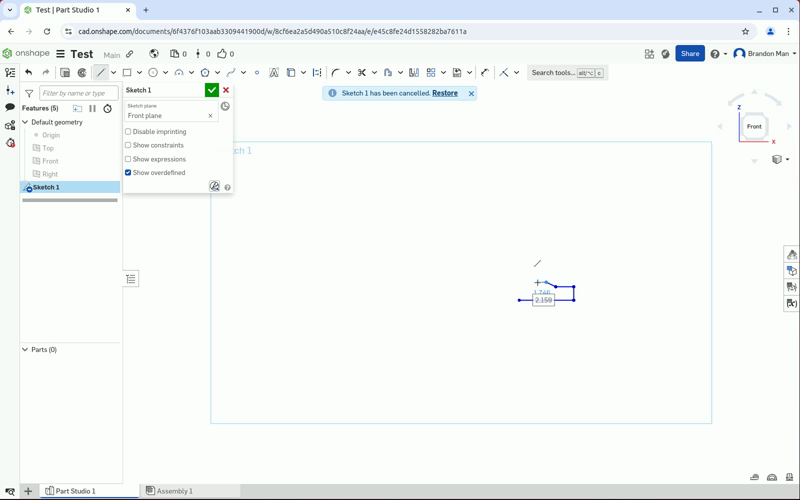
mouse_move(567, 282)
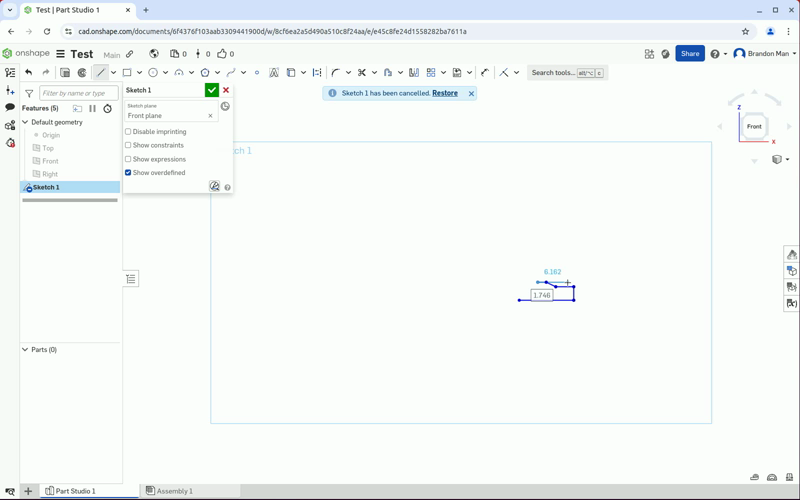
mouse_move(537, 286)
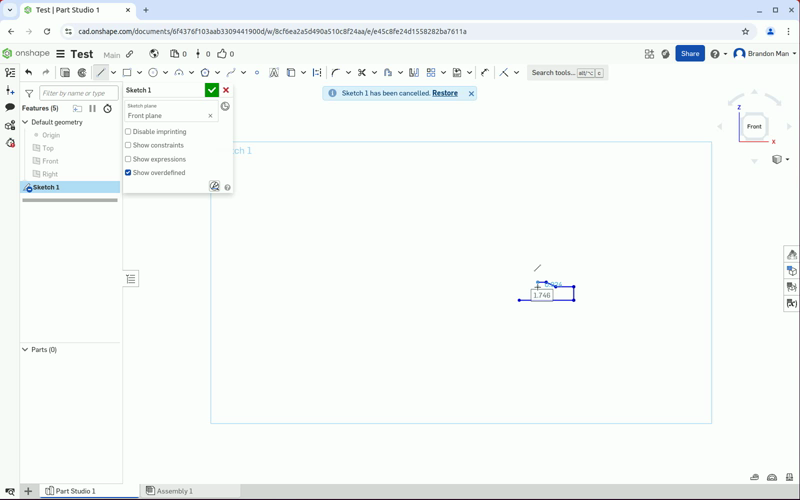
scroll(6)
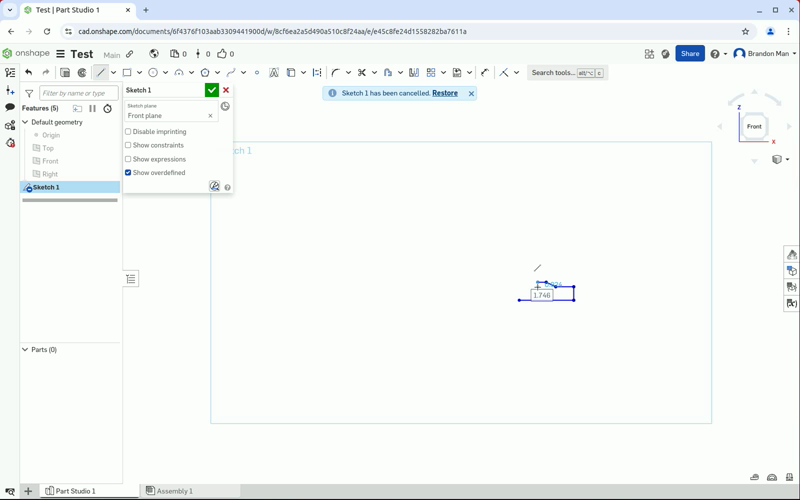
scroll(6)
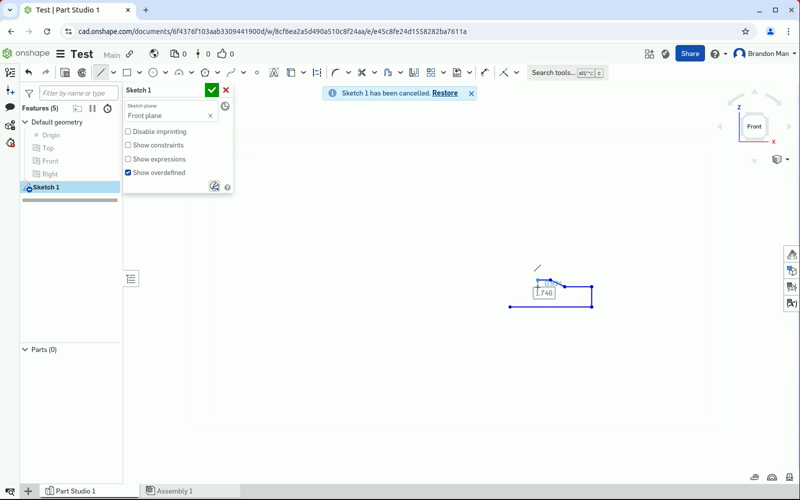
scroll(6)
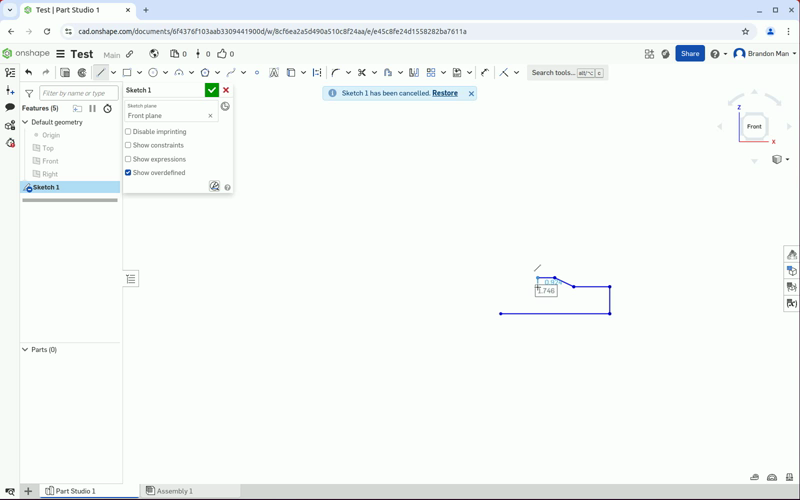
scroll(6)
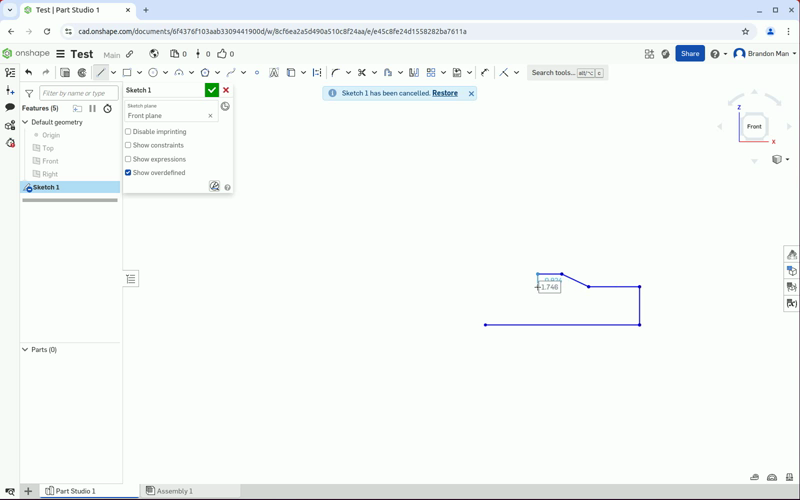
scroll(6)
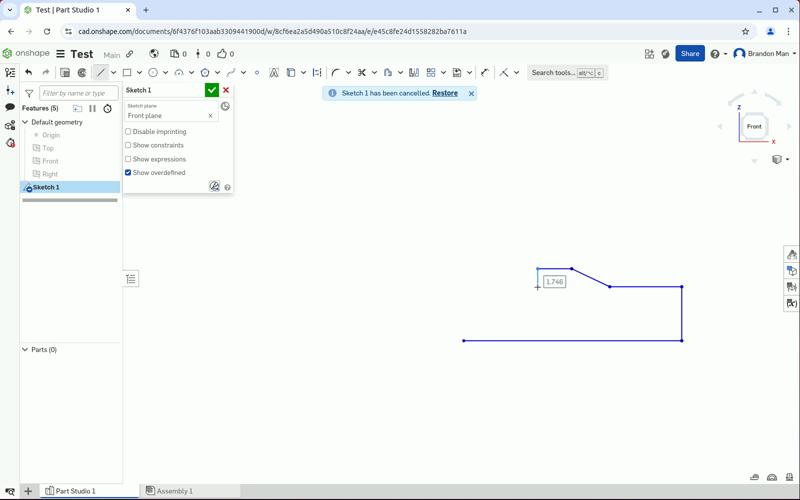
scroll(6)
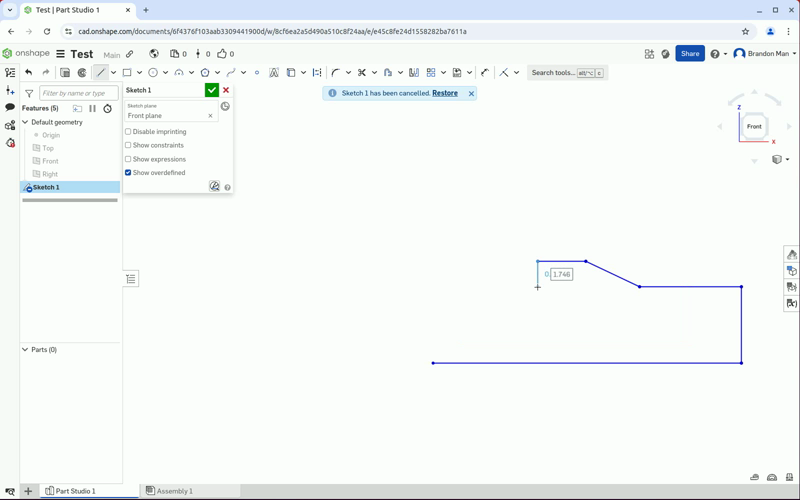
scroll(6)
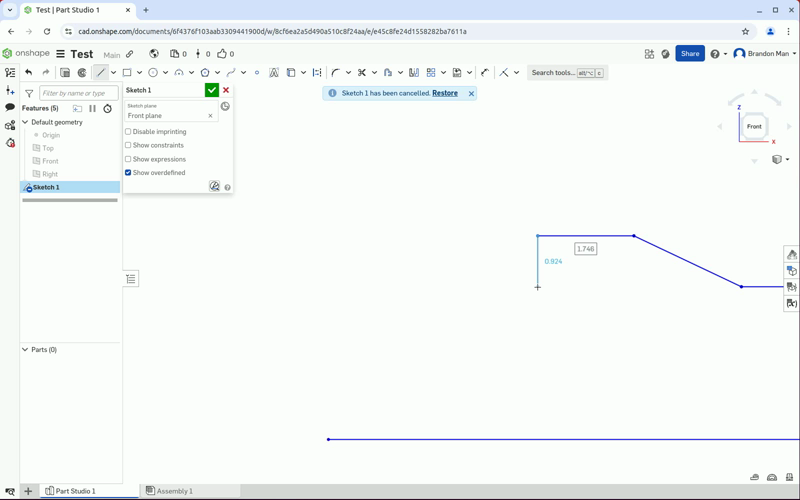
click(537, 286)
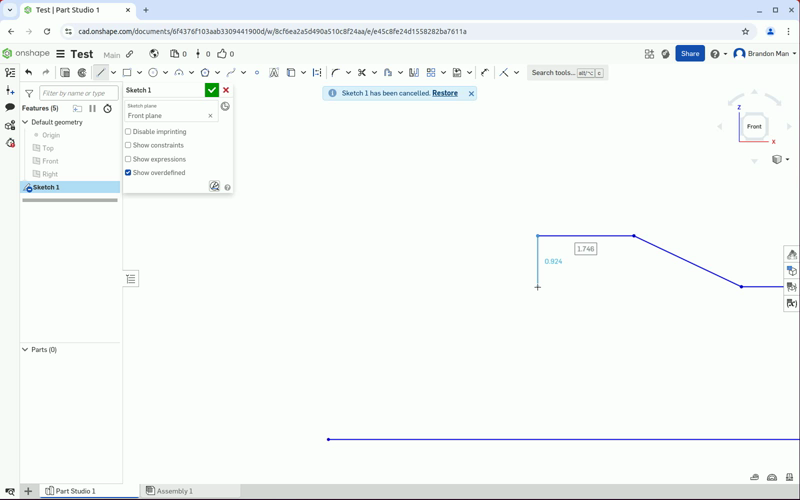
scroll(-6)
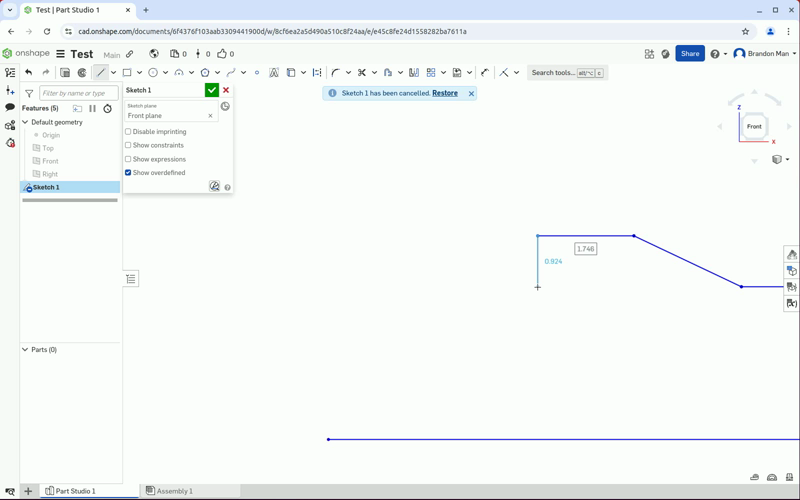
scroll(-6)
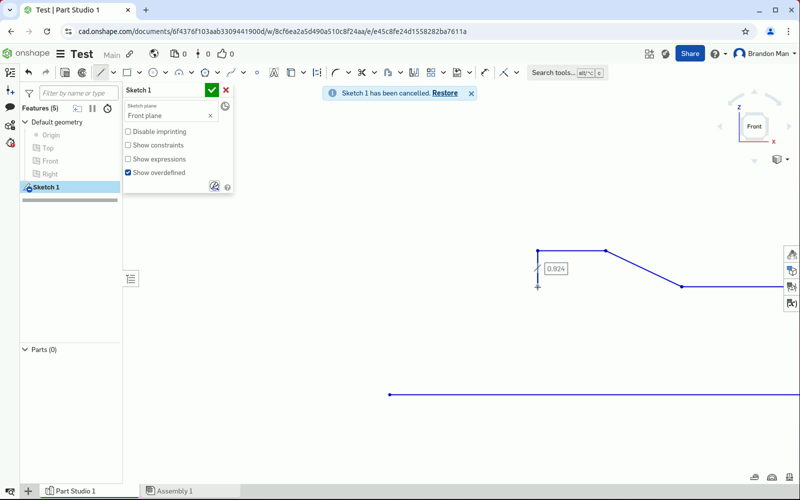
scroll(-6)
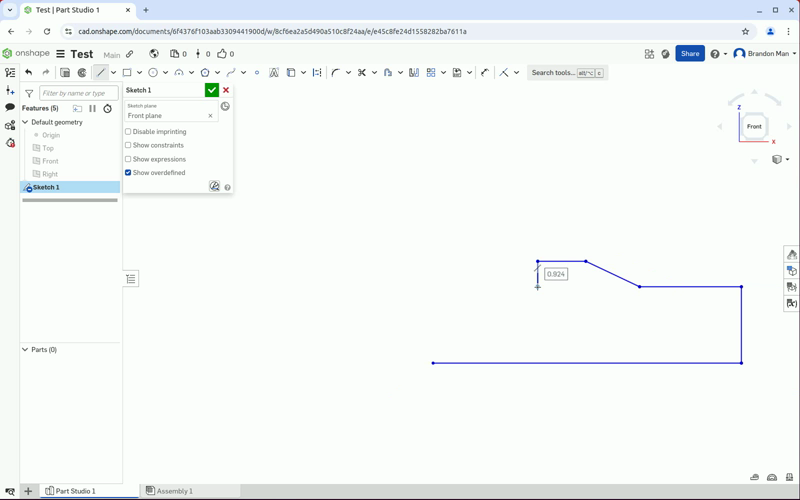
scroll(-6)
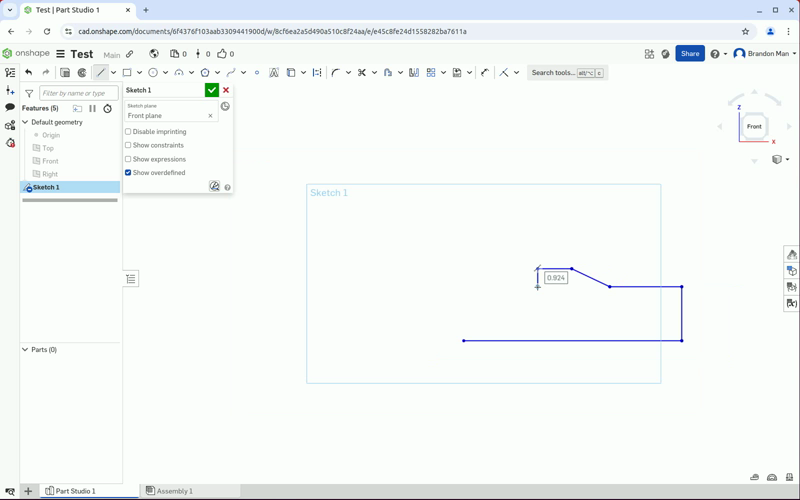
scroll(-6)
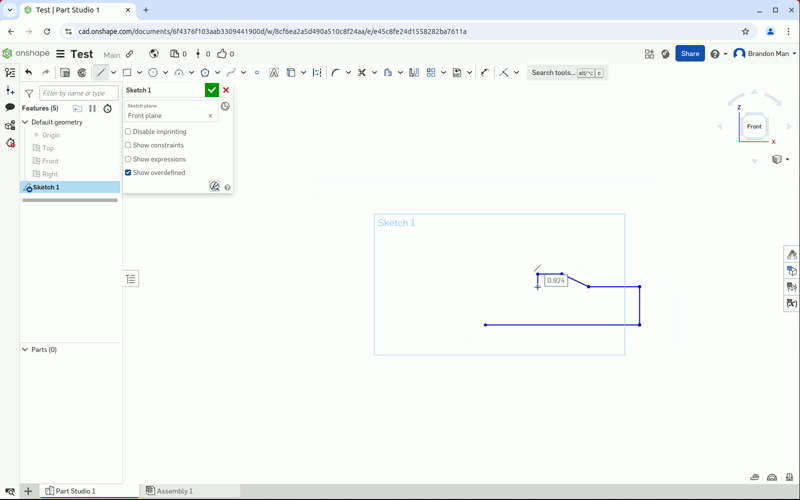
scroll(-6)
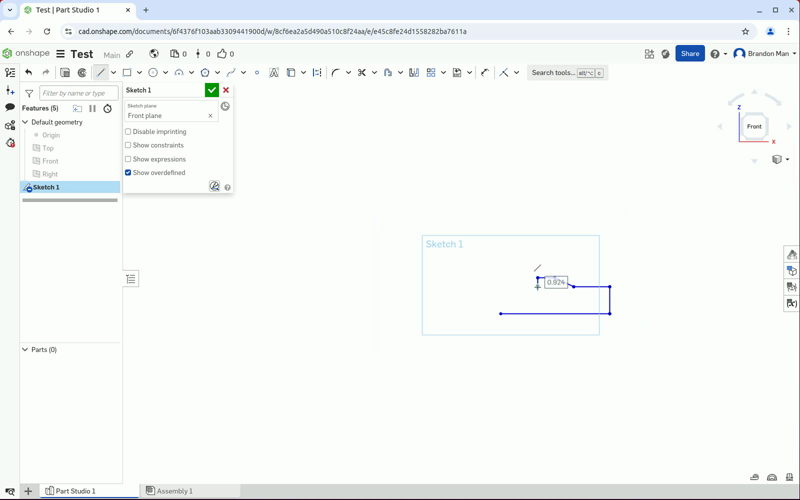
scroll(-6)
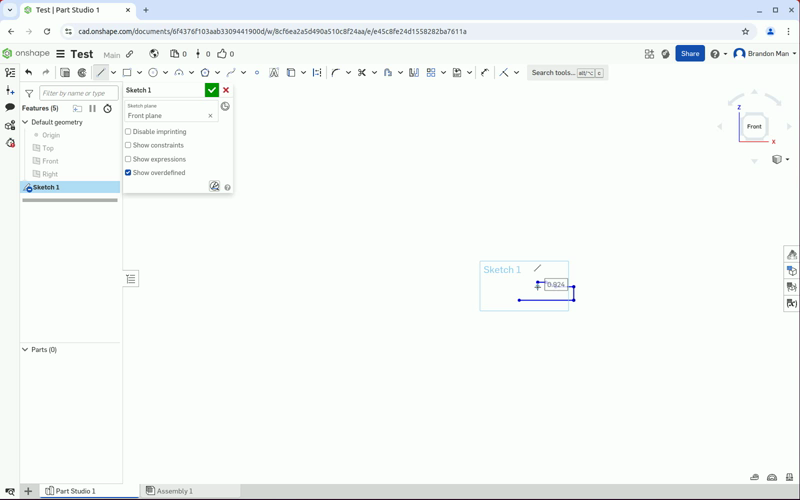
key_up(shift)
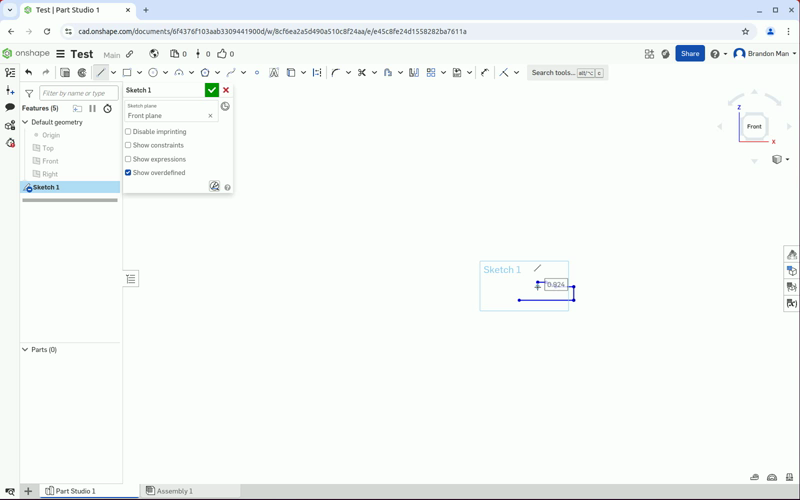
key_down(shift)
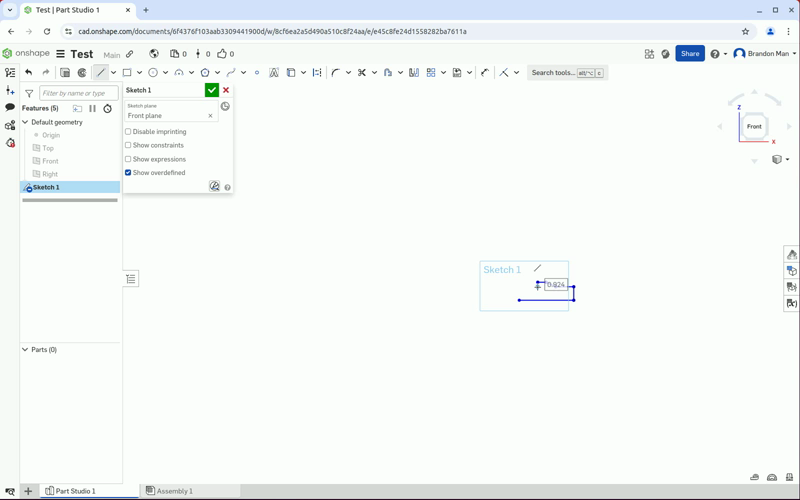
mouse_move(567, 286)
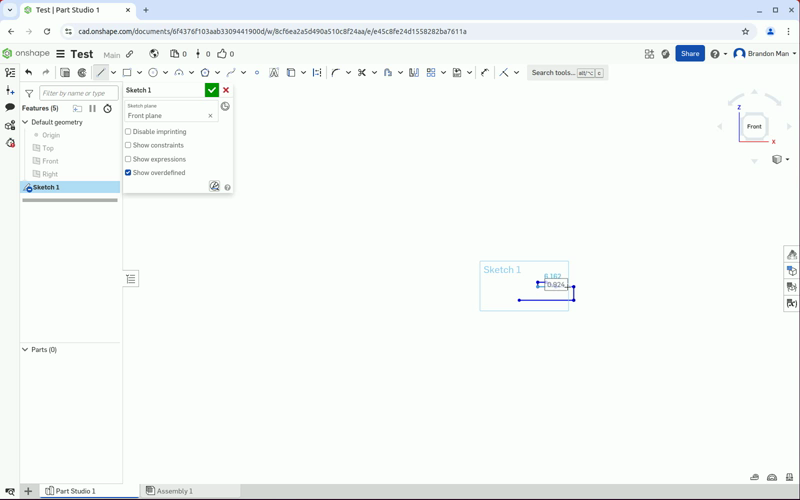
mouse_move(542, 286)
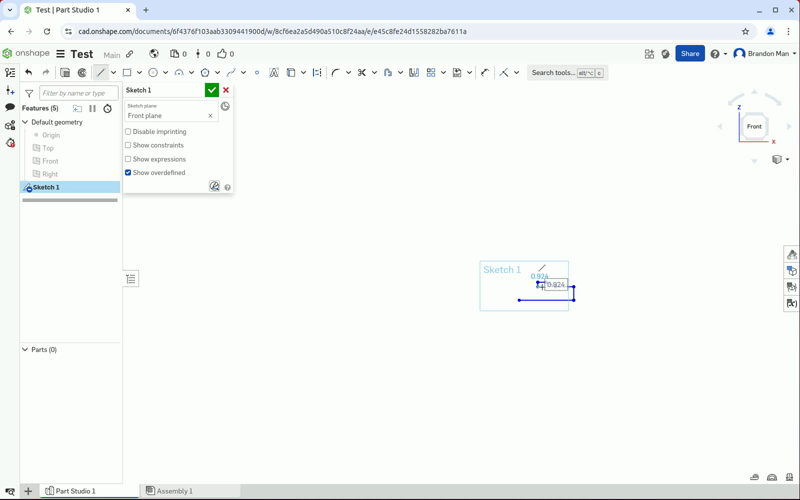
scroll(6)
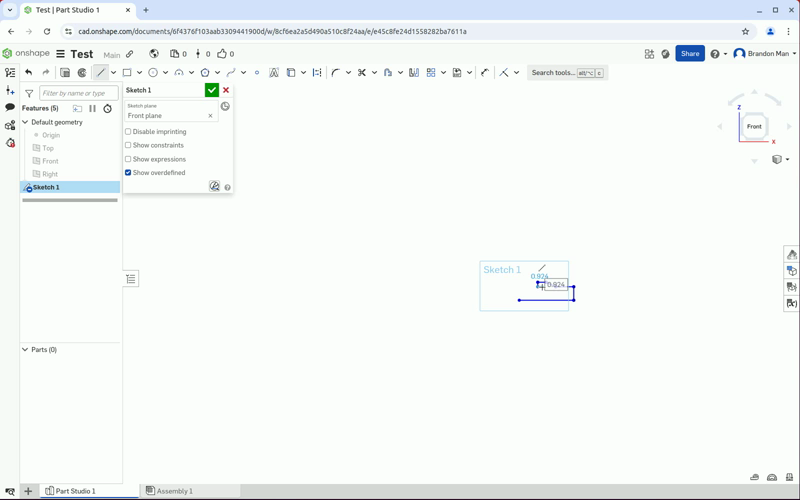
scroll(6)
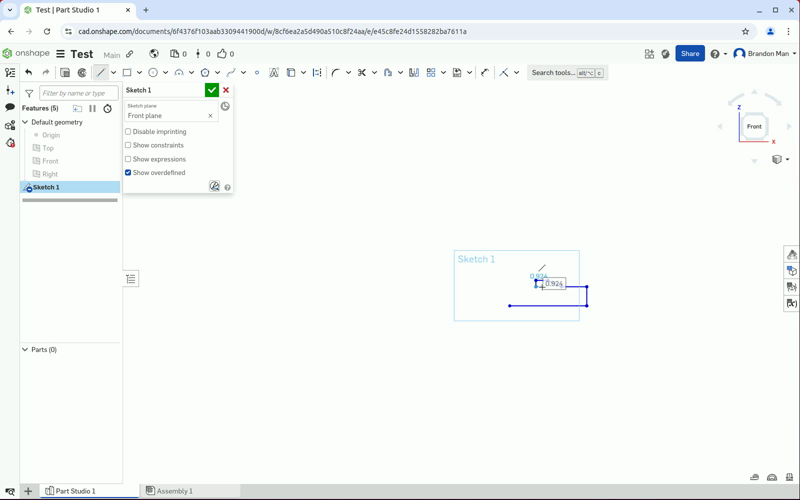
scroll(6)
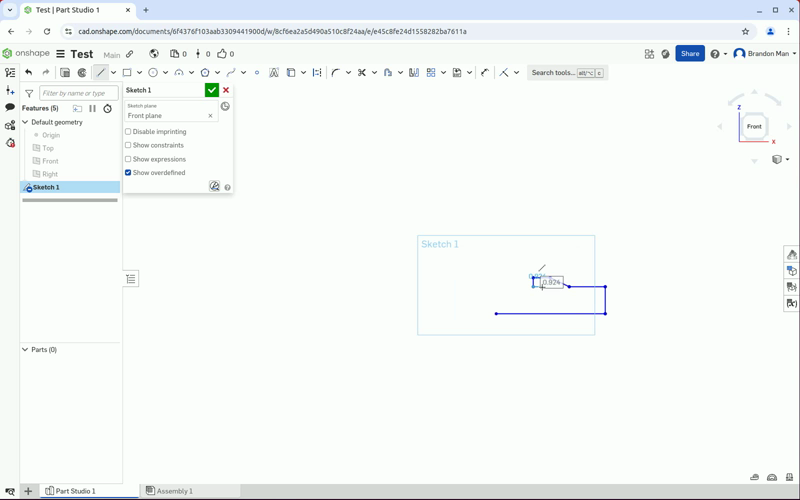
scroll(6)
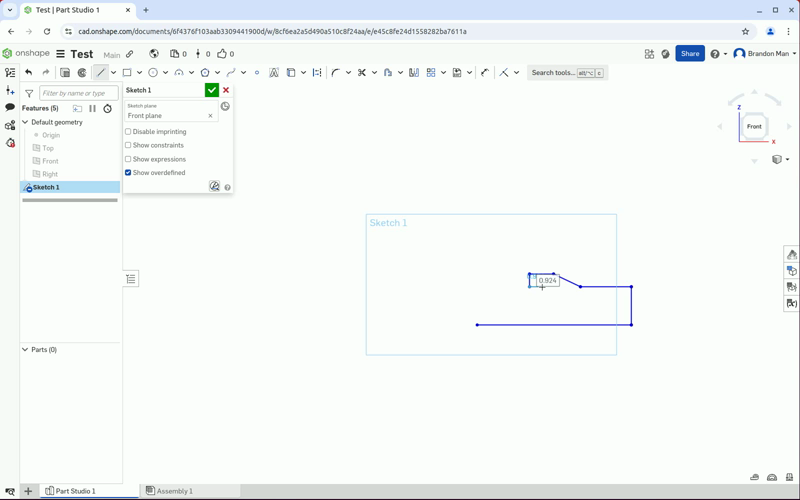
scroll(6)
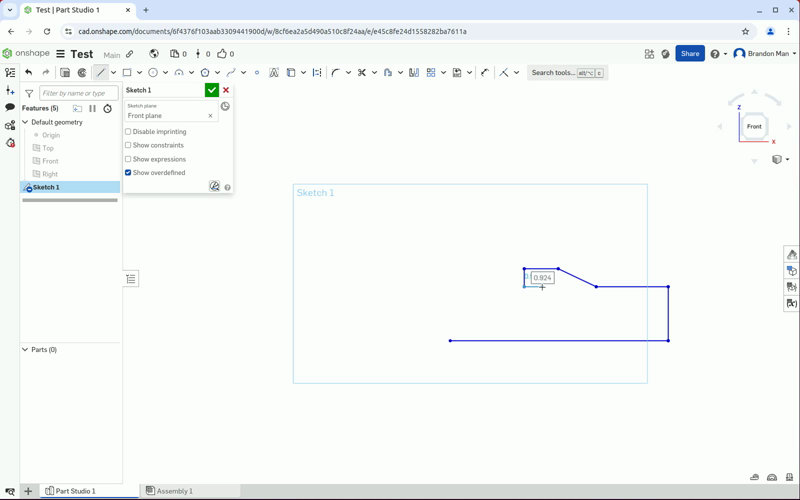
scroll(6)
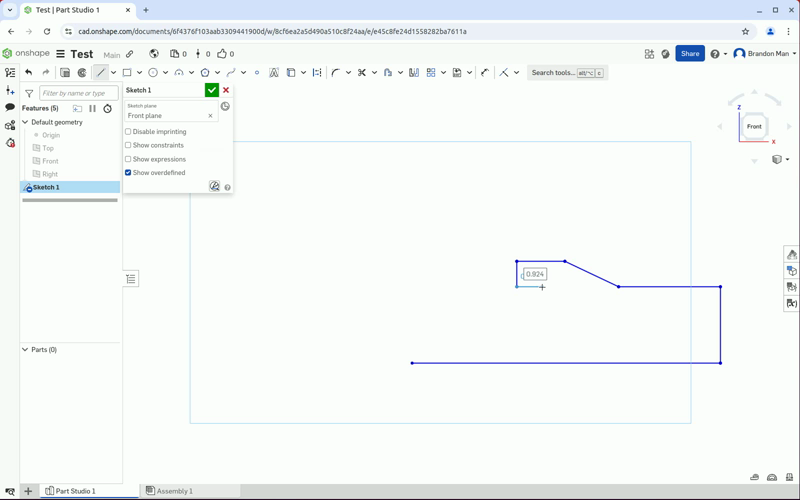
scroll(6)
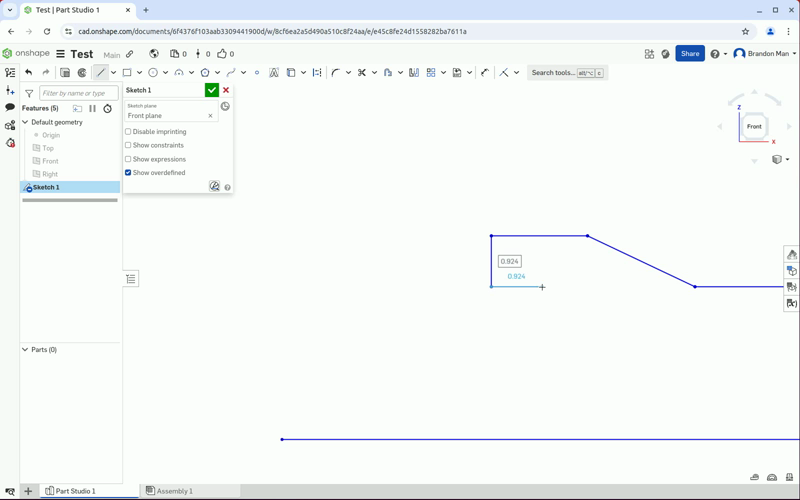
click(542, 286)
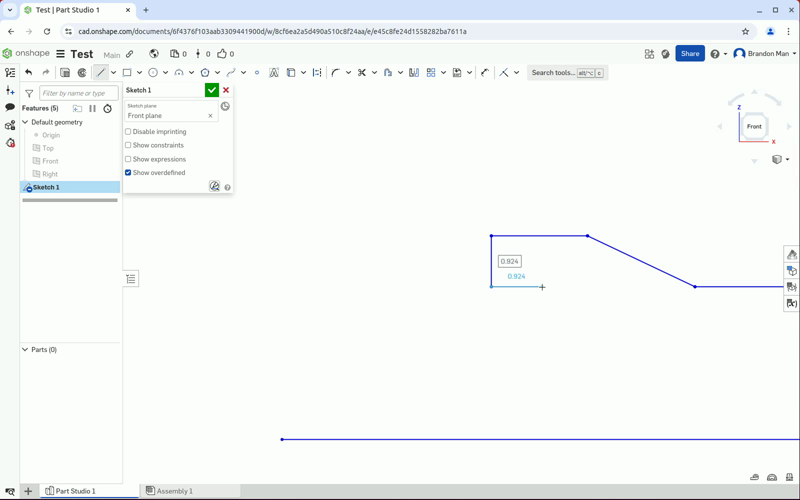
scroll(-6)
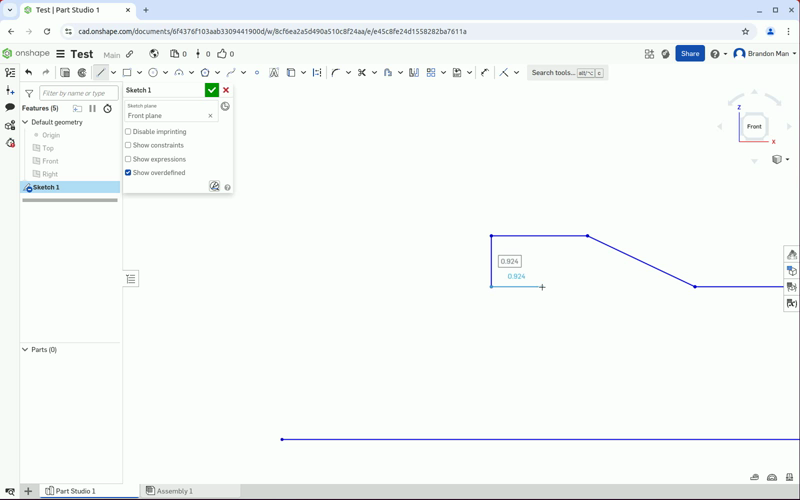
scroll(-6)
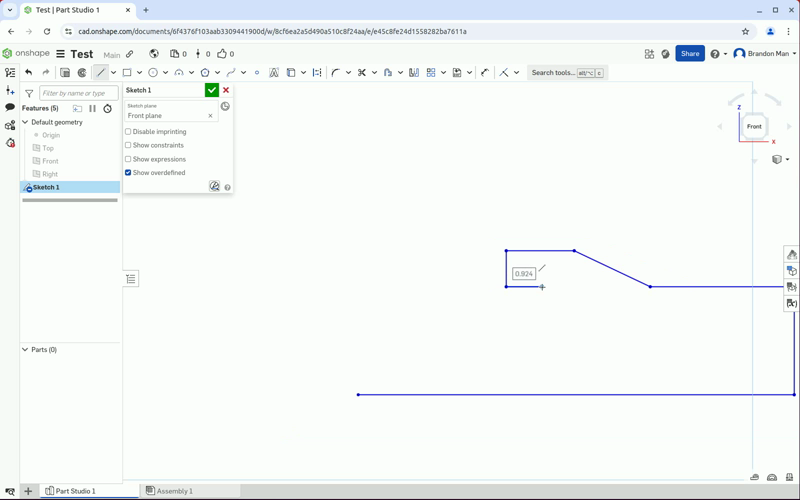
scroll(-6)
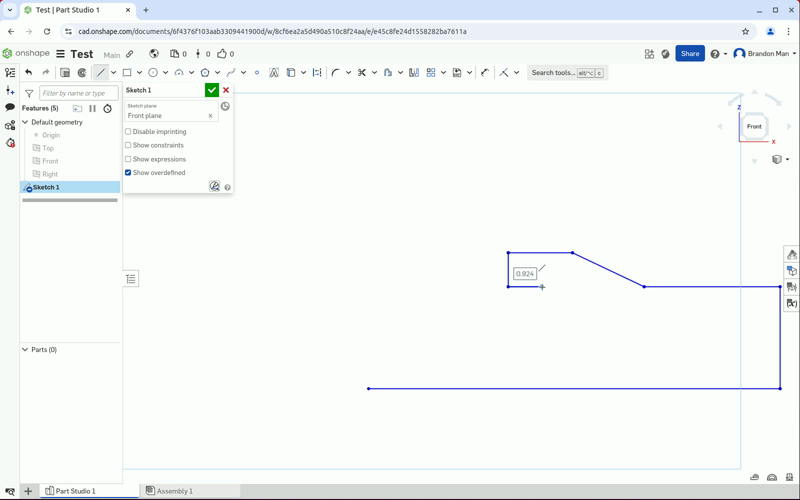
scroll(-6)
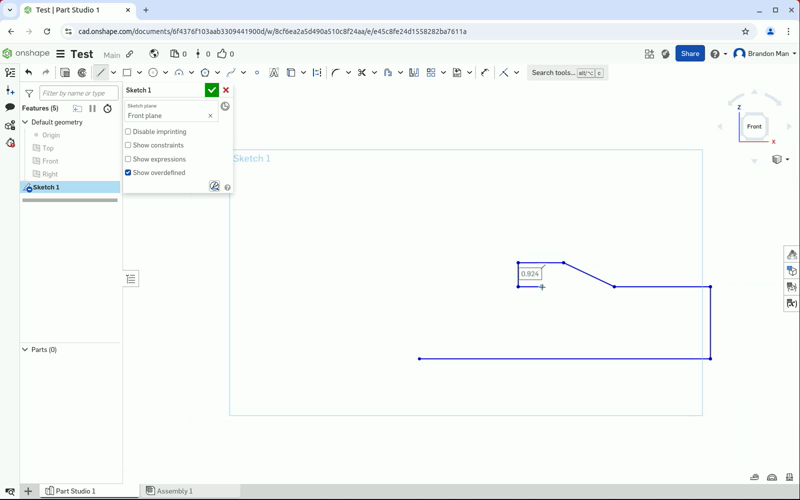
scroll(-6)
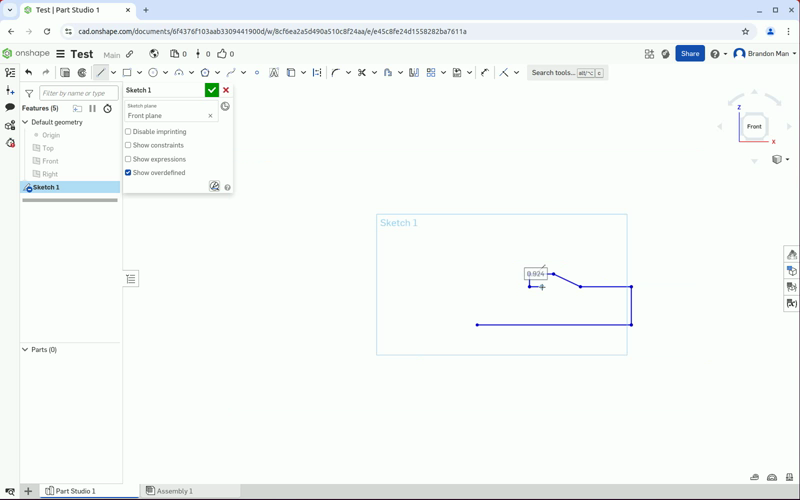
scroll(-6)
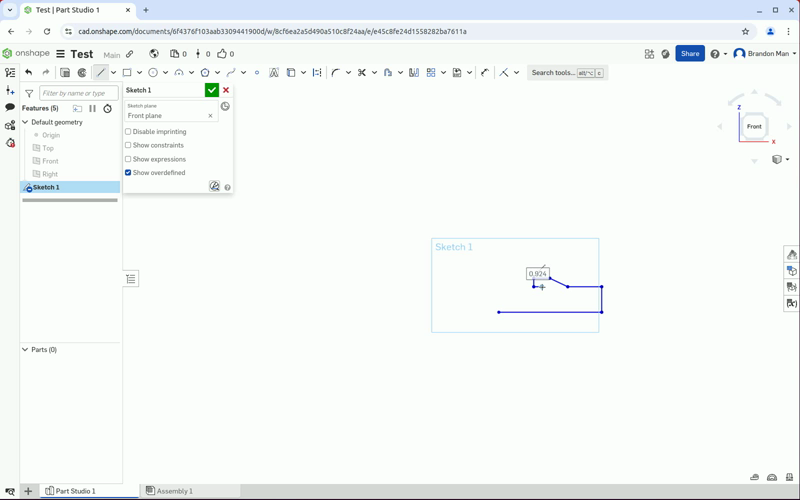
scroll(-6)
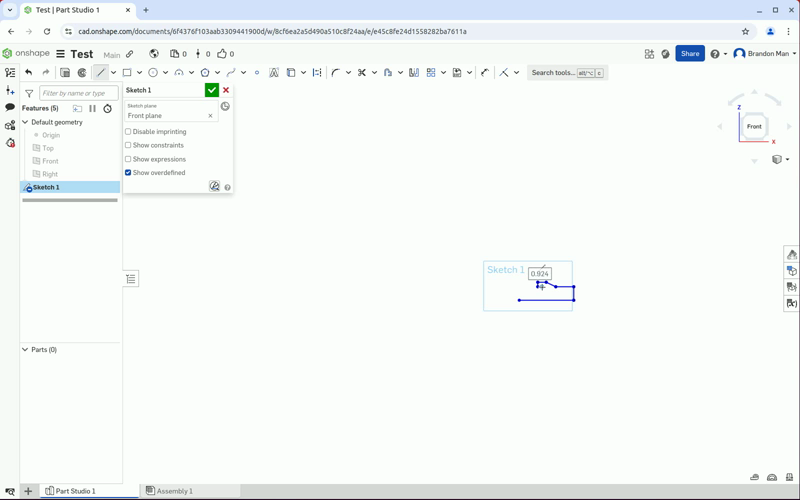
key_up(shift)
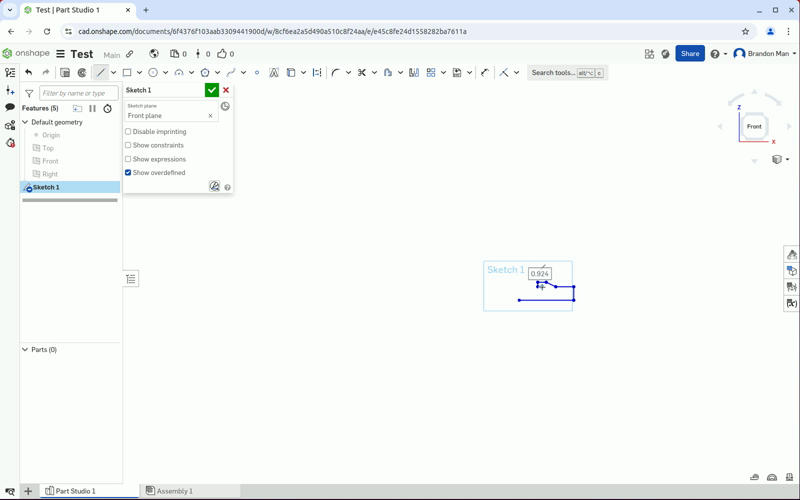
key_down(shift)
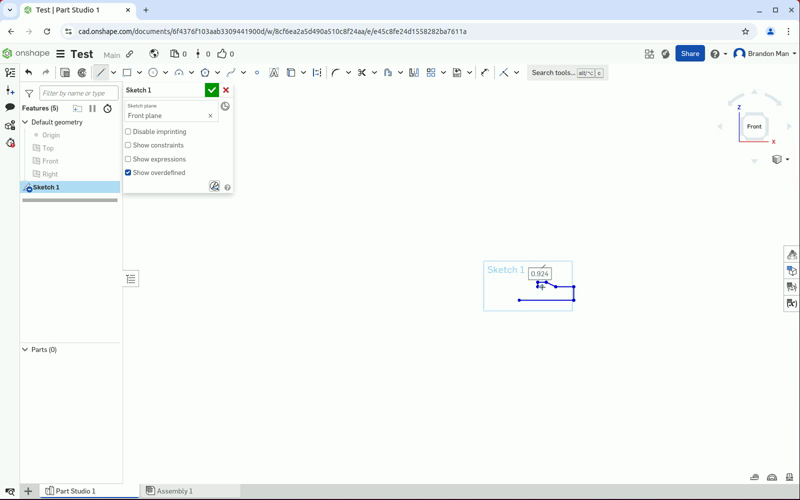
mouse_move(572, 286)
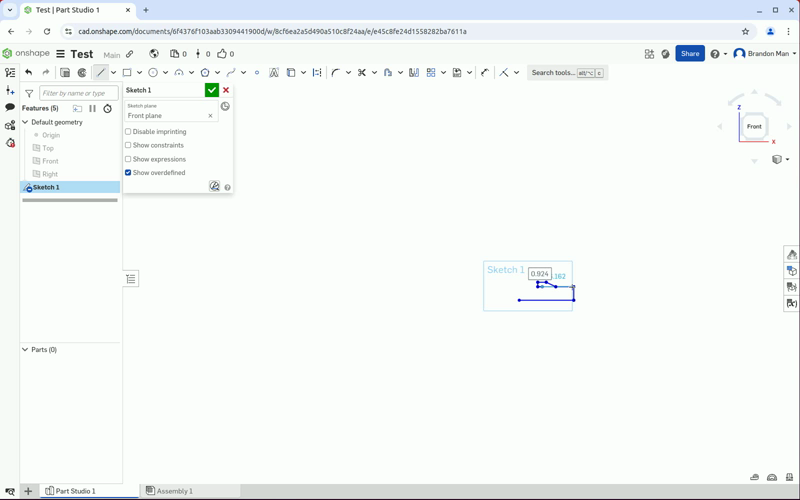
mouse_move(542, 291)
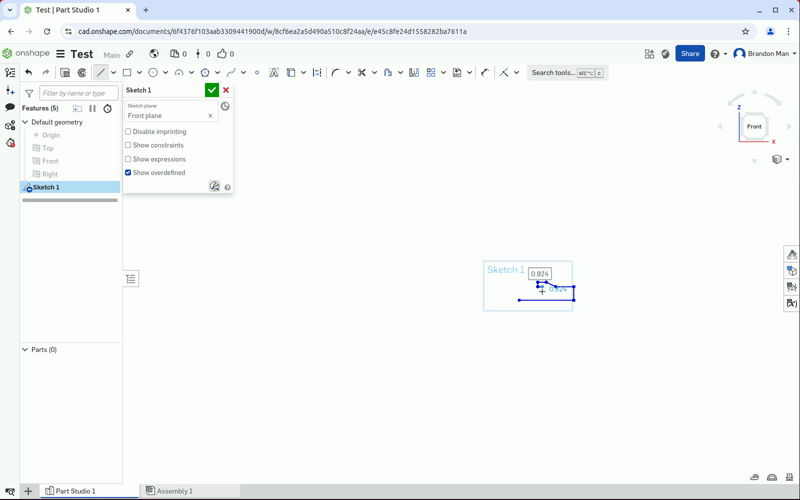
scroll(6)
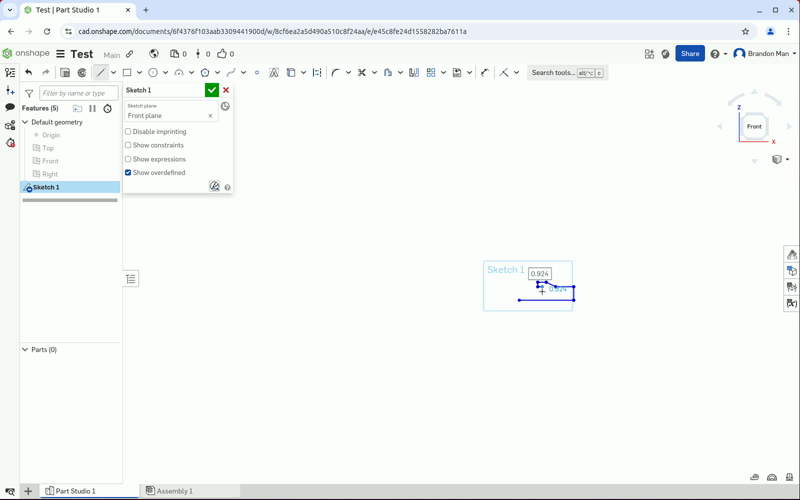
scroll(6)
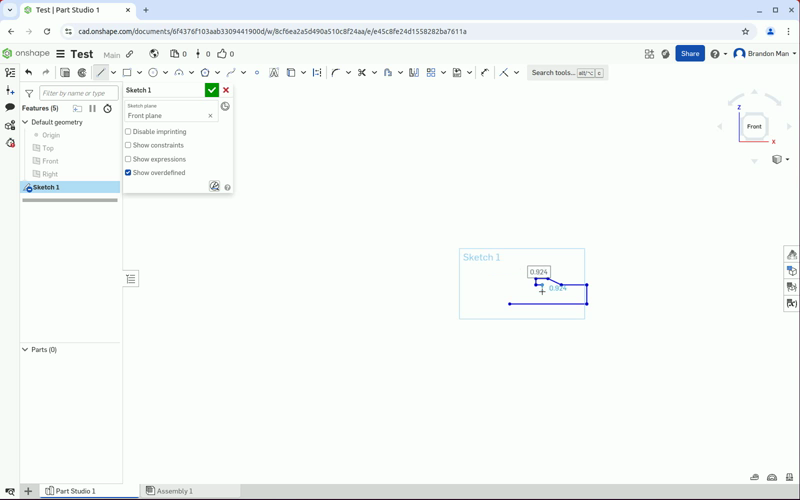
scroll(6)
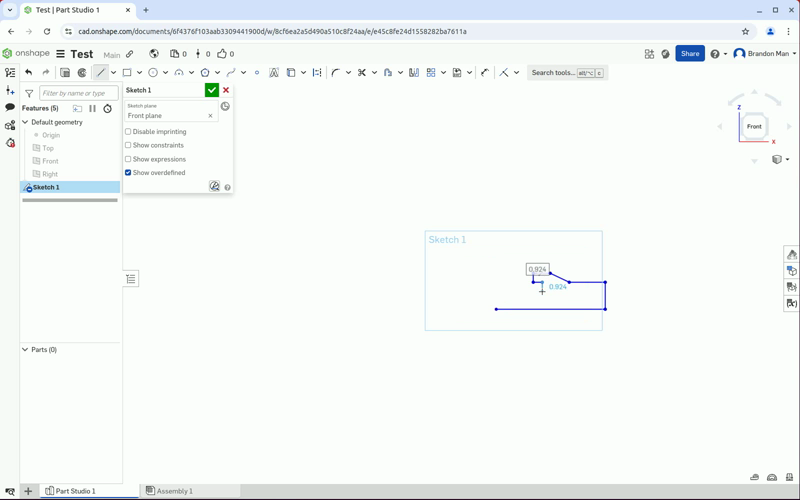
scroll(6)
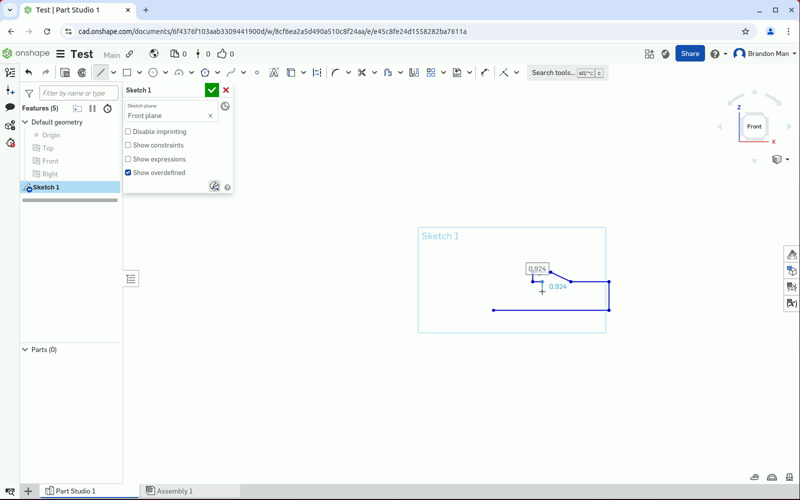
scroll(6)
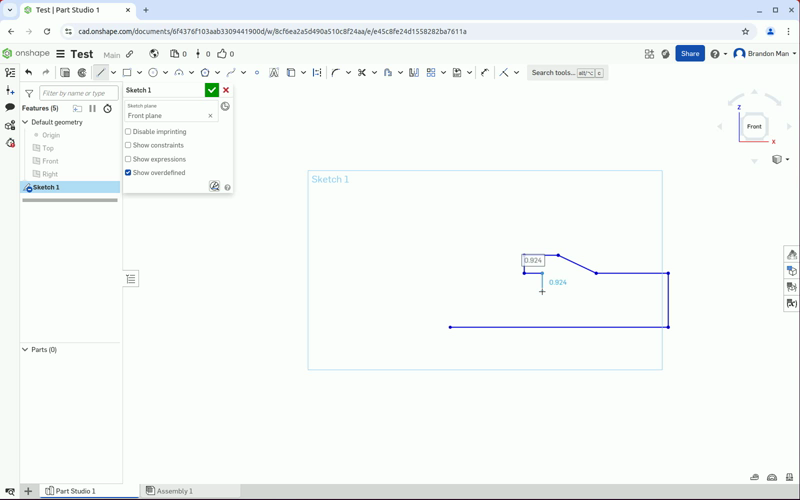
scroll(6)
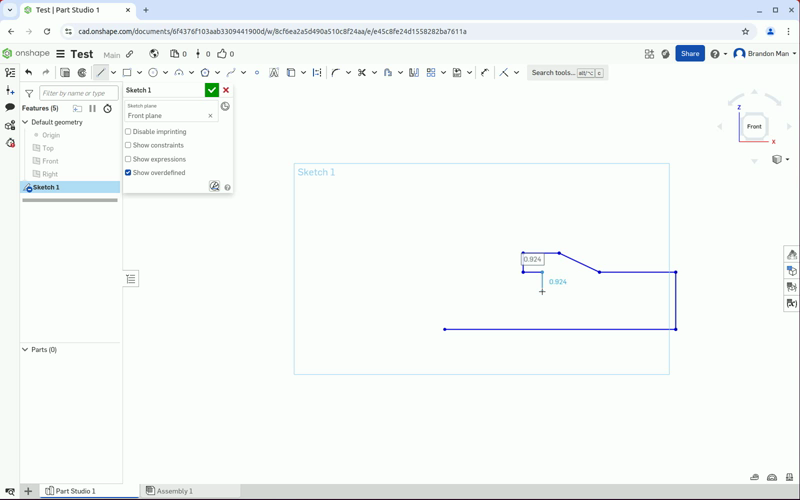
scroll(6)
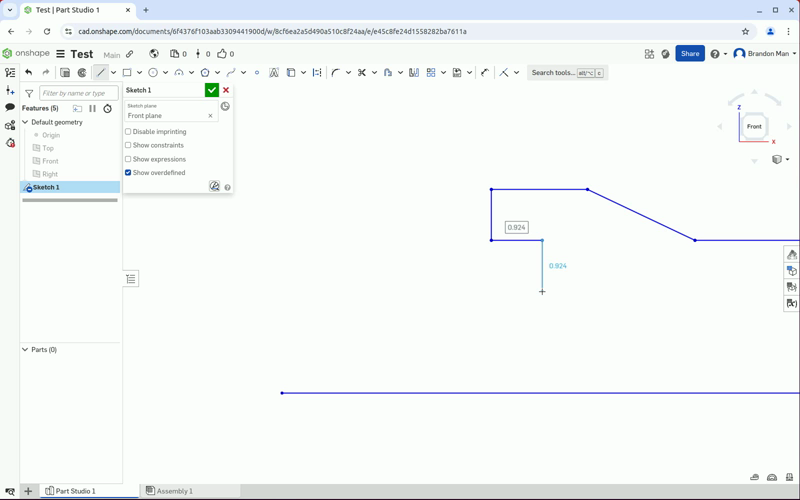
click(542, 291)
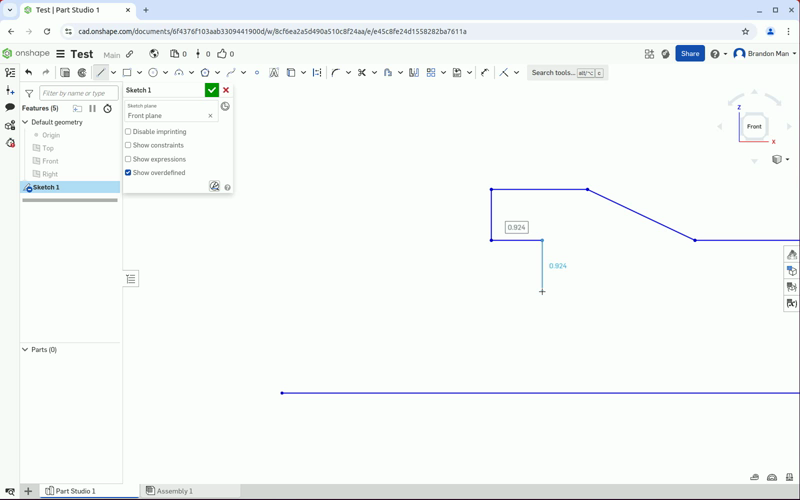
scroll(-6)
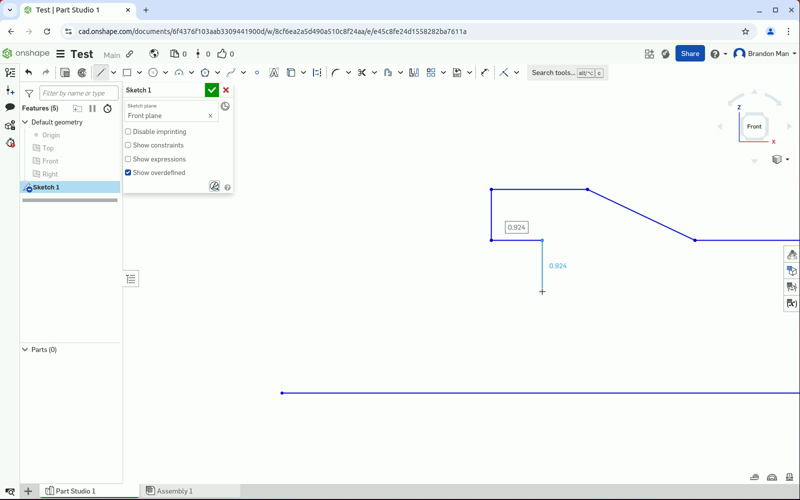
scroll(-6)
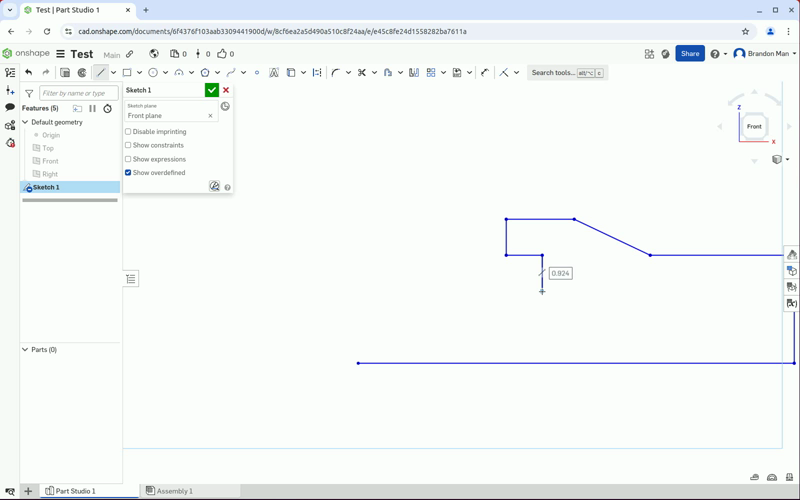
scroll(-6)
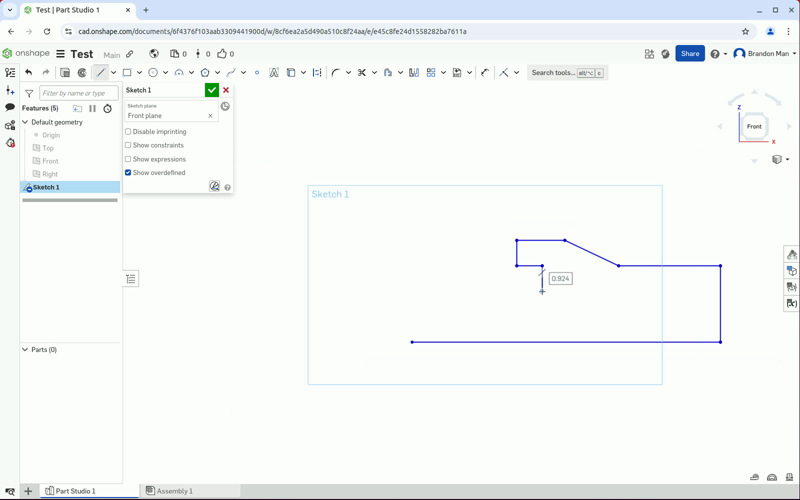
scroll(-6)
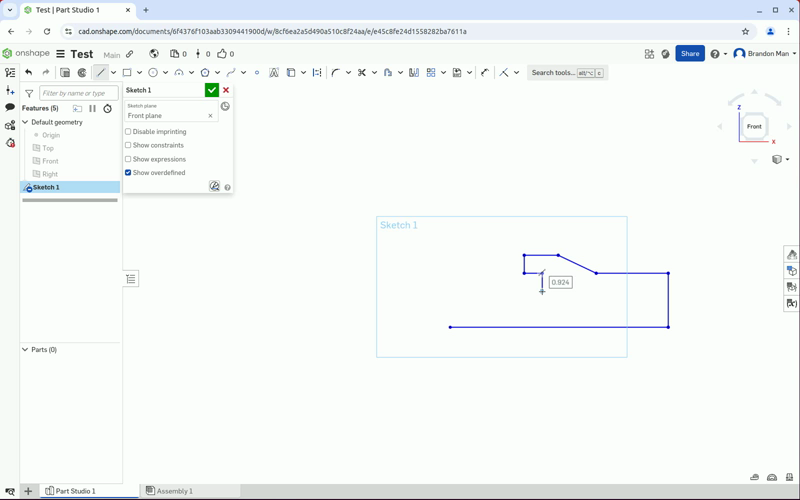
scroll(-6)
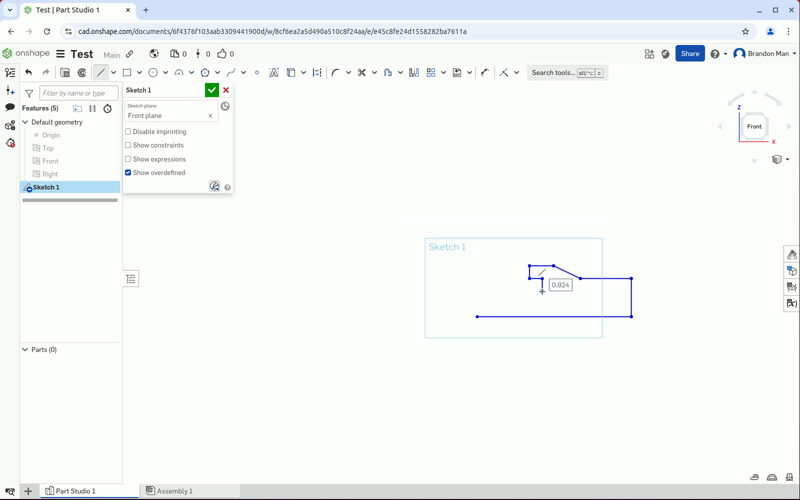
scroll(-6)
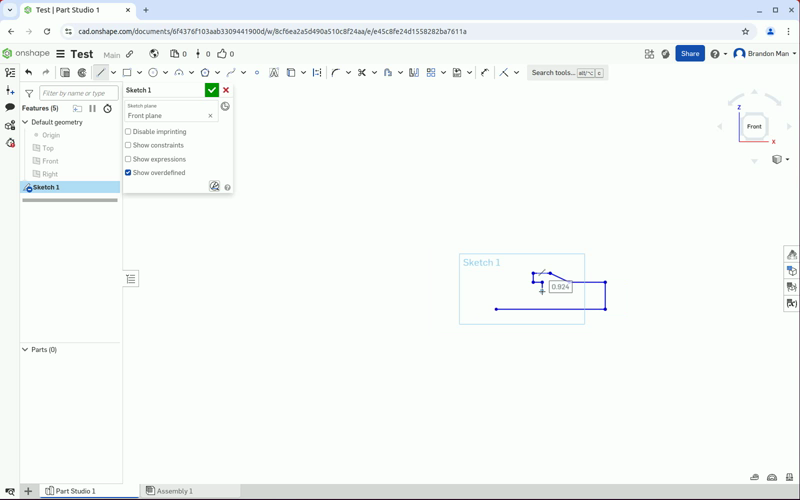
scroll(-6)
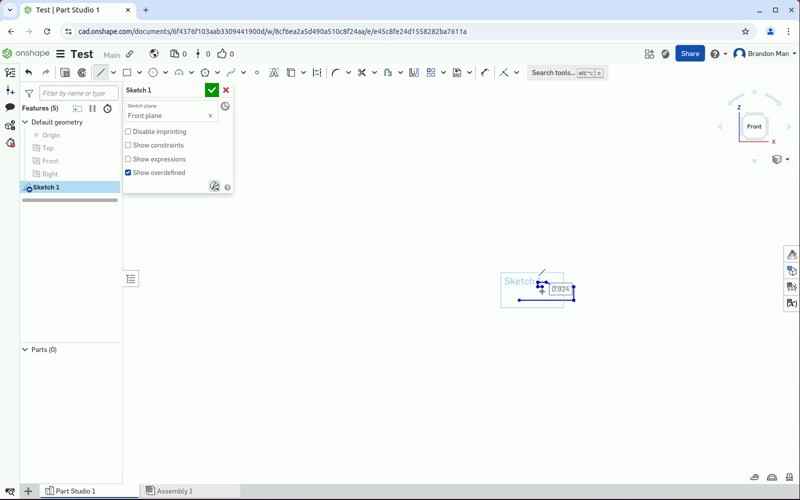
key_up(shift)
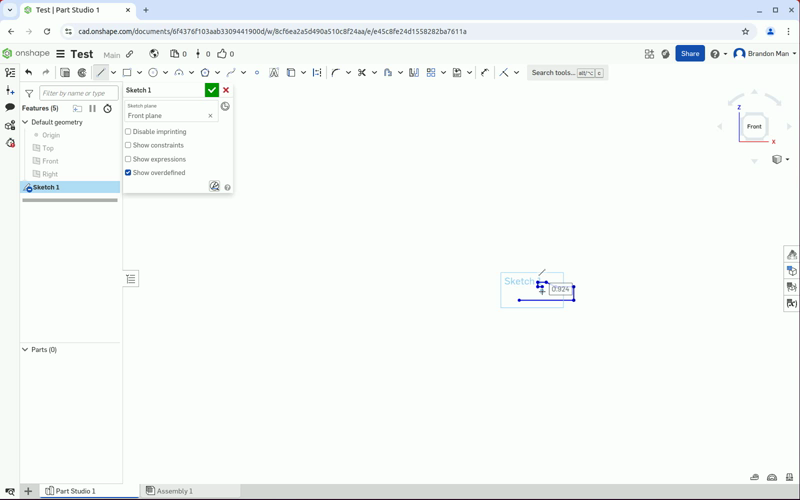
key_down(shift)
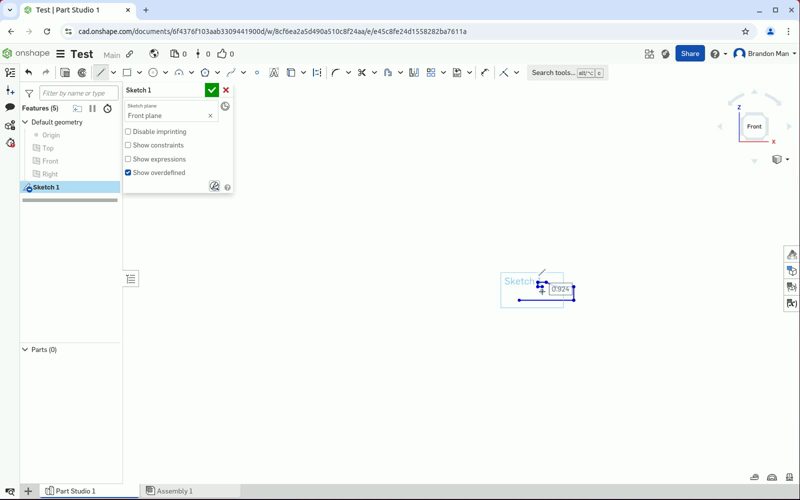
mouse_move(572, 291)
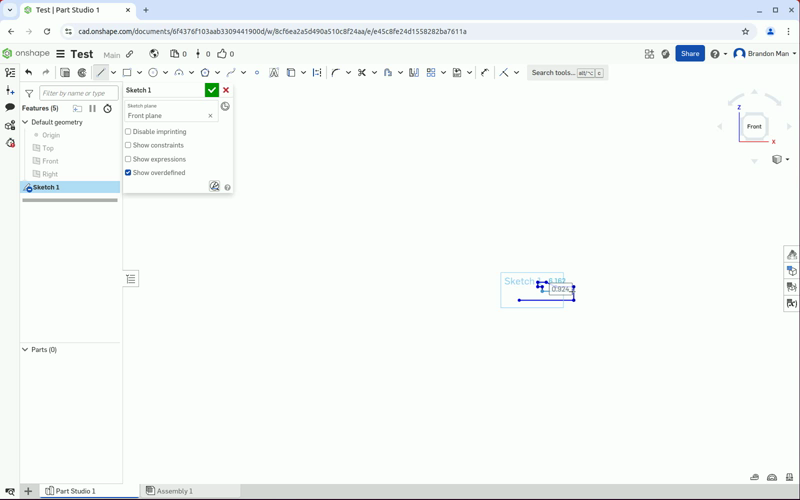
mouse_move(524, 291)
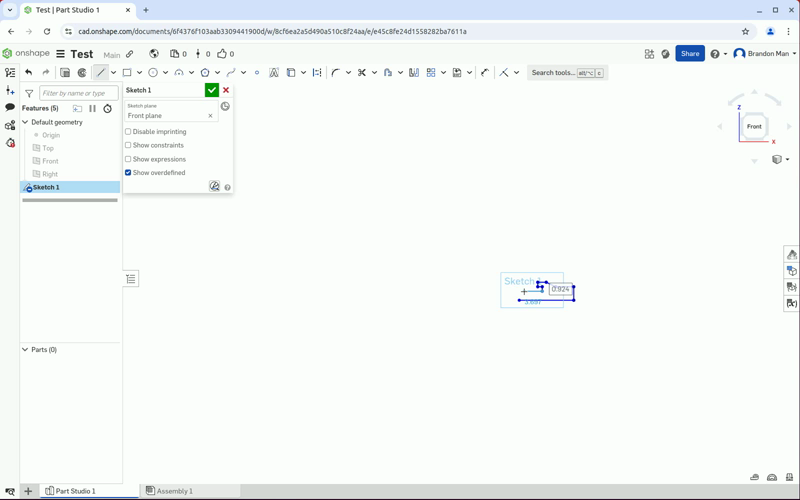
click(524, 291)
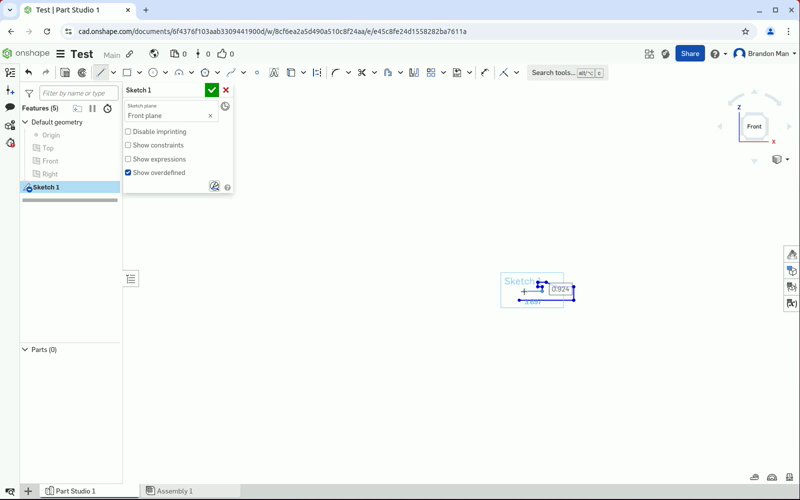
key_up(shift)
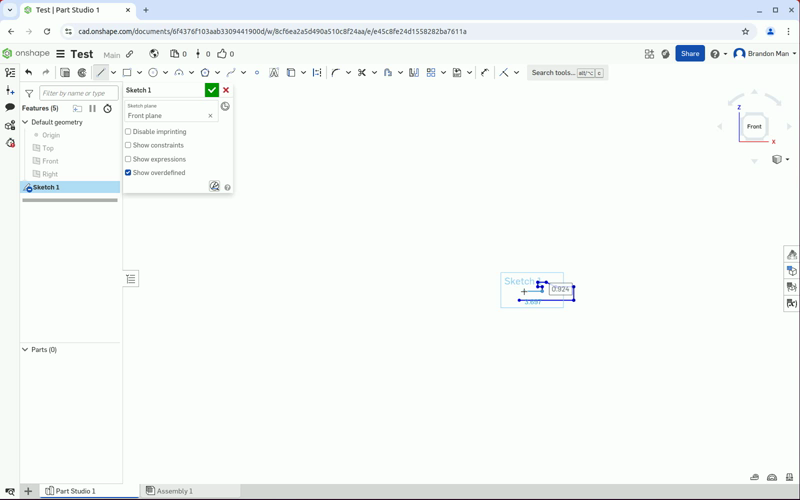
key_down(shift)
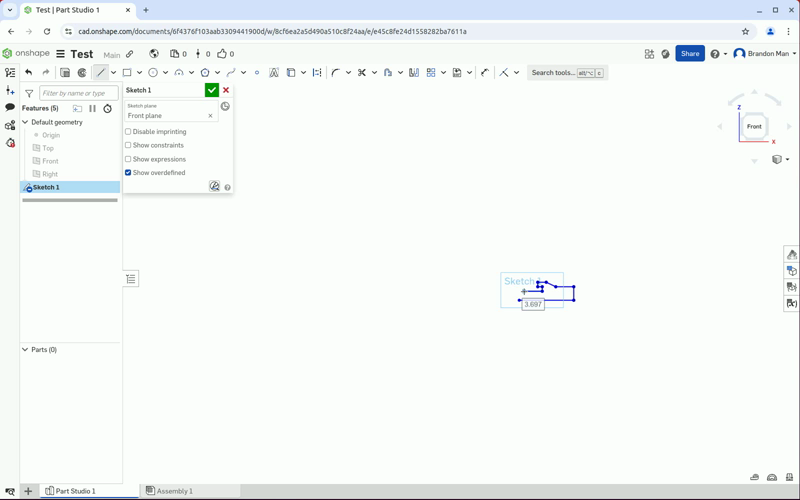
mouse_move(554, 291)
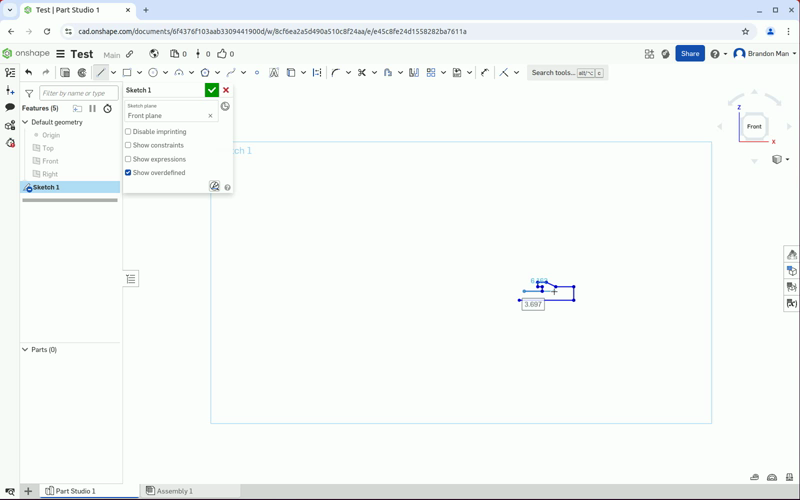
mouse_move(524, 286)
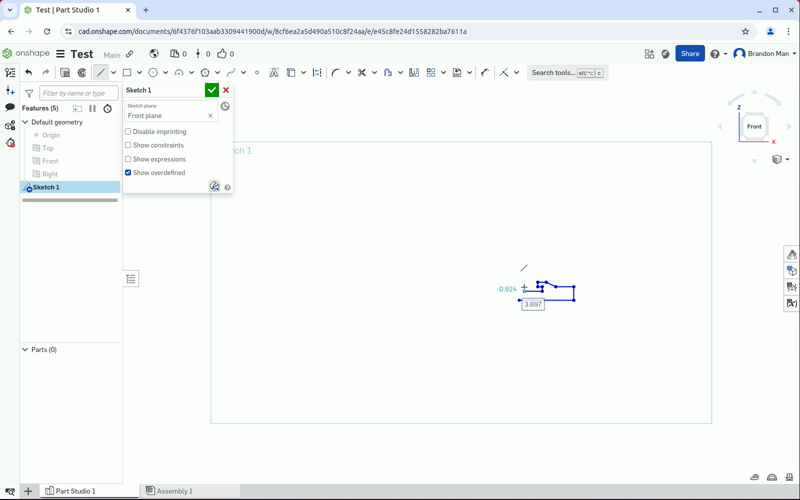
scroll(6)
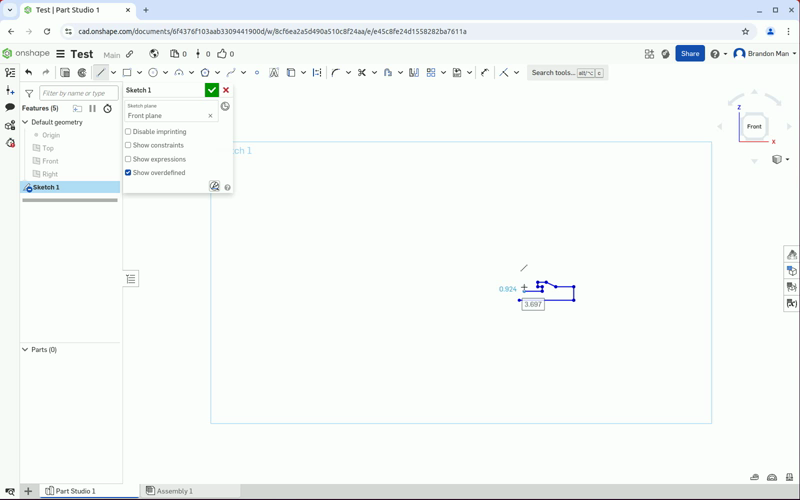
scroll(6)
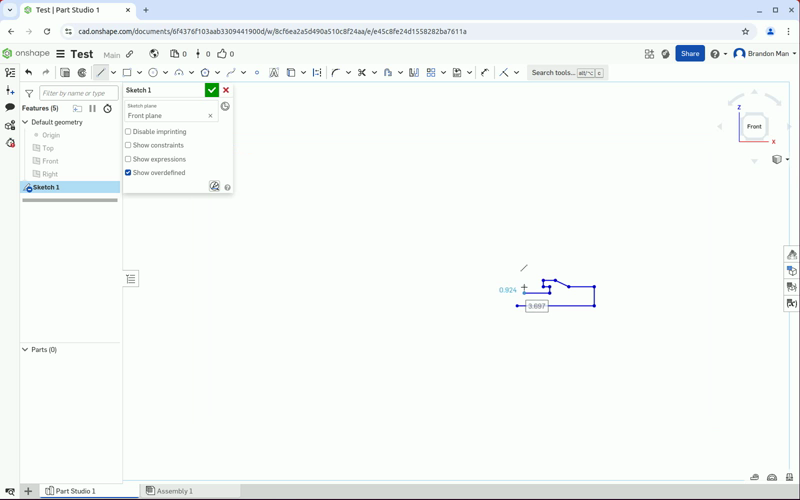
scroll(6)
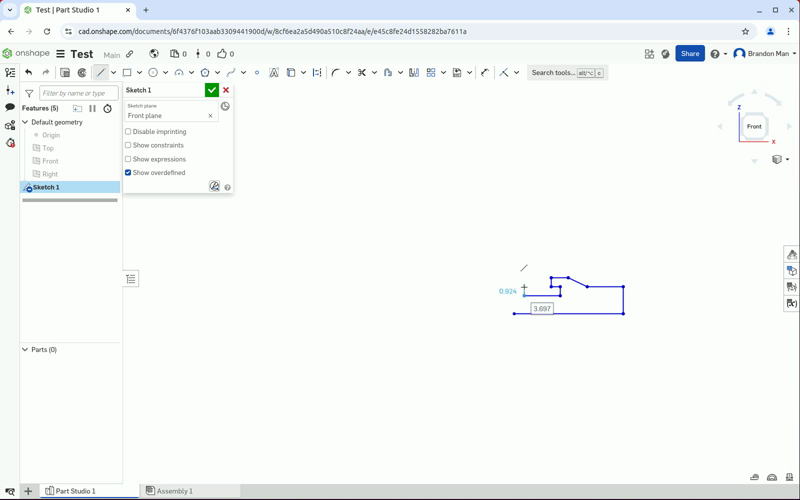
scroll(6)
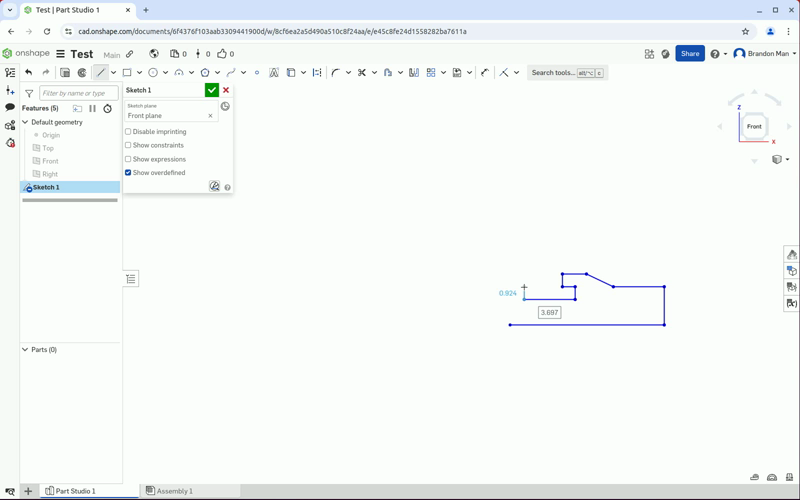
scroll(6)
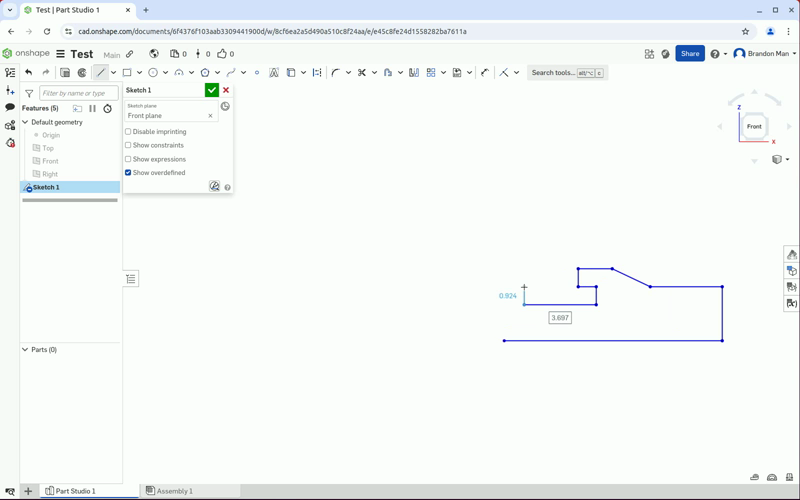
scroll(6)
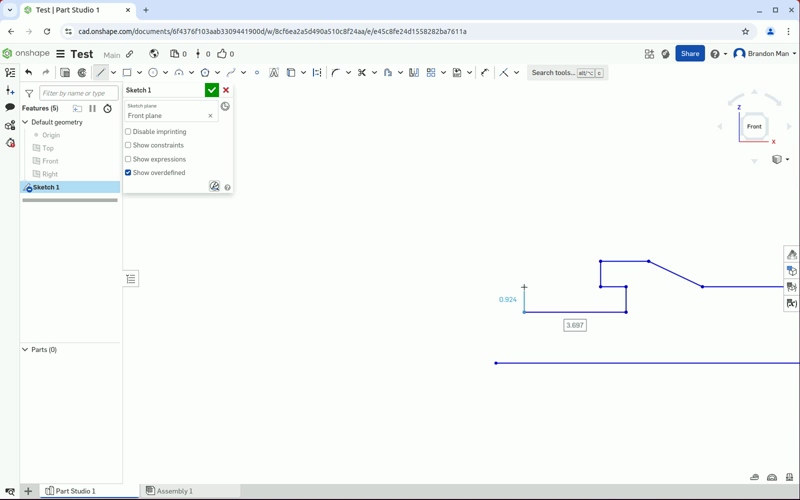
scroll(6)
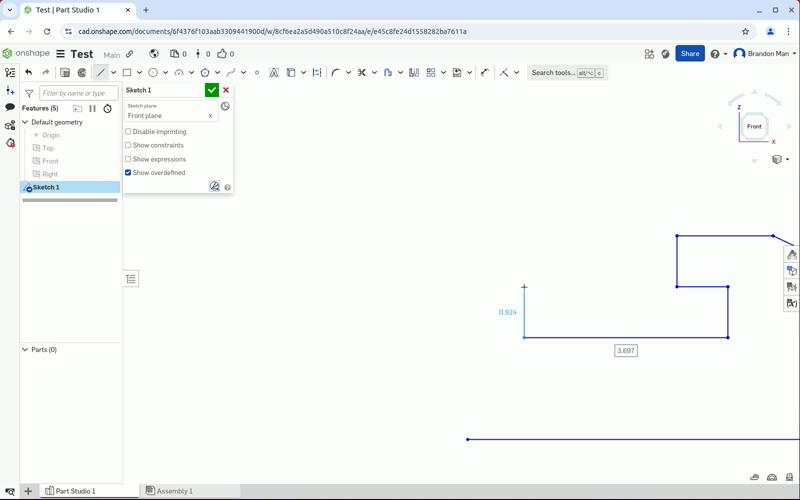
click(524, 286)
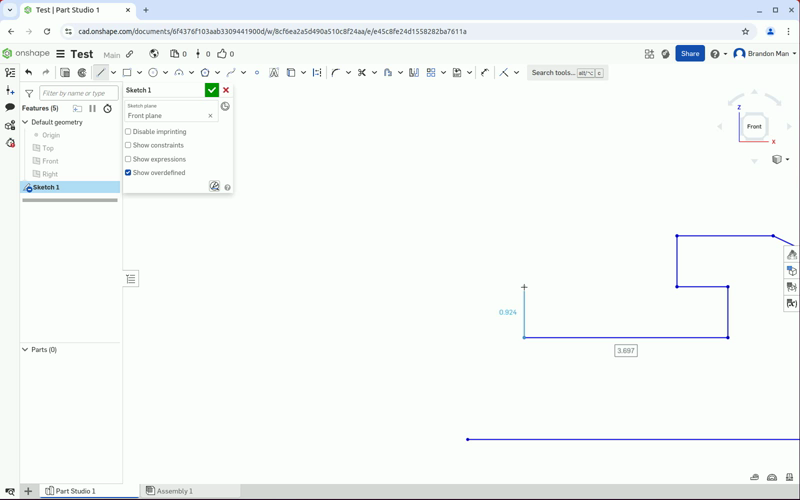
scroll(-6)
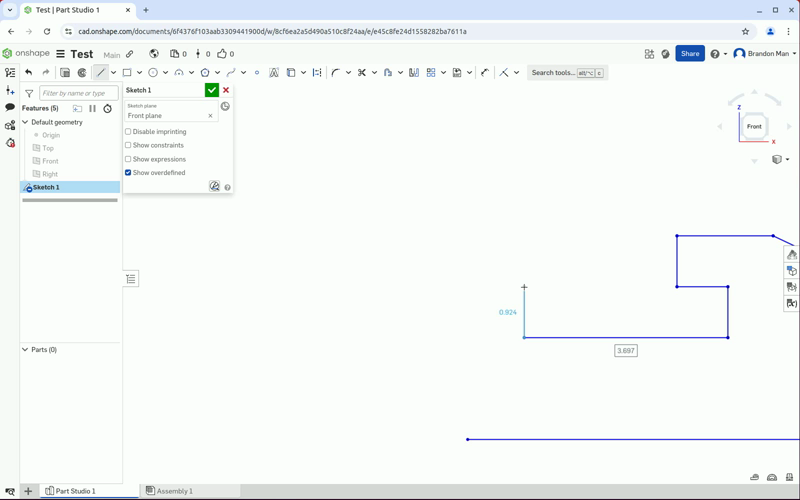
scroll(-6)
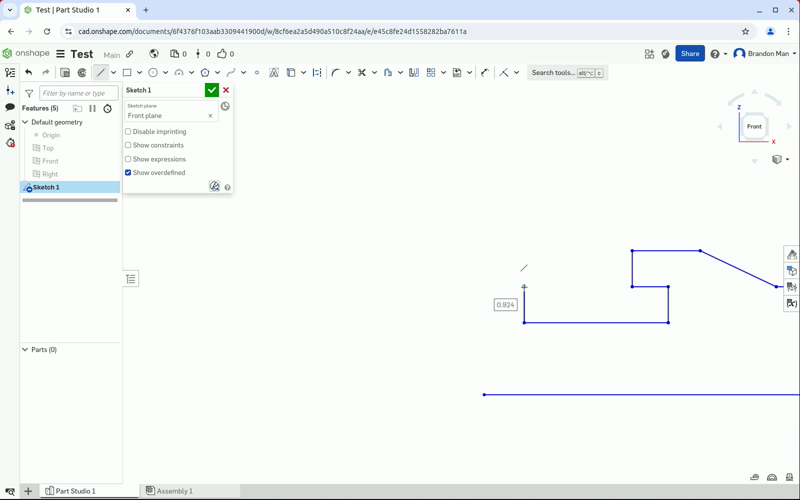
scroll(-6)
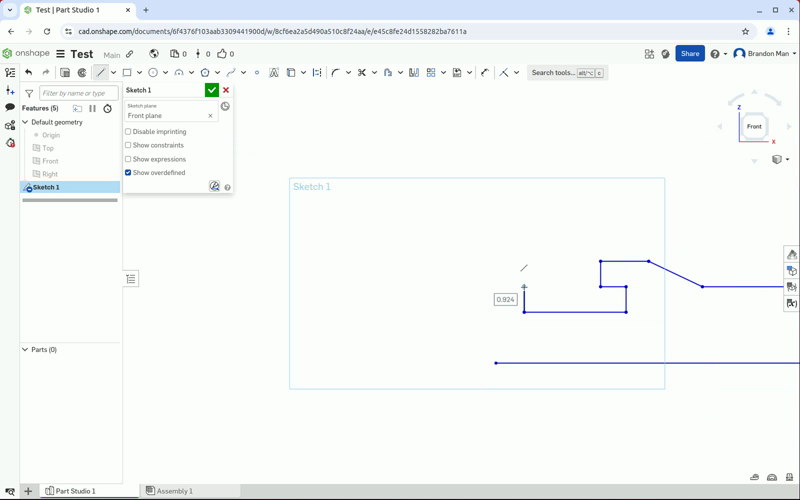
scroll(-6)
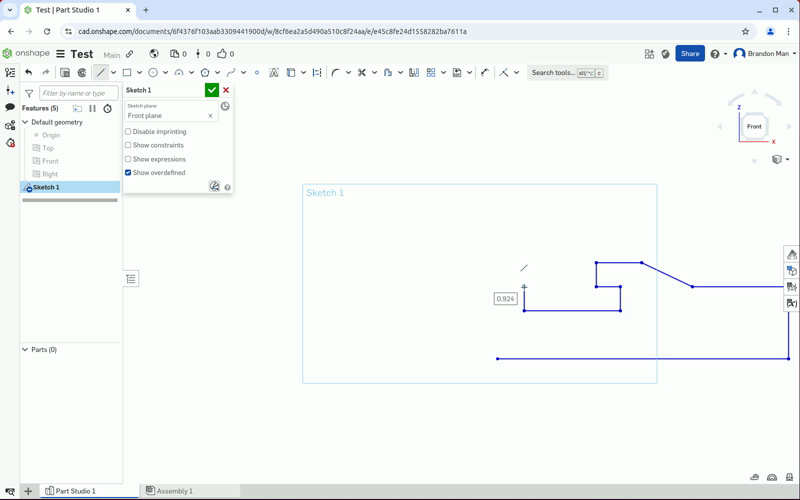
scroll(-6)
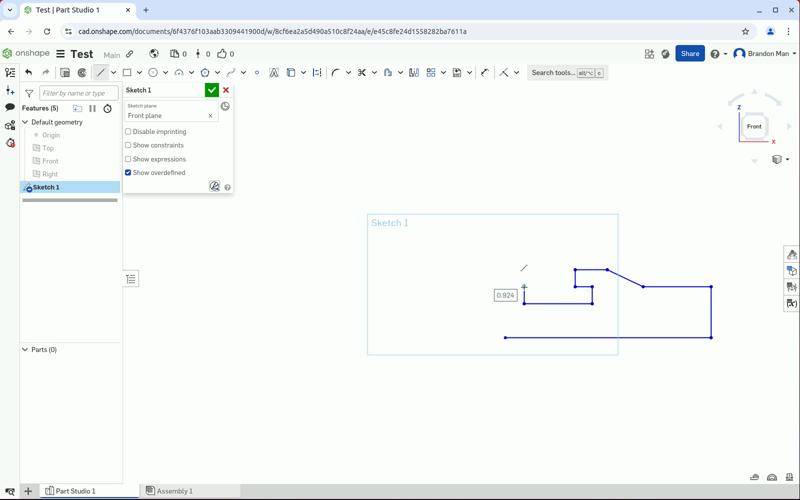
scroll(-6)
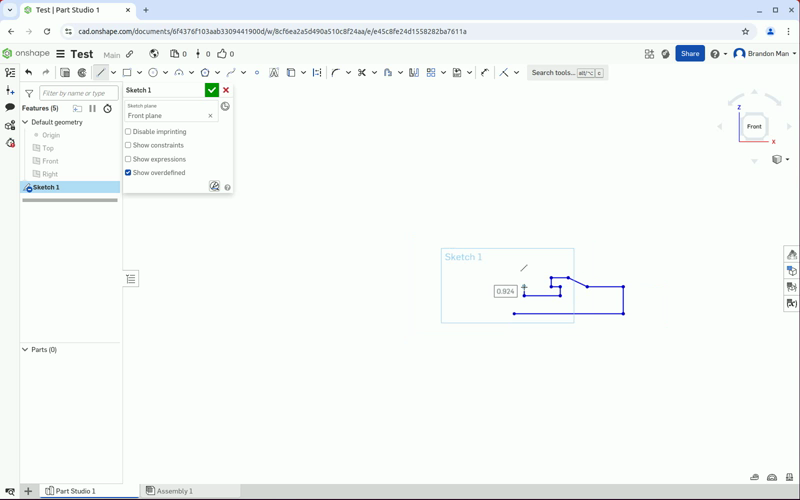
scroll(-6)
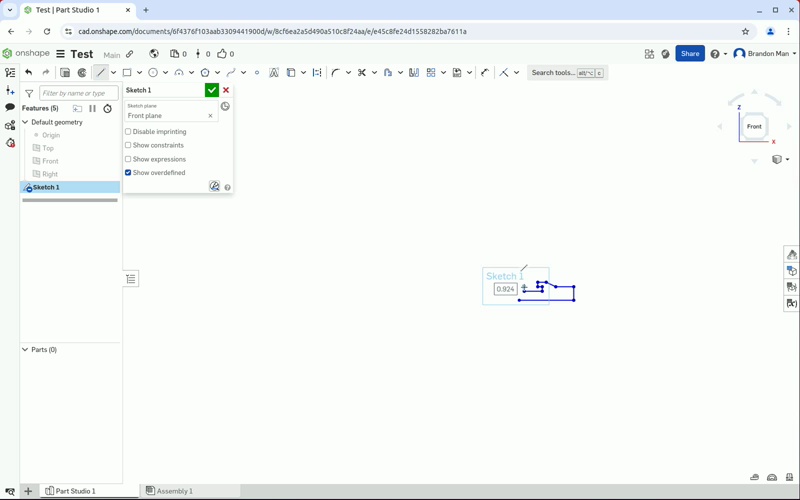
key_up(shift)
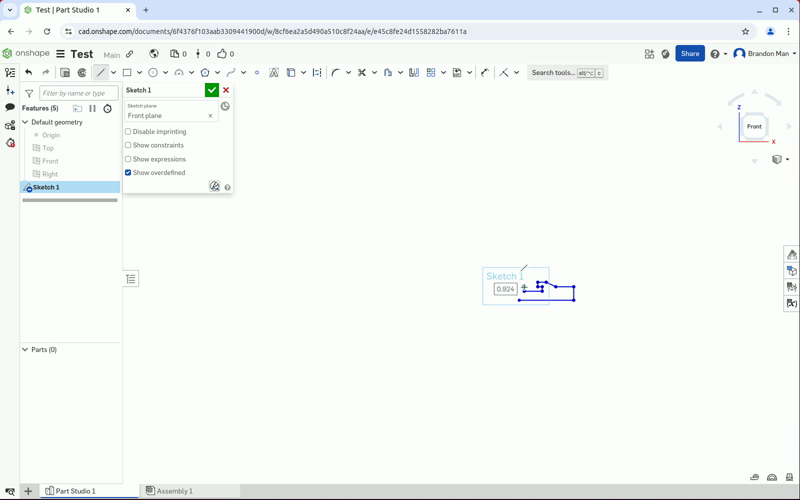
key_down(shift)
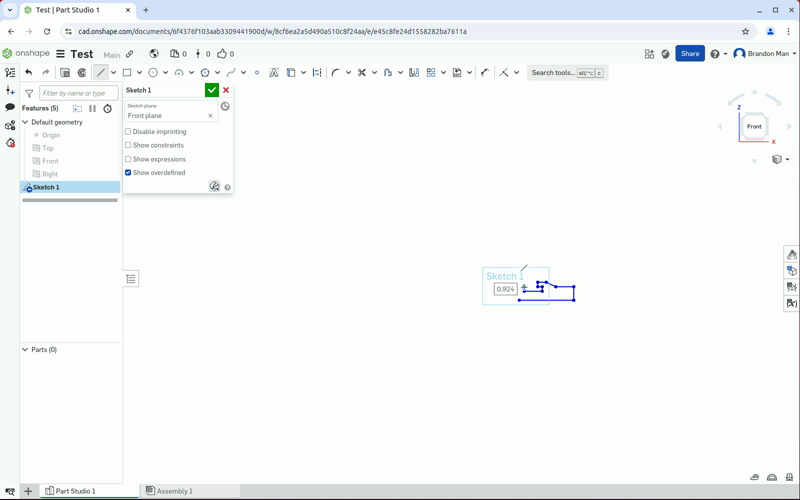
mouse_move(554, 286)
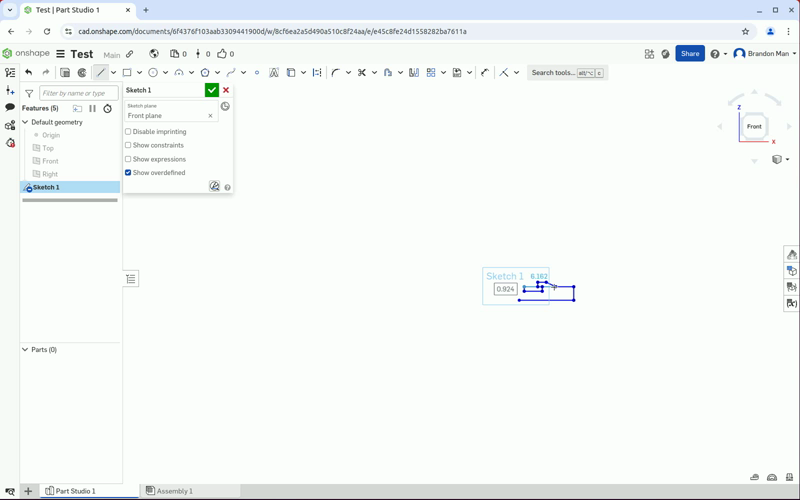
mouse_move(528, 286)
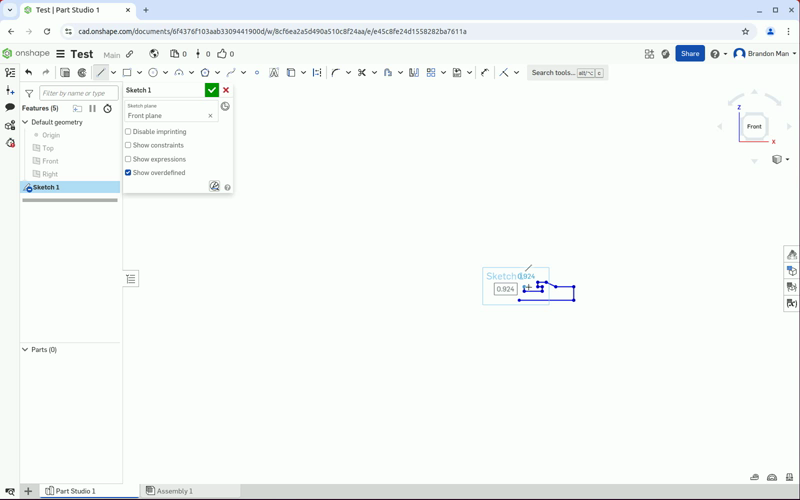
scroll(6)
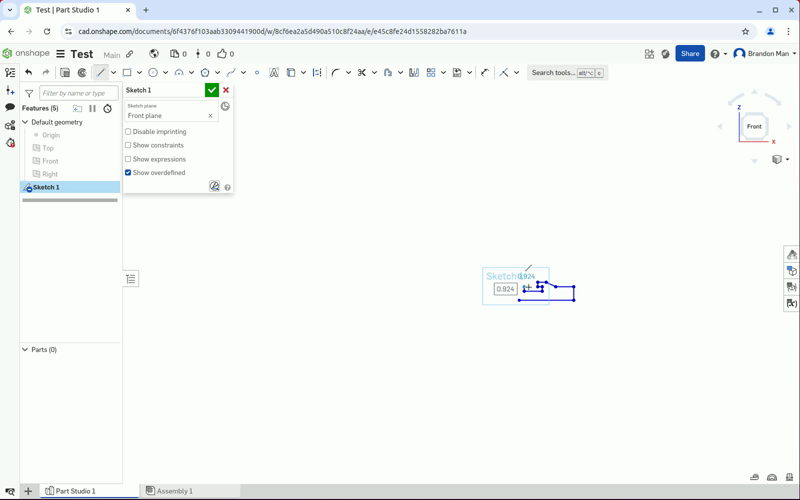
scroll(6)
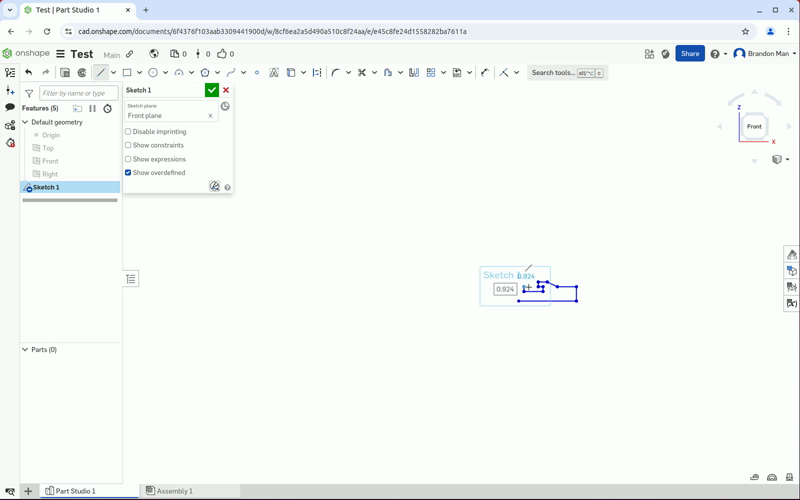
scroll(6)
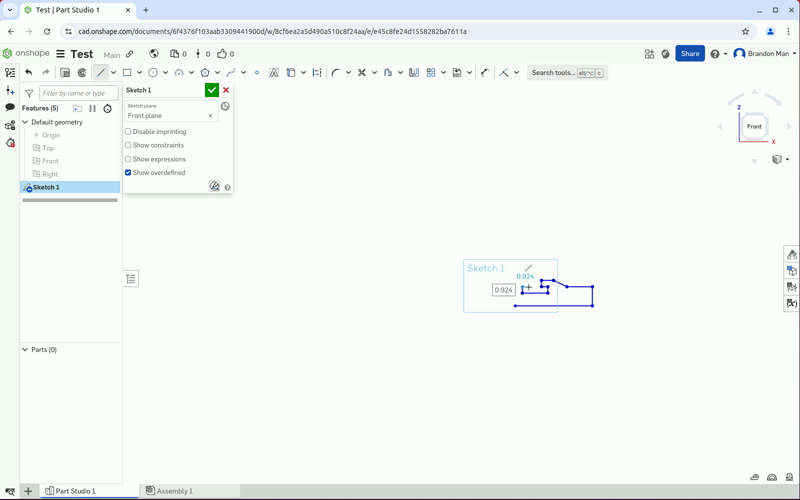
scroll(6)
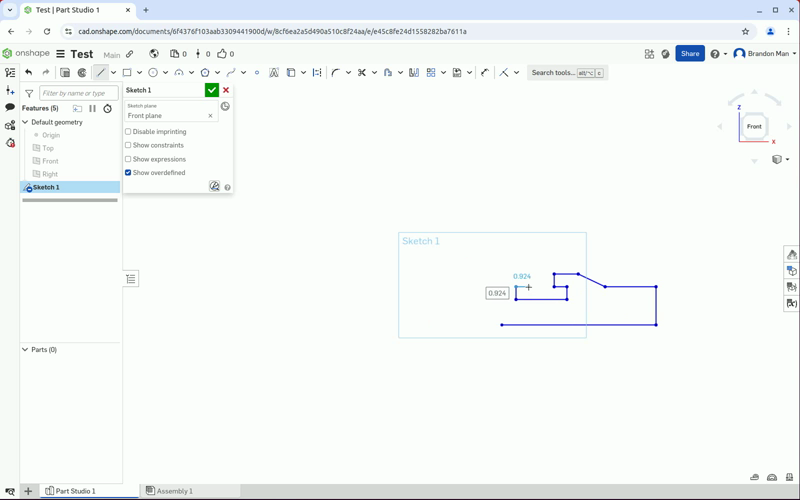
scroll(6)
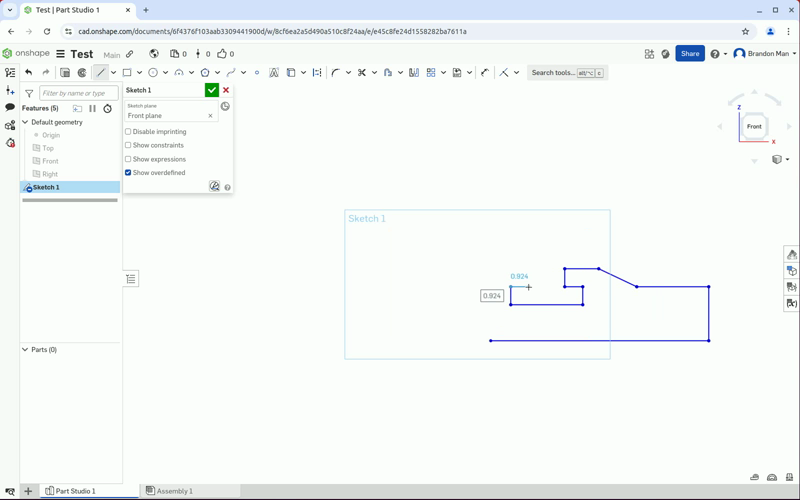
scroll(6)
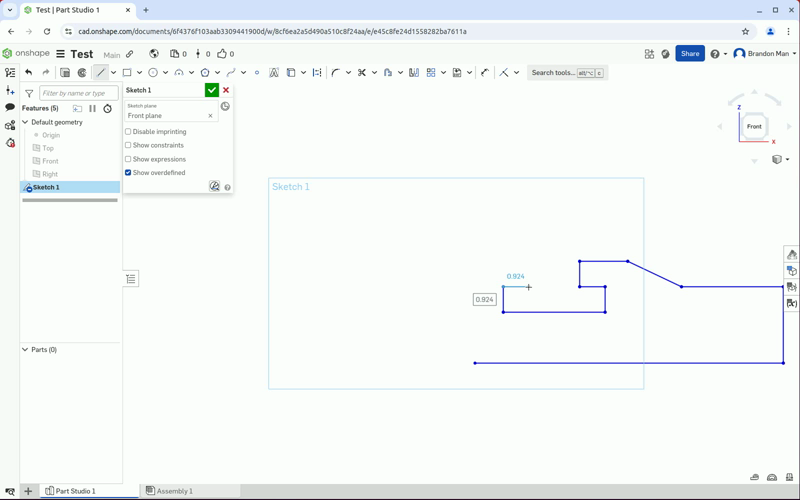
scroll(6)
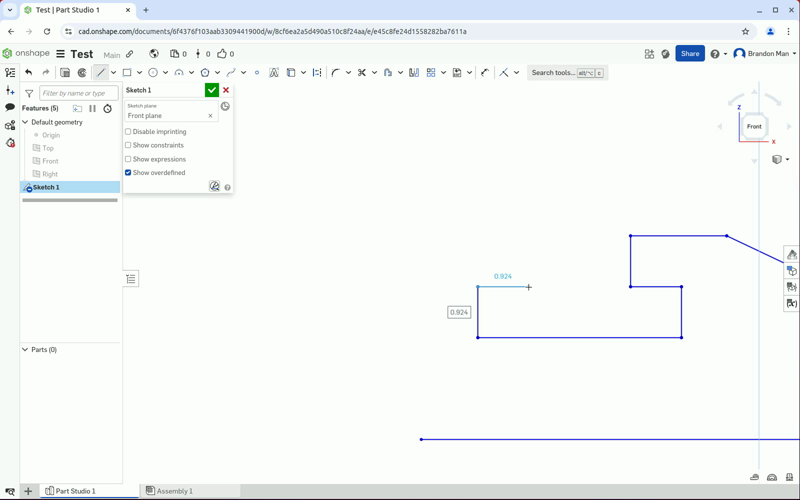
click(528, 286)
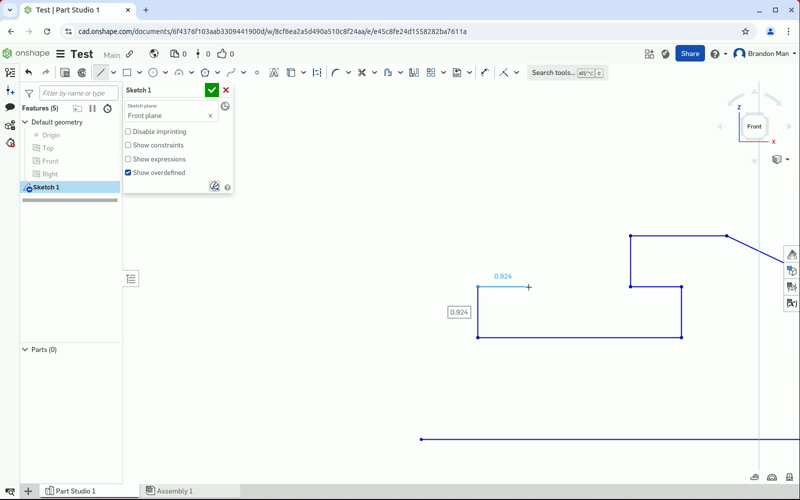
scroll(-6)
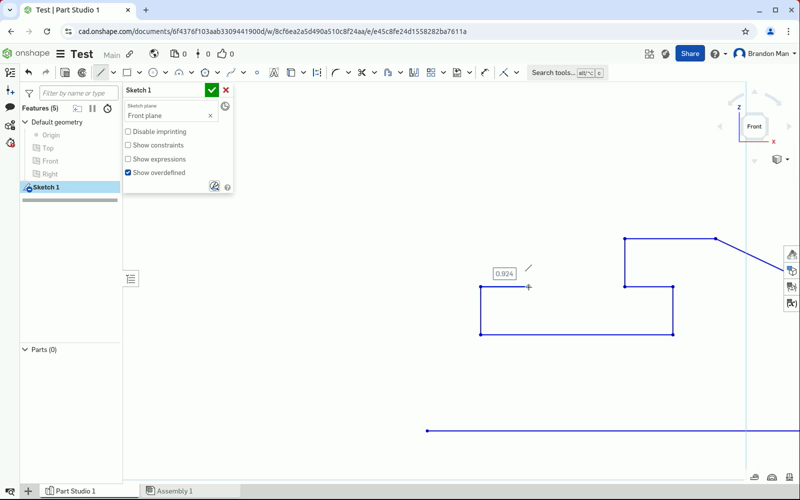
scroll(-6)
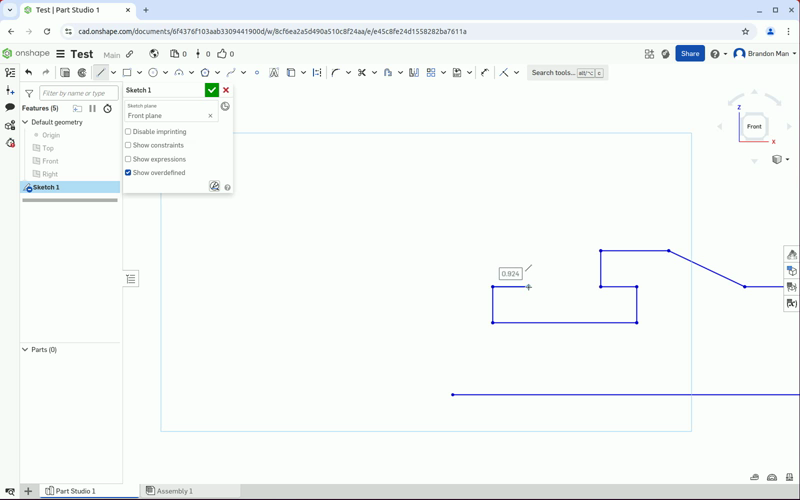
scroll(-6)
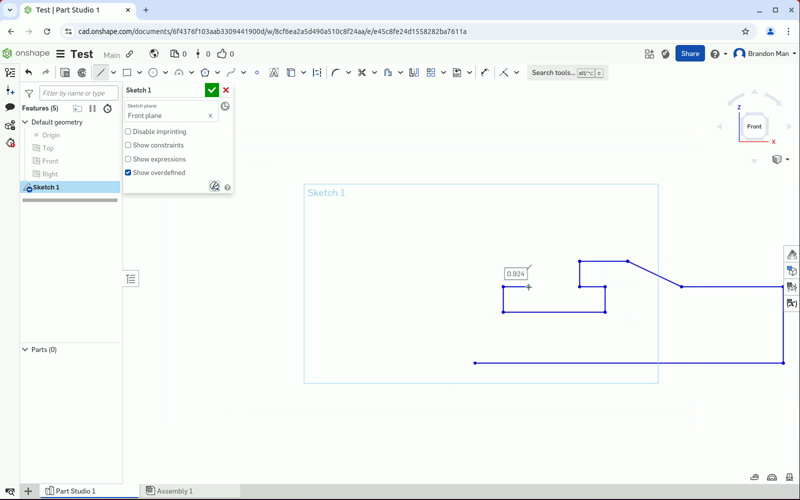
scroll(-6)
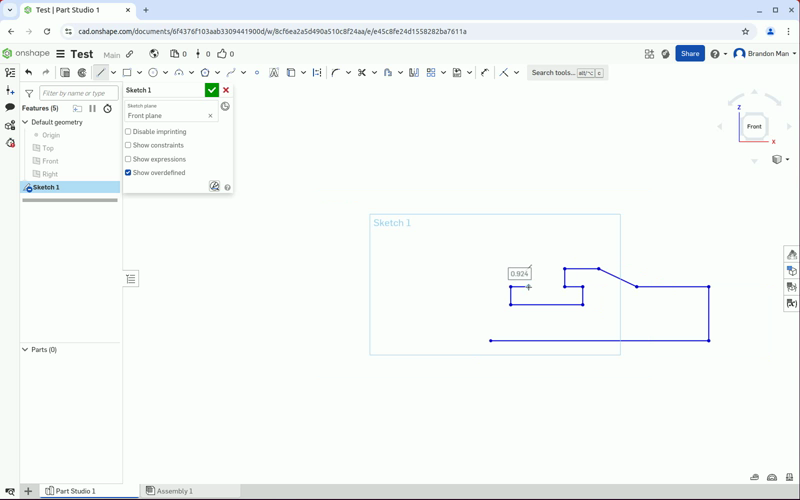
scroll(-6)
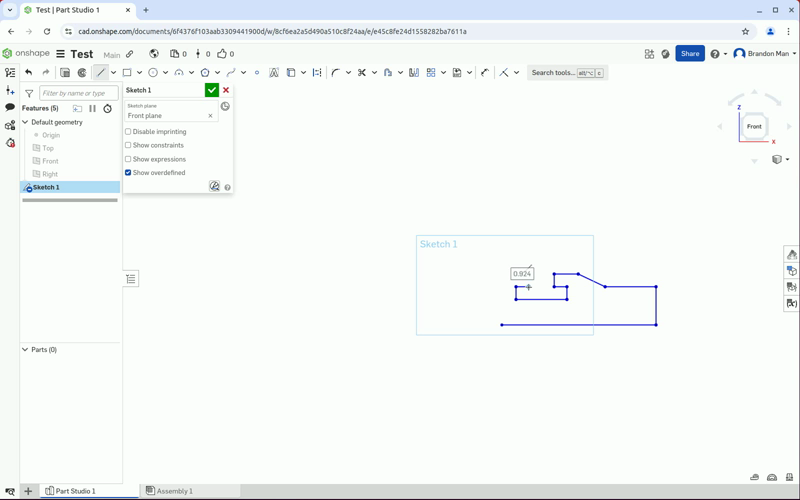
scroll(-6)
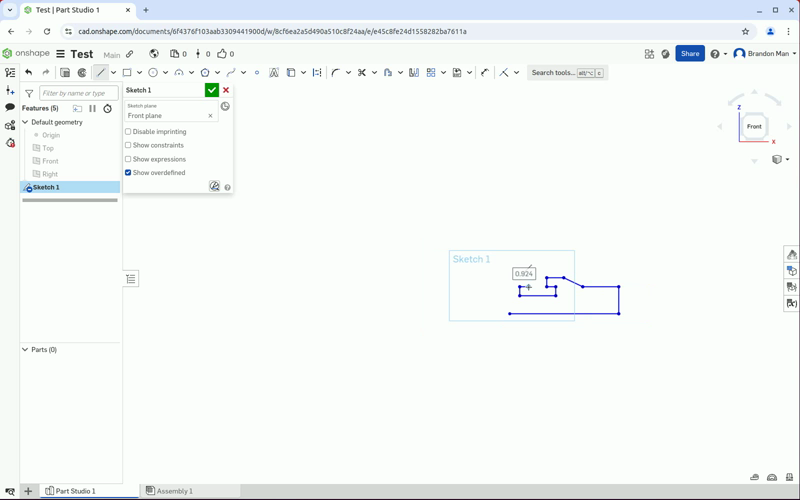
scroll(-6)
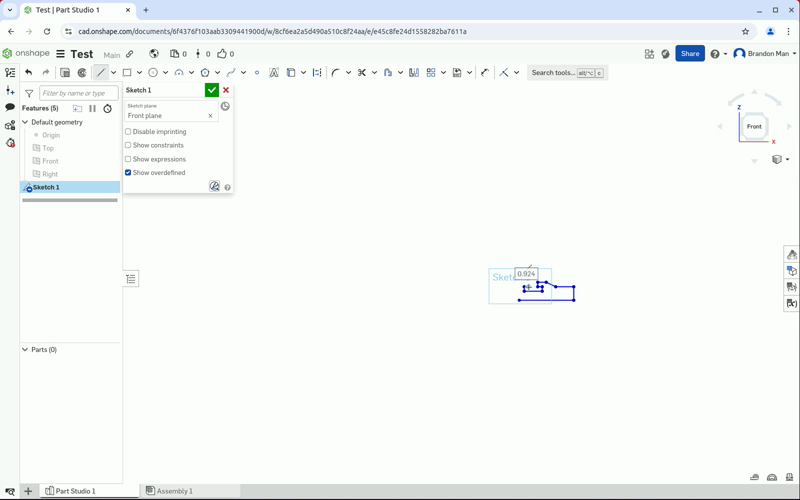
key_up(shift)
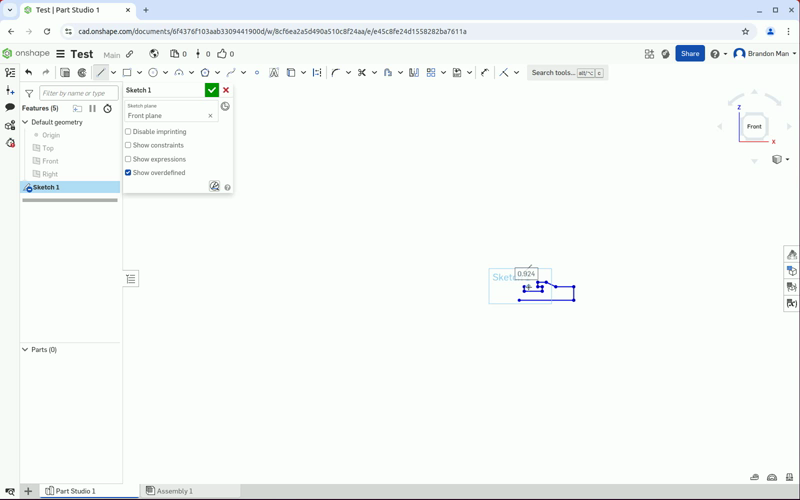
key_down(shift)
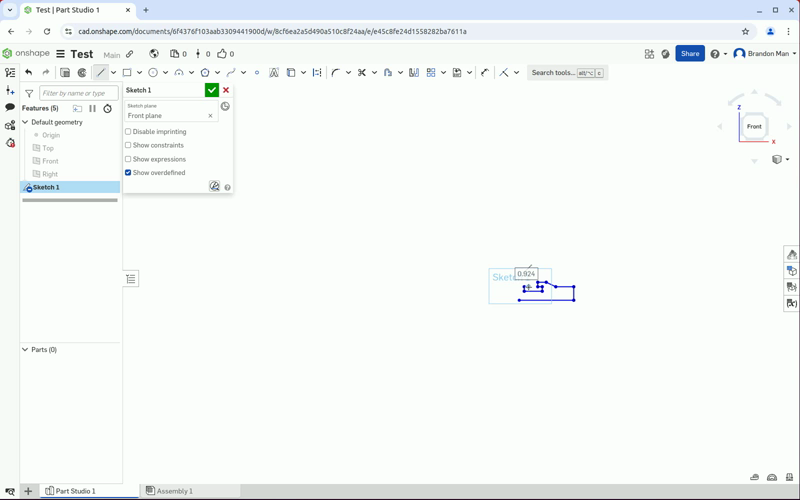
mouse_move(558, 286)
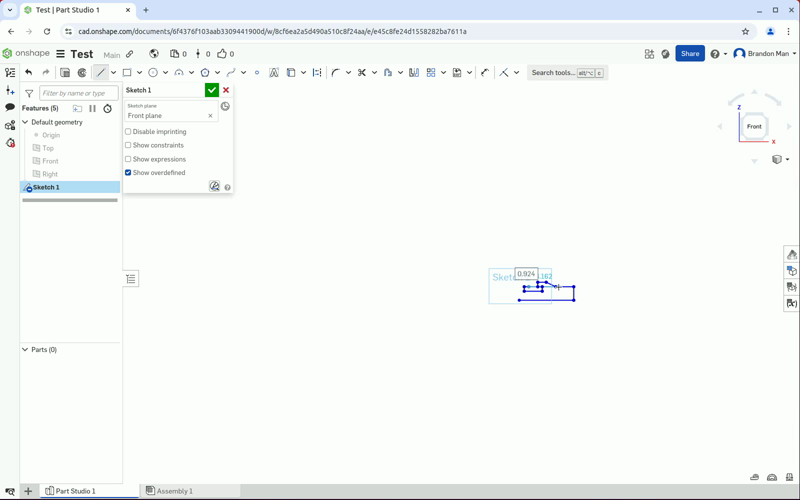
mouse_move(528, 282)
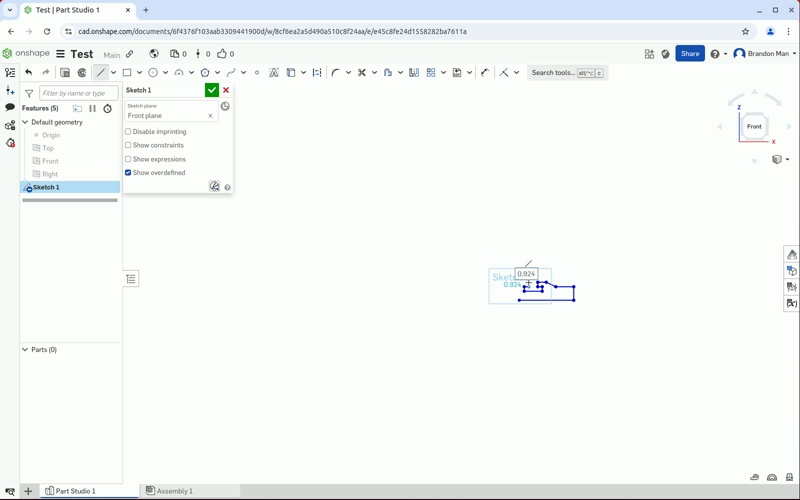
scroll(6)
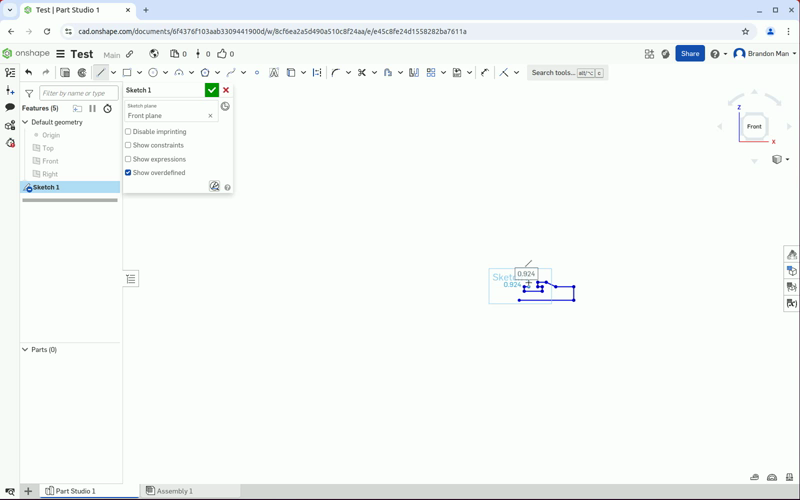
scroll(6)
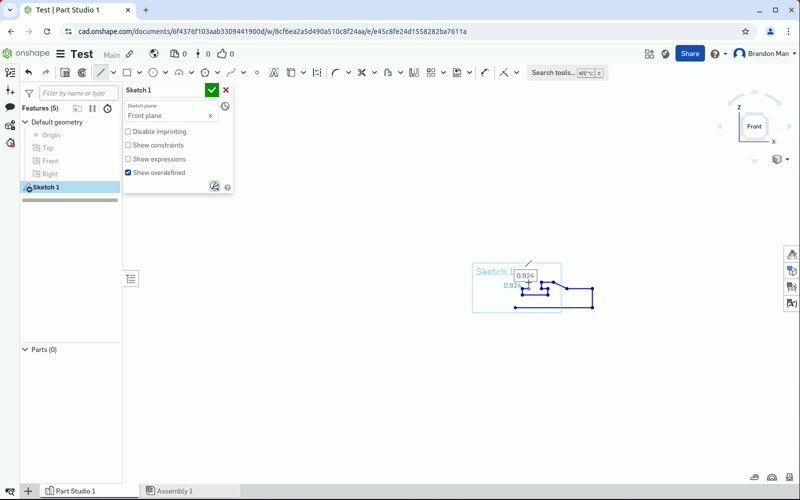
scroll(6)
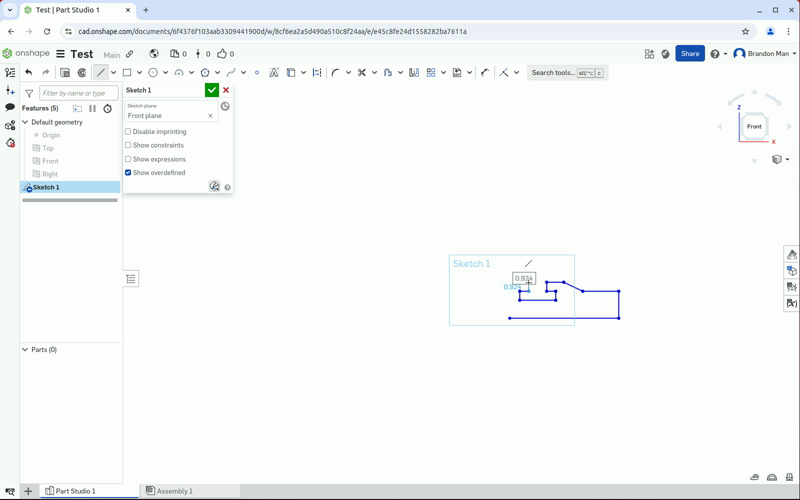
scroll(6)
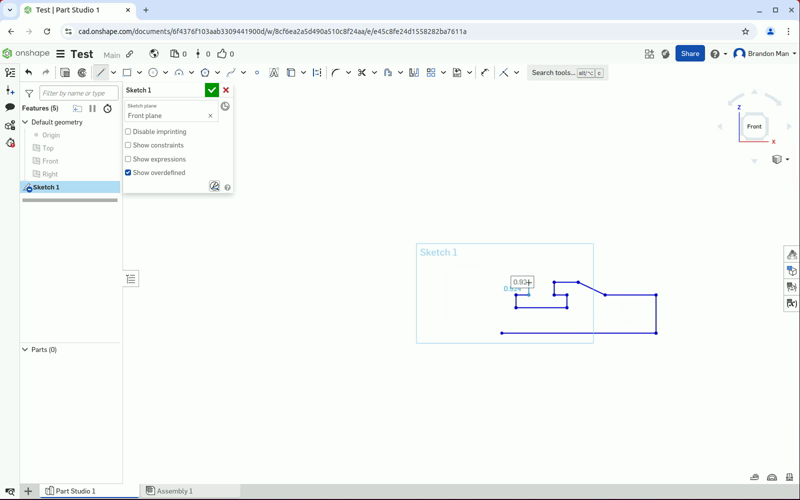
scroll(6)
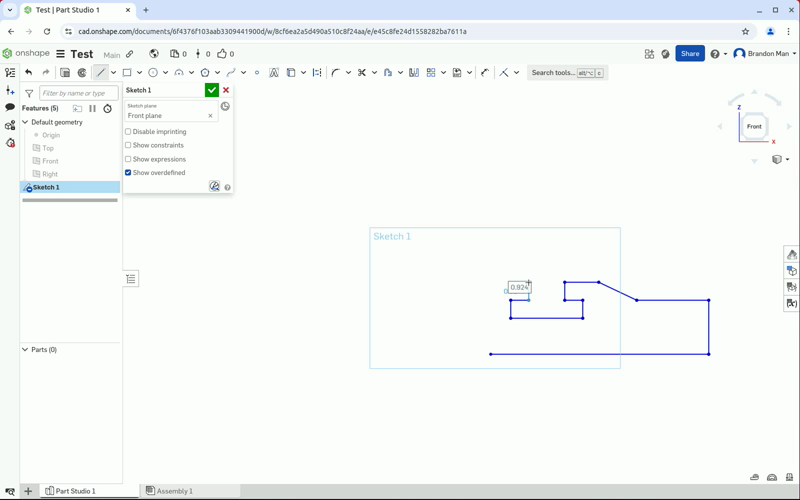
scroll(6)
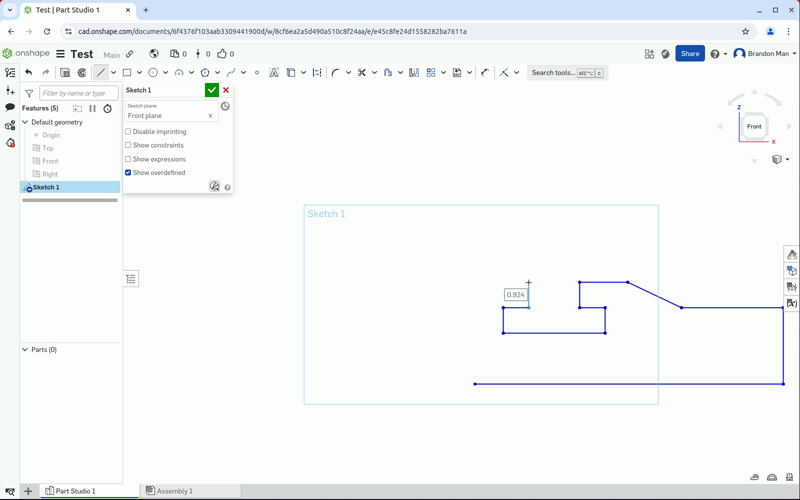
scroll(6)
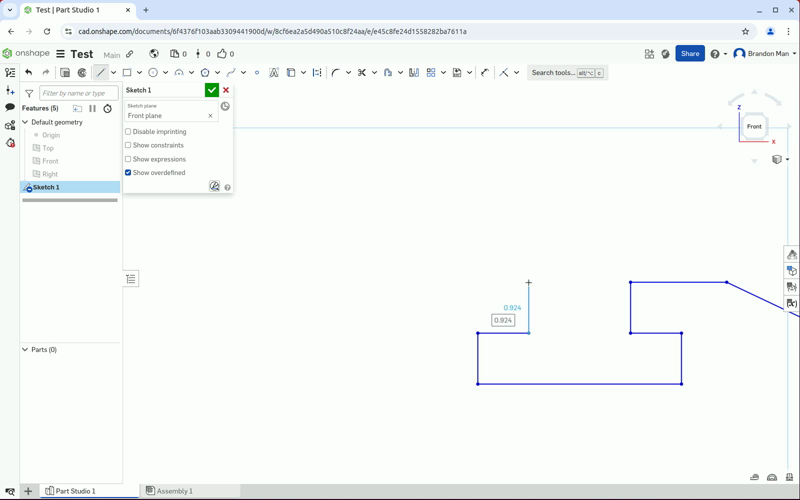
click(528, 282)
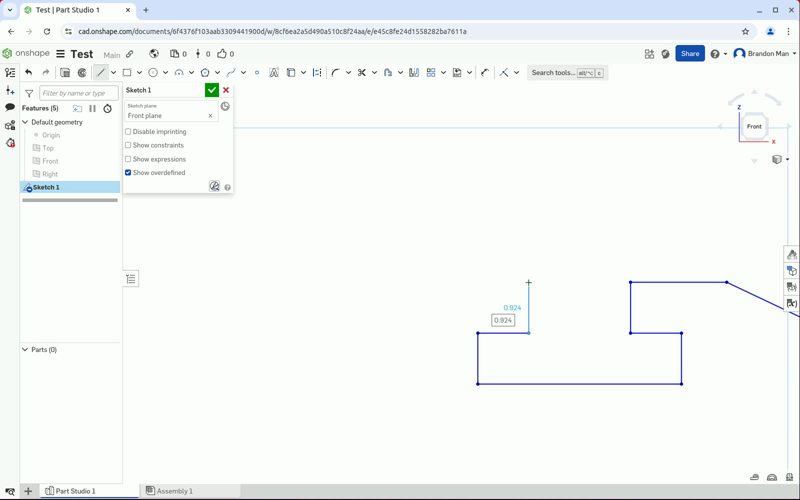
scroll(-6)
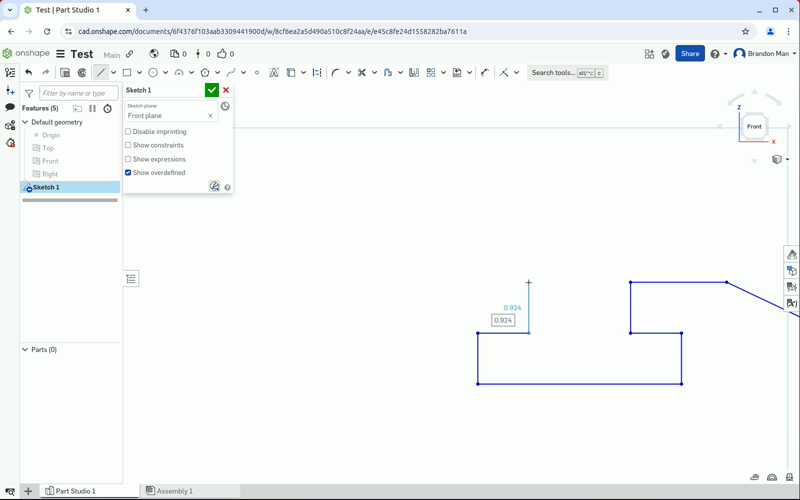
scroll(-6)
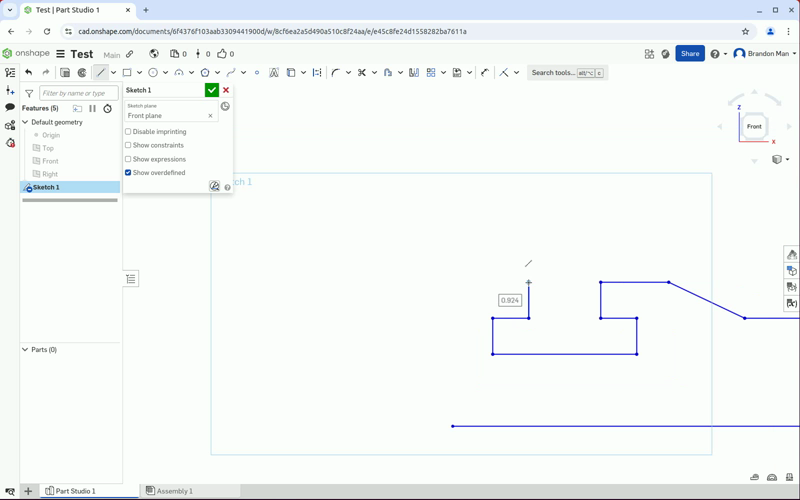
scroll(-6)
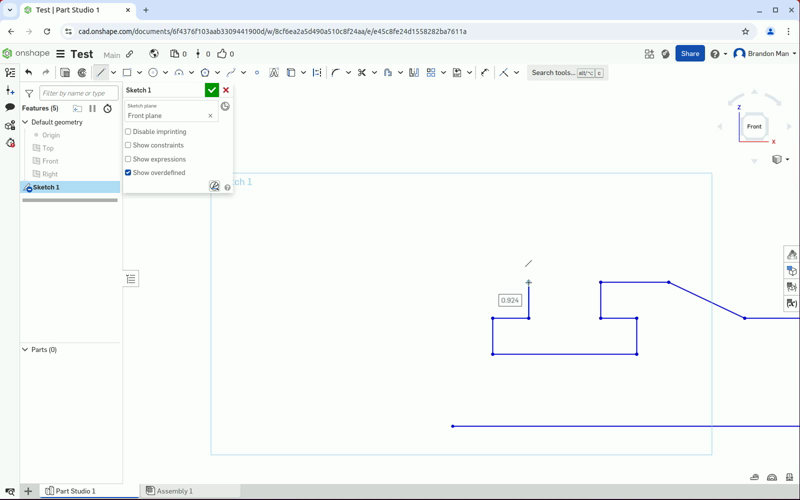
scroll(-6)
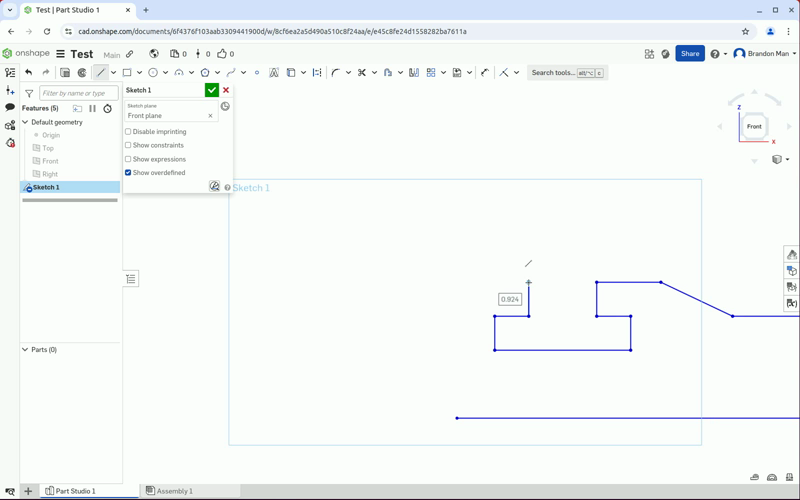
scroll(-6)
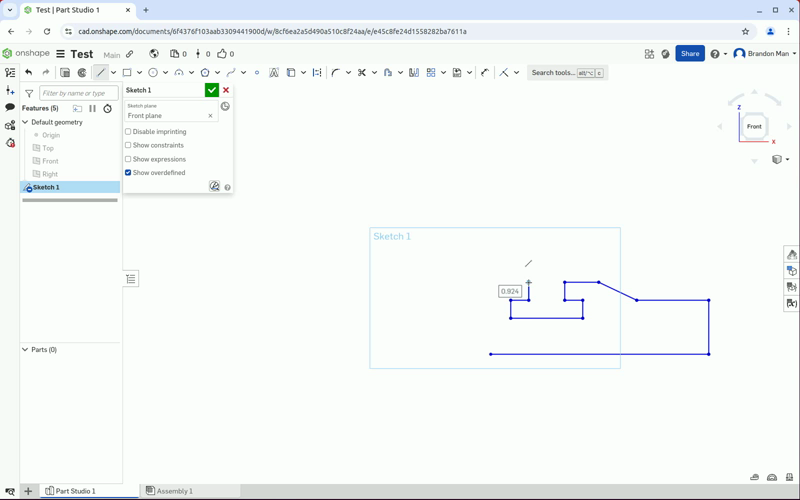
scroll(-6)
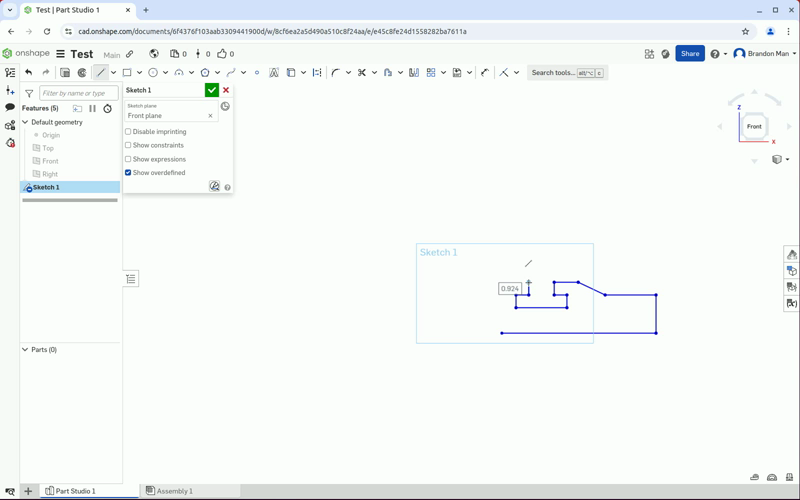
scroll(-6)
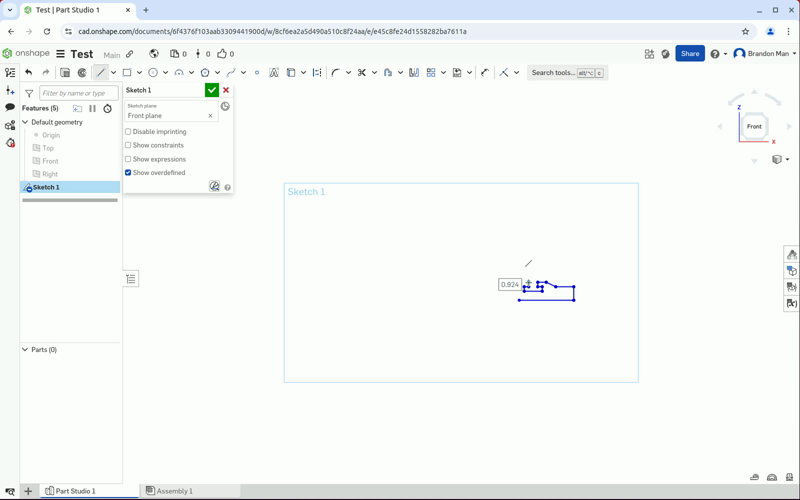
key_up(shift)
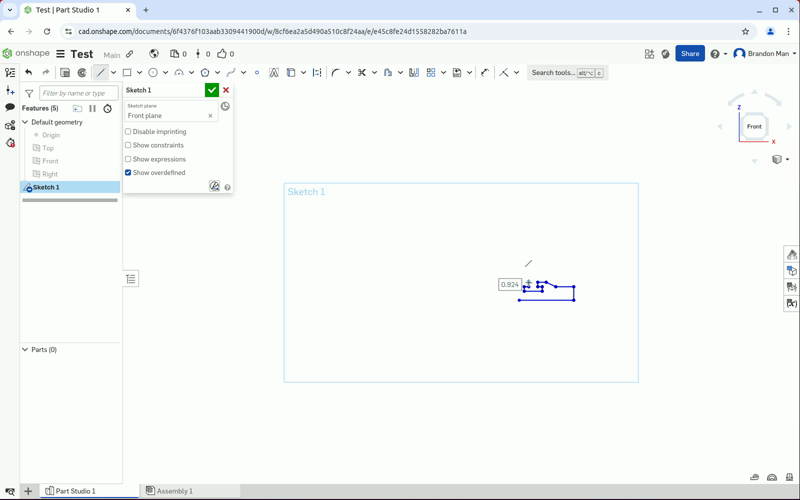
key_down(shift)
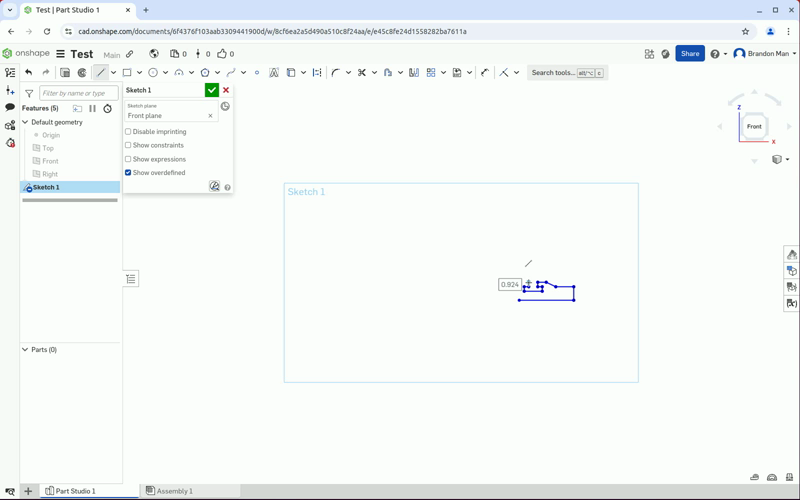
mouse_move(558, 282)
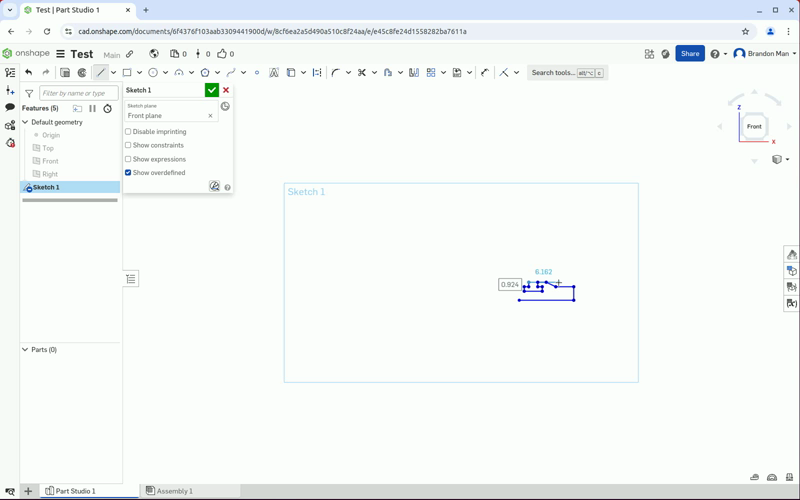
mouse_move(519, 282)
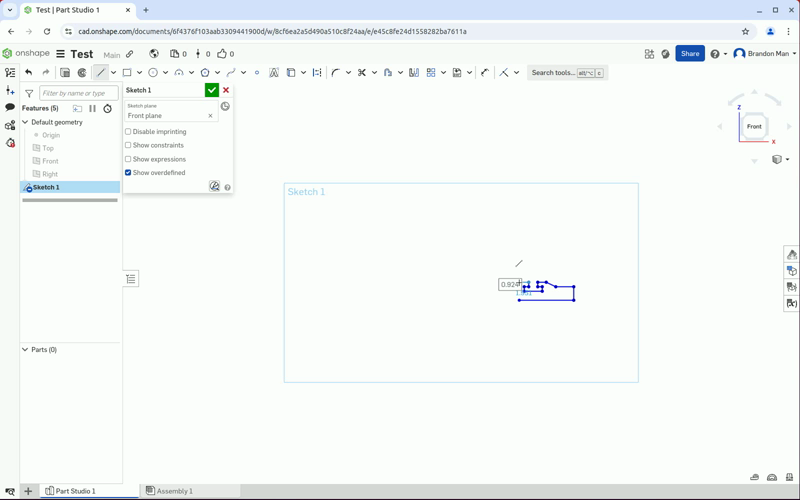
click(519, 282)
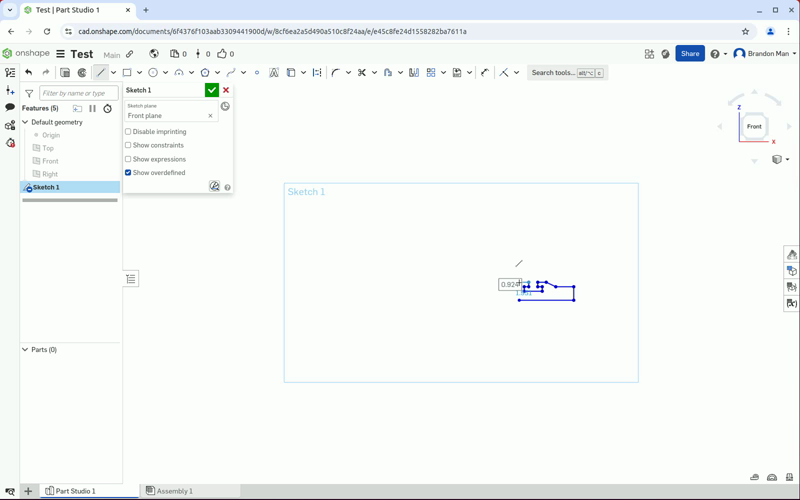
key_up(shift)
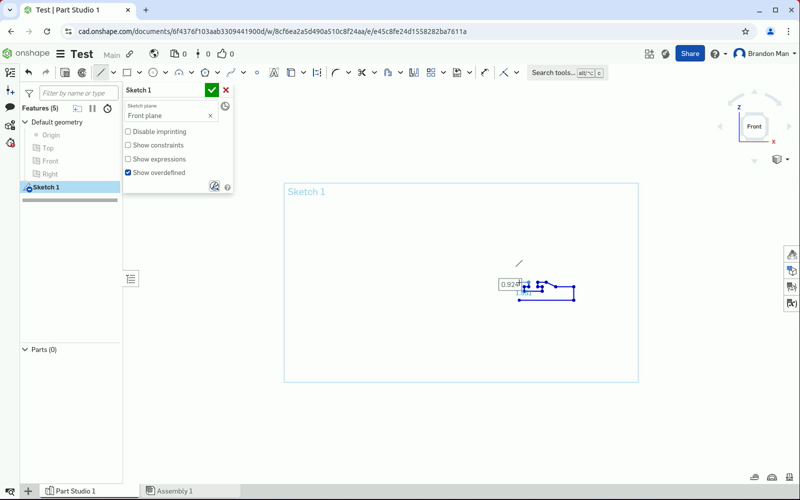
mouse_move(549, 282)
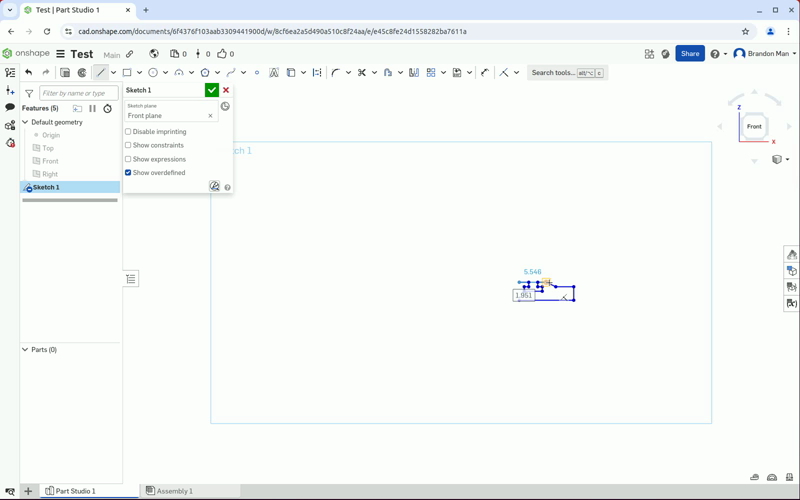
key_down(shift)
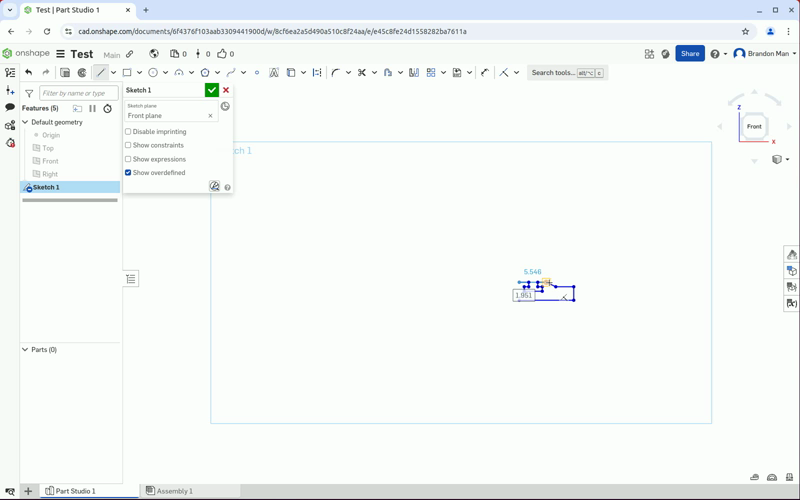
mouse_move(519, 300)
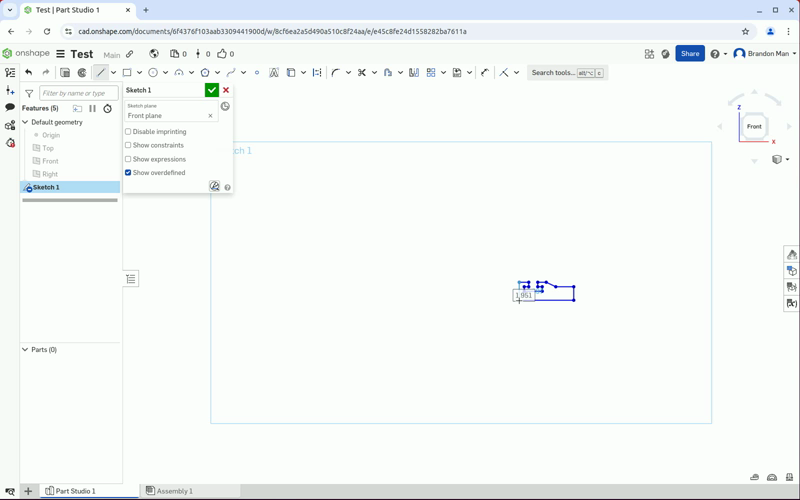
key_up(shift)
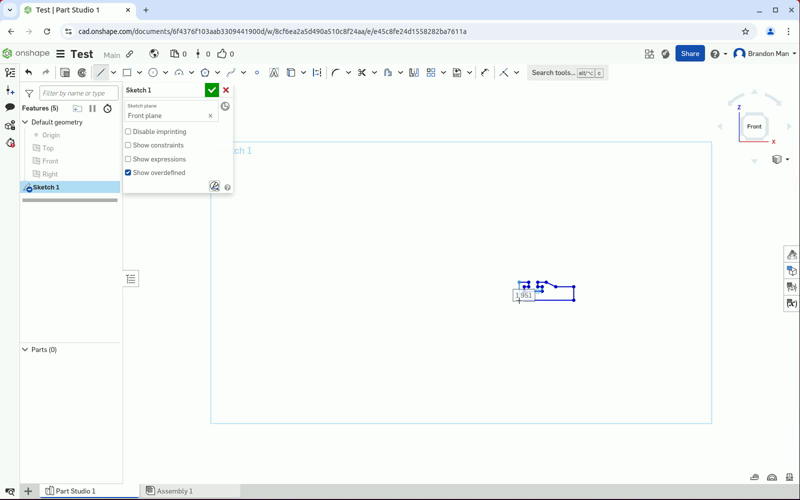
click(519, 300)
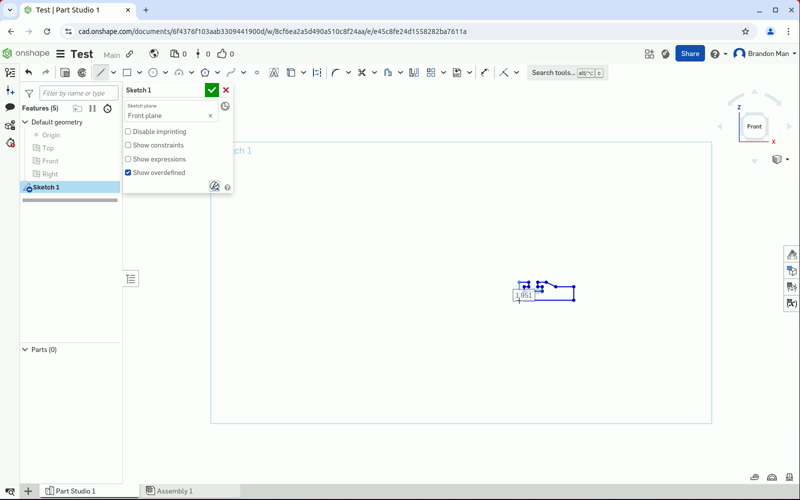
key(esc)
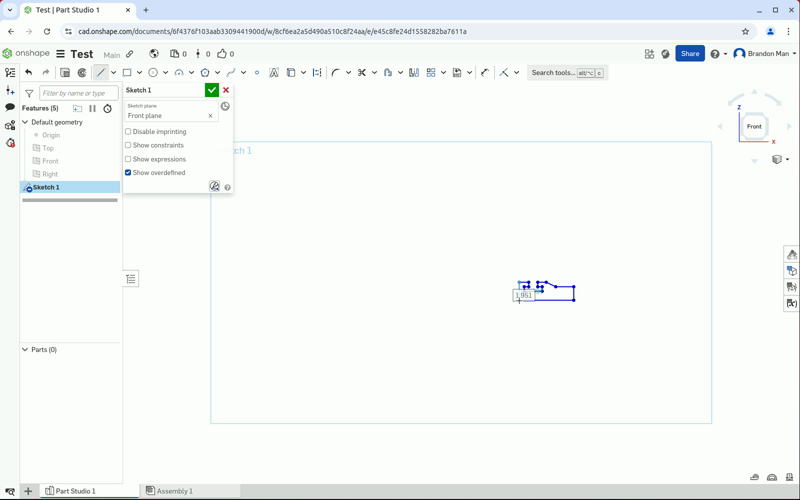
mouse_move(539, 283)
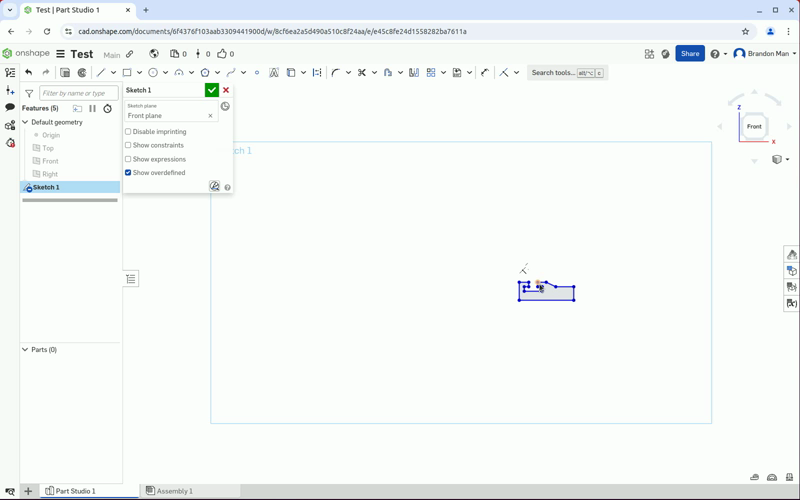
scroll(6)
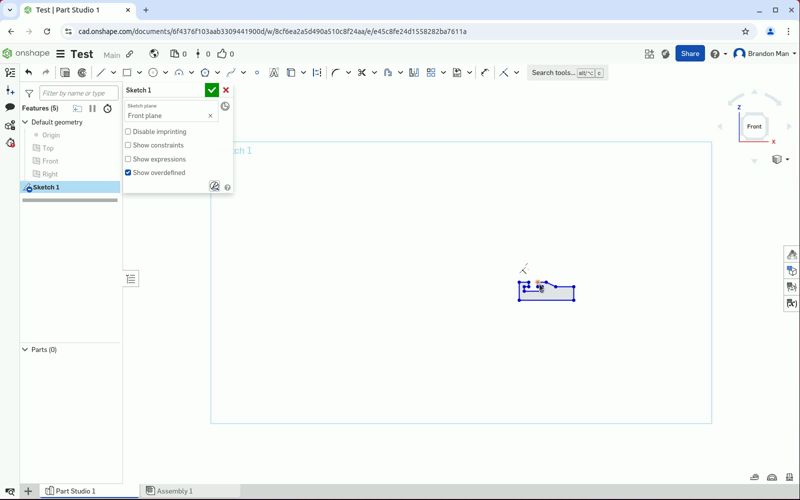
scroll(6)
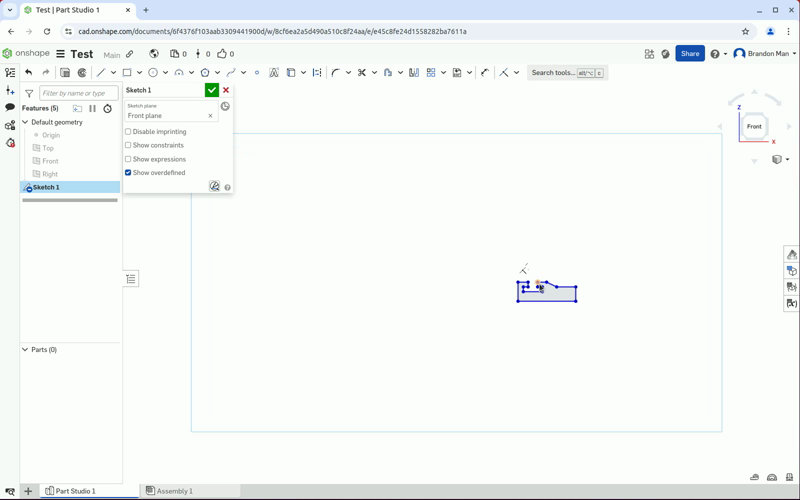
scroll(6)
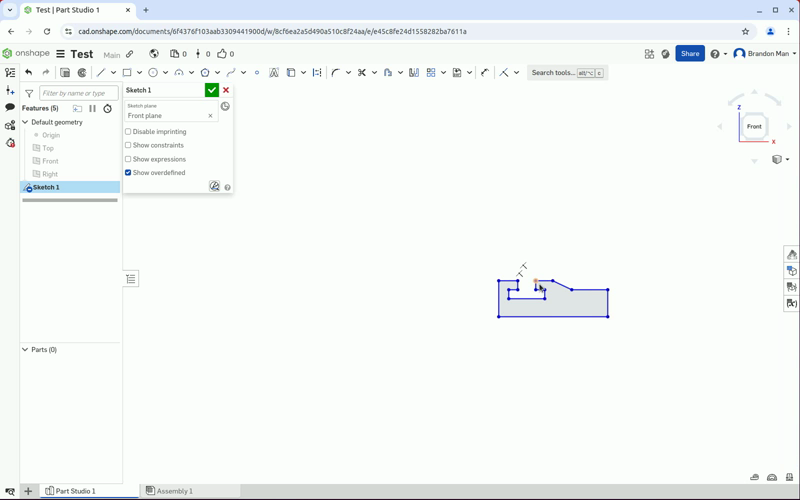
scroll(6)
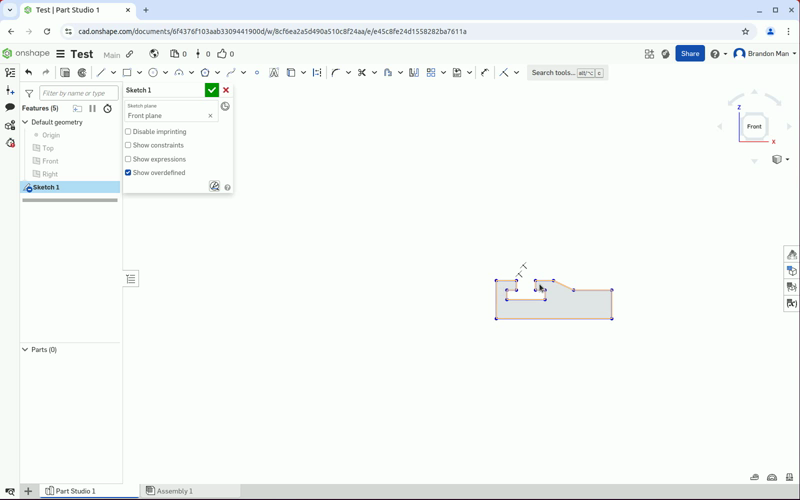
scroll(6)
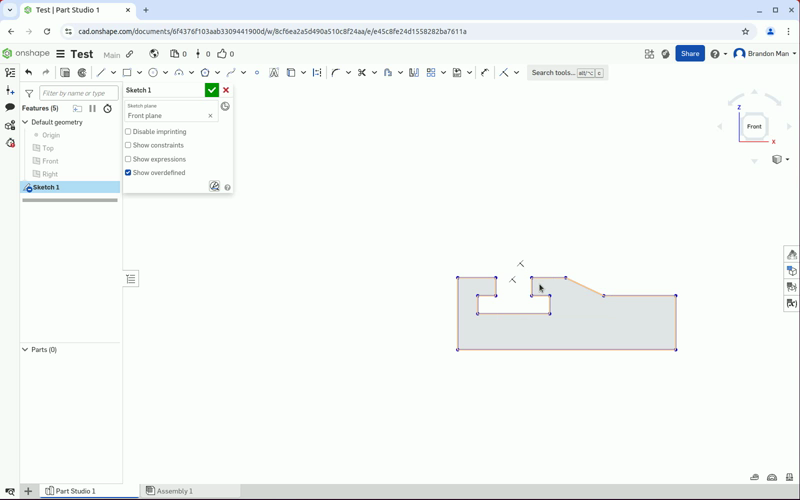
scroll(6)
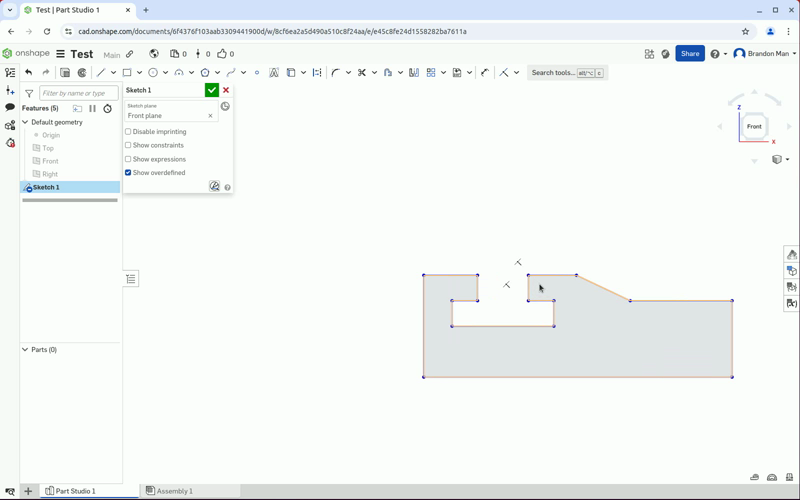
scroll(6)
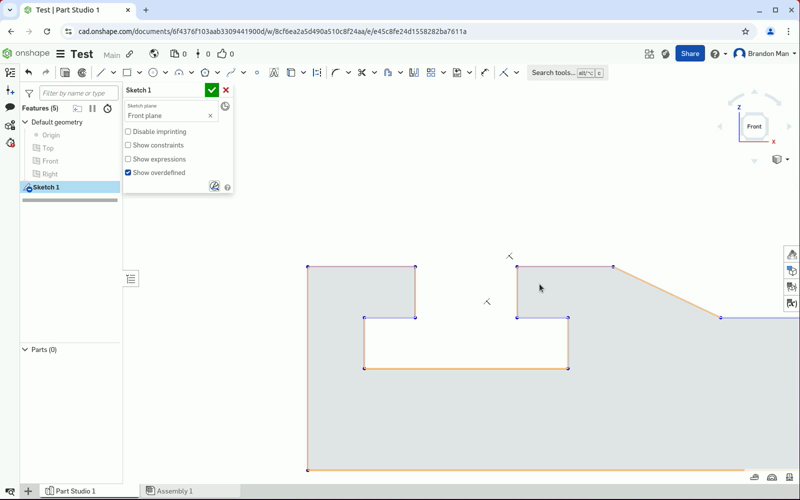
click(539, 283)
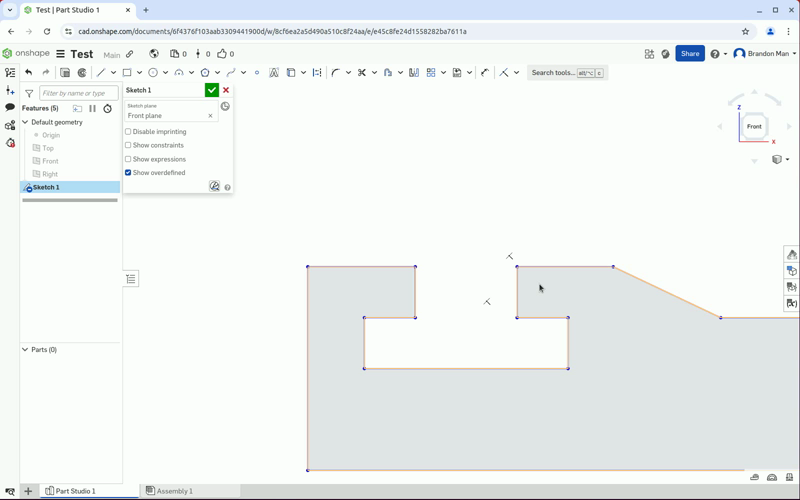
scroll(-6)
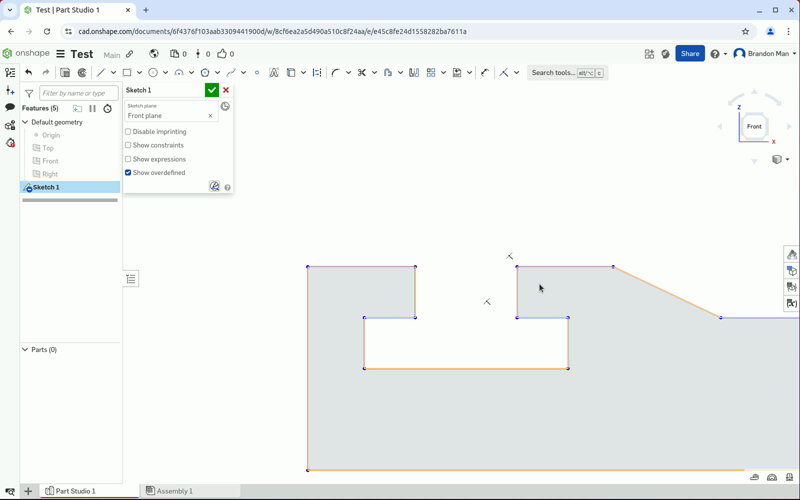
scroll(-6)
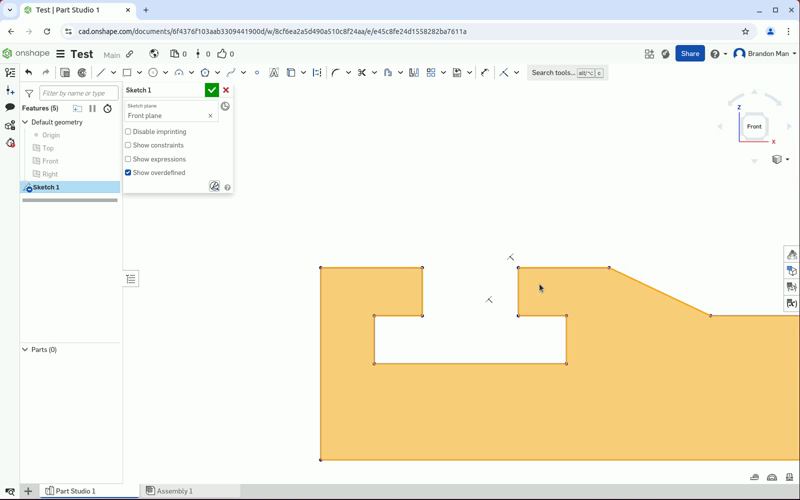
scroll(-6)
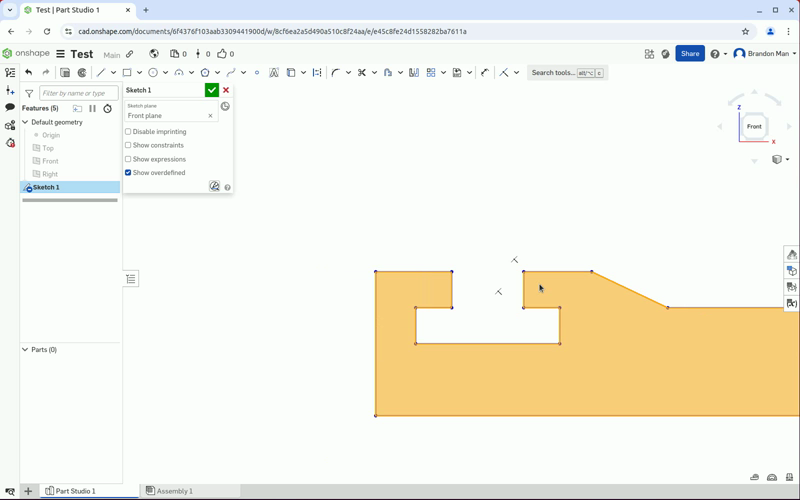
scroll(-6)
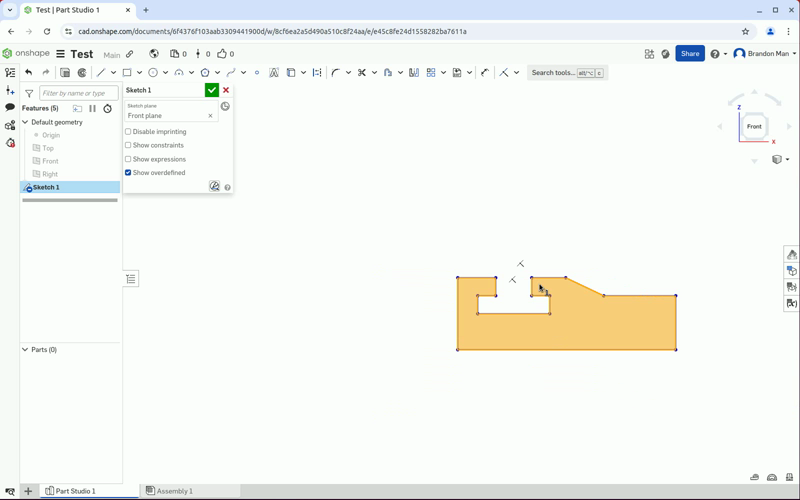
scroll(-6)
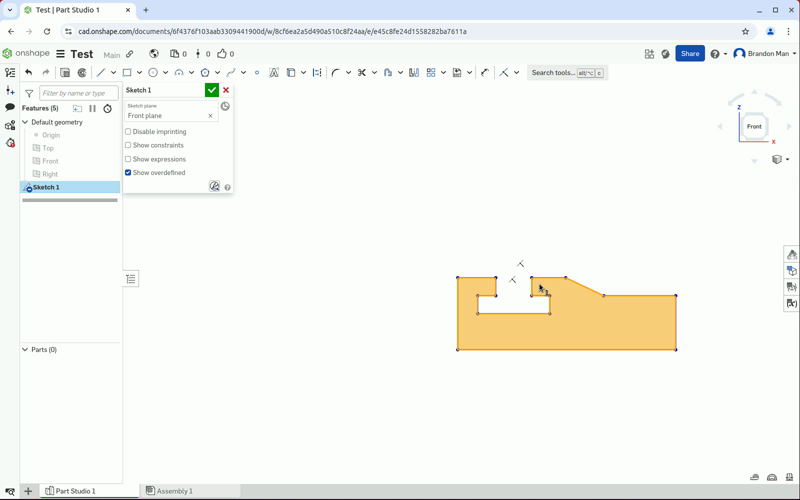
scroll(-6)
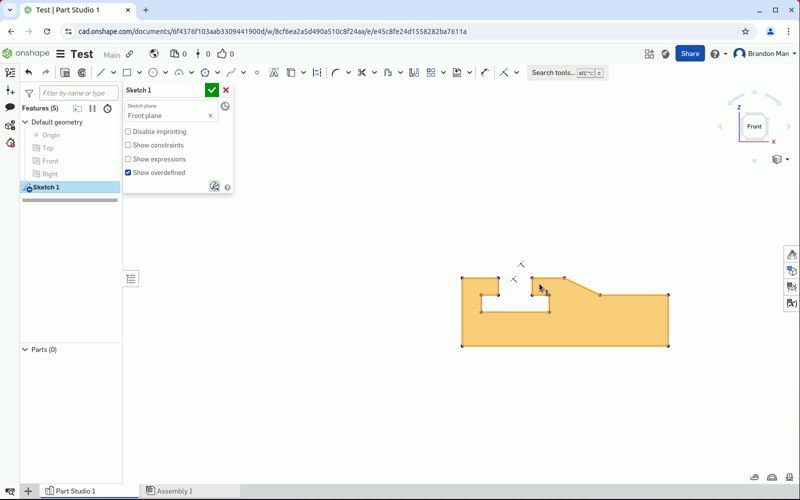
scroll(-6)
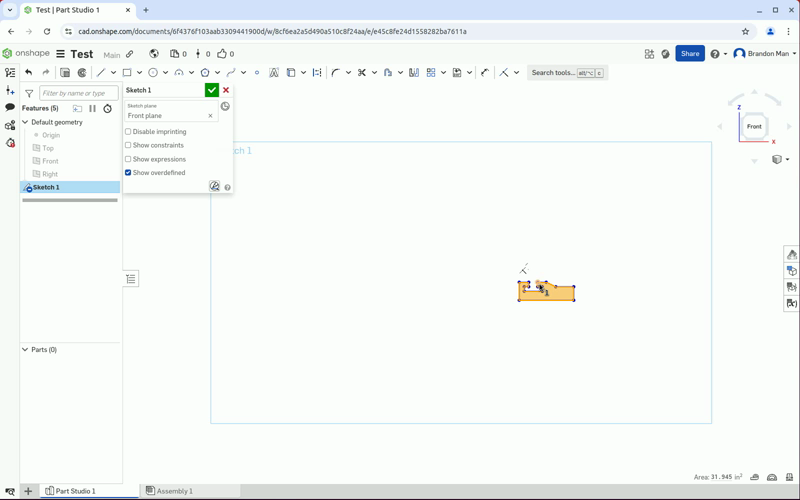
mouse_move(73, 352)
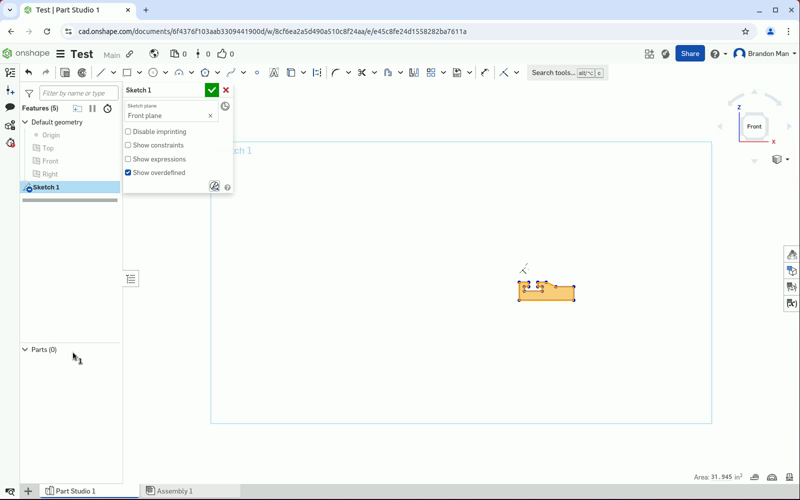
key(shift+y)
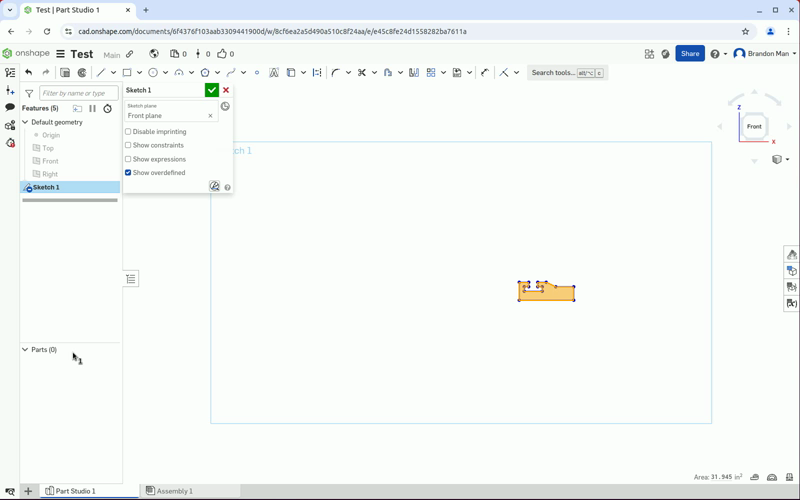
key(shift+e)
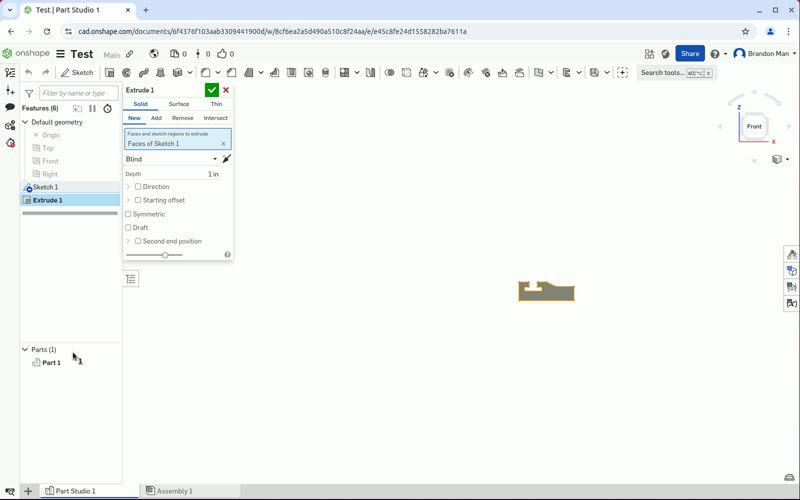
mouse_move(143, 106)
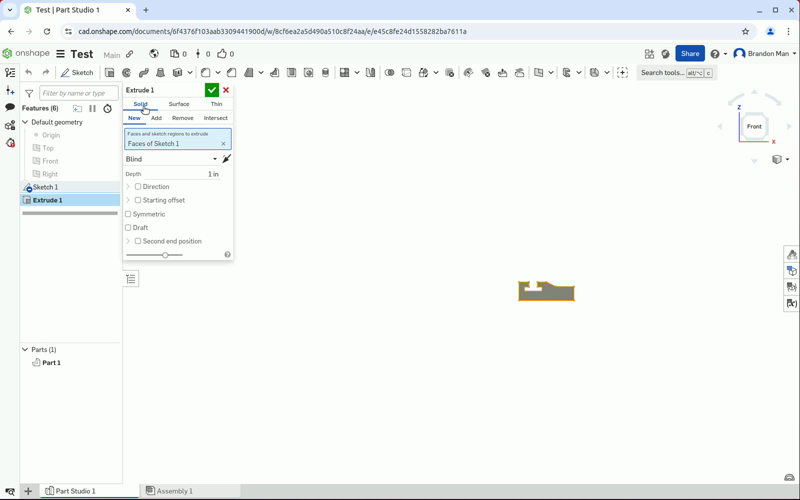
click(143, 106)
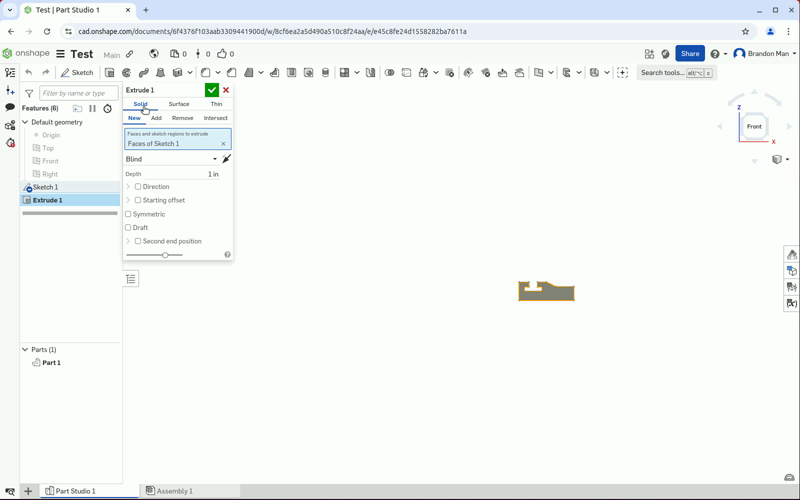
mouse_move(137, 120)
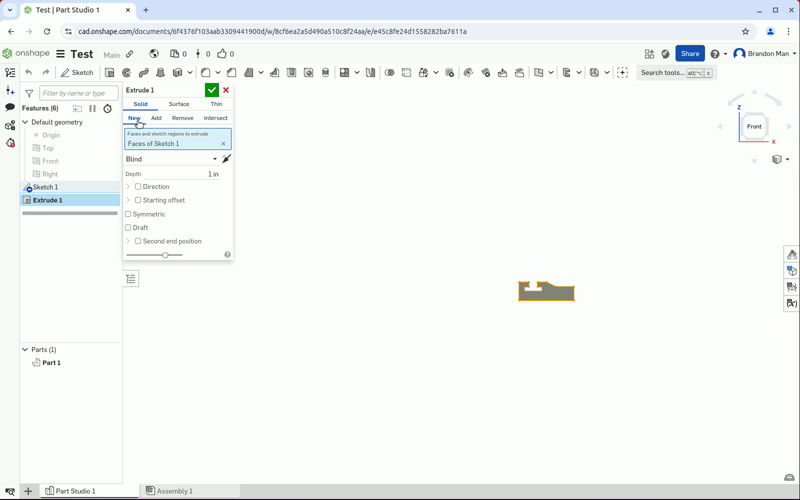
click(137, 120)
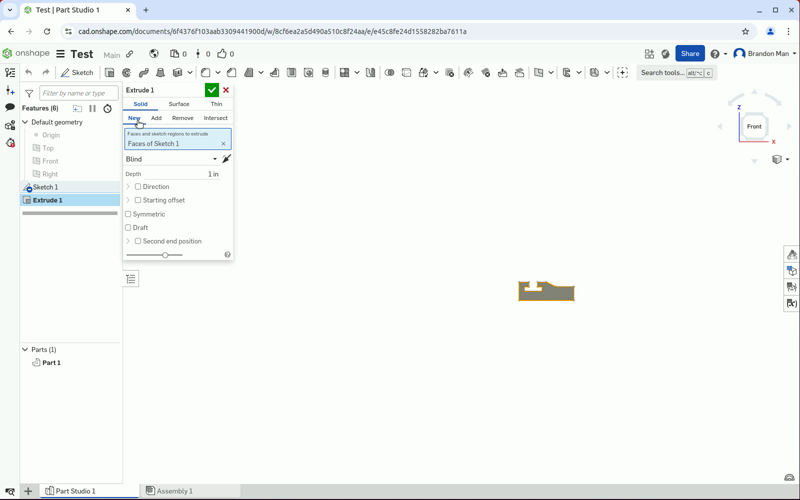
key(tab, 4)
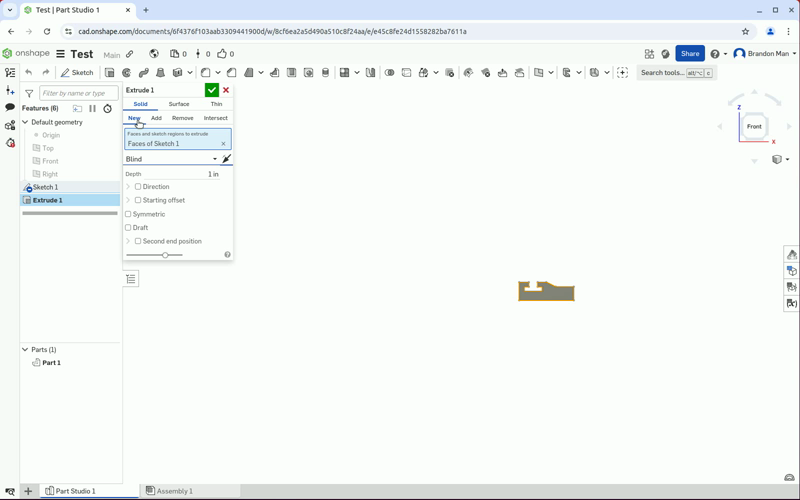
text(3.611)
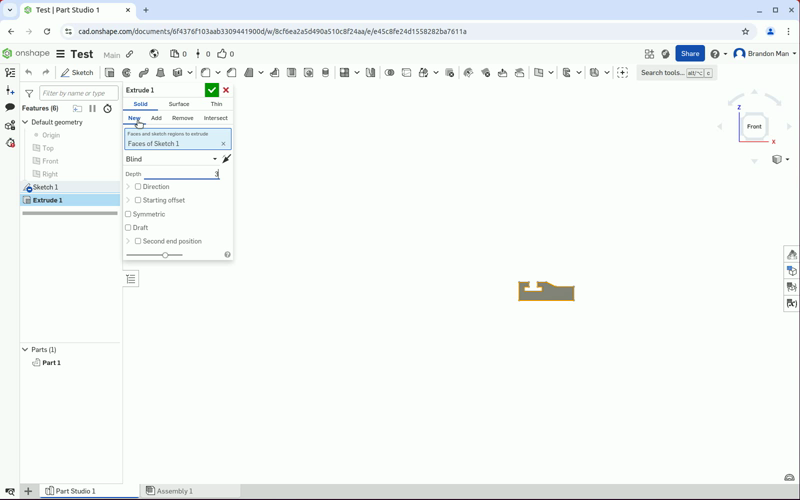
key(enter)
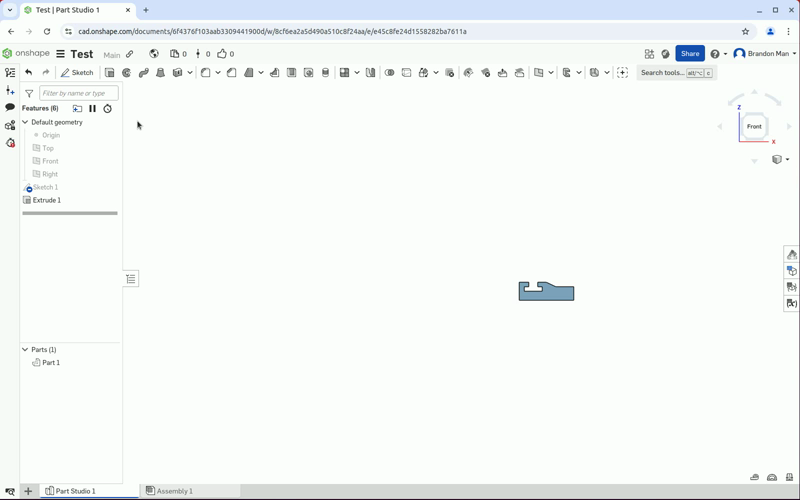
key(shift+h)
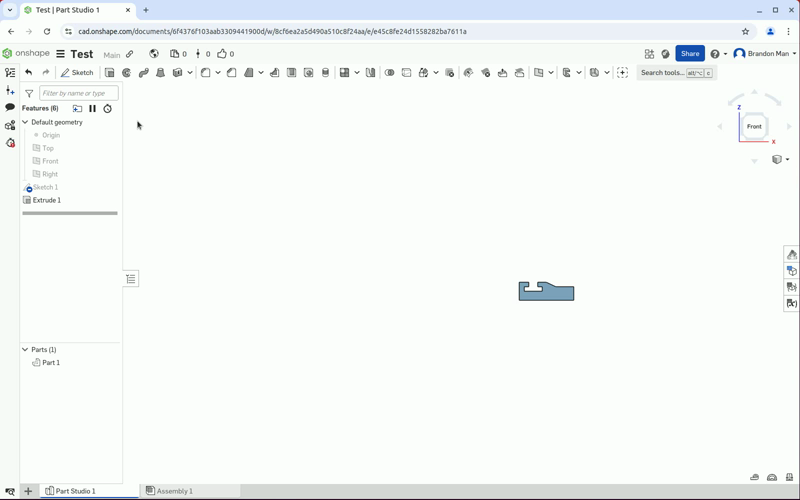
key(shift+h)
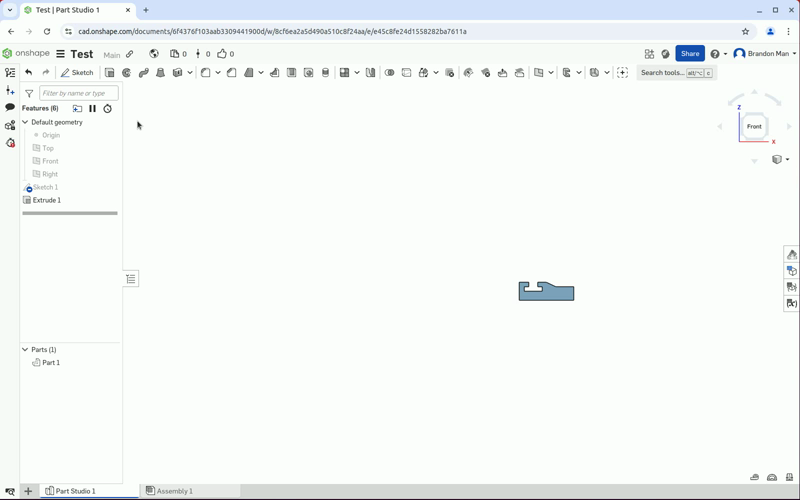
mouse_move(73, 189)
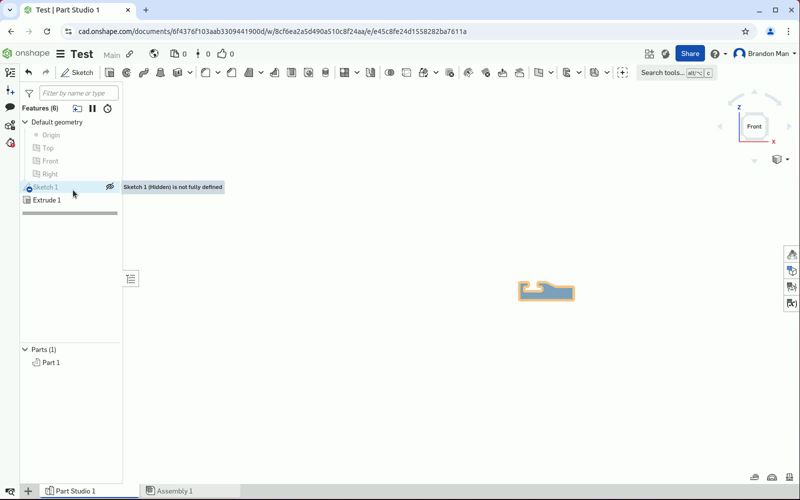
click(73, 189)
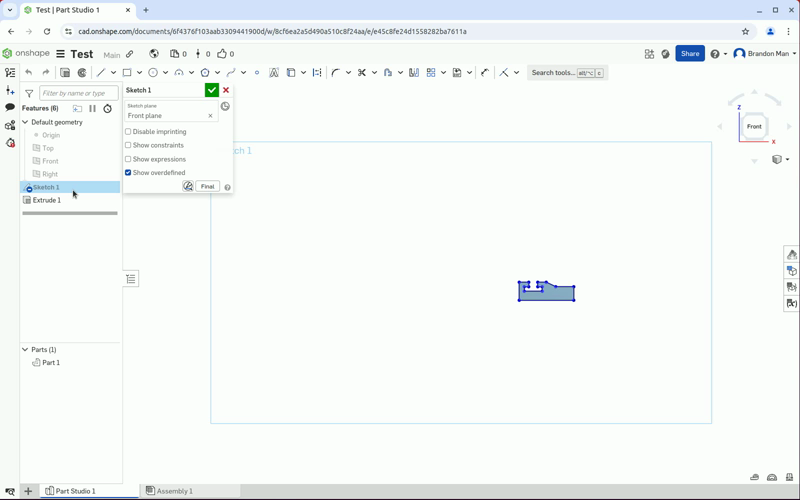
mouse_move(229, 92)
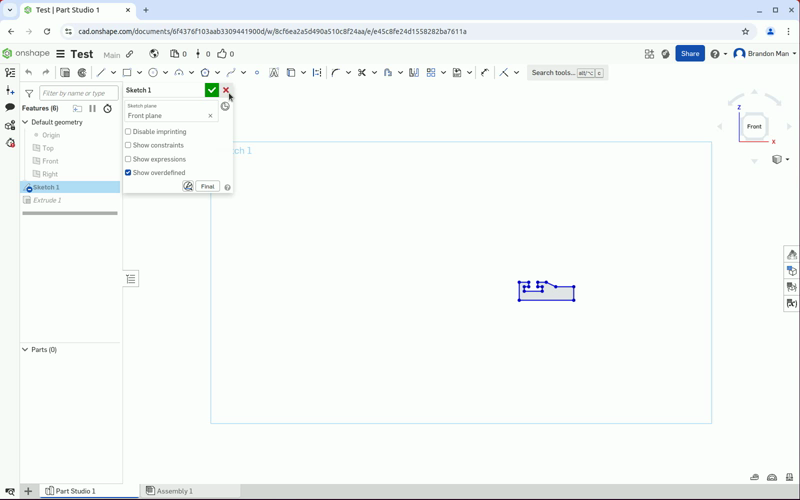
click(229, 92)
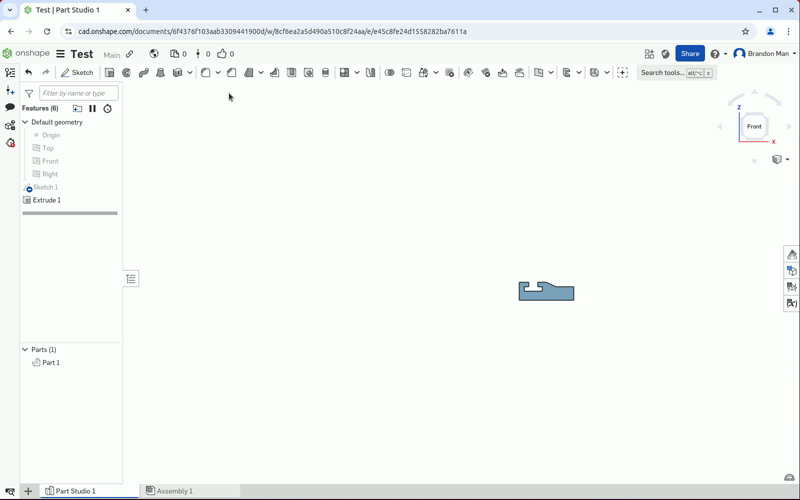
mouse_move(73, 352)
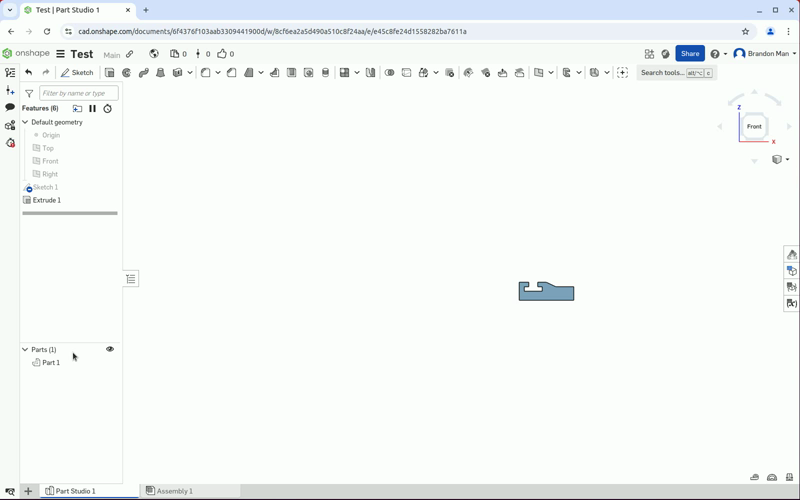
key(y)
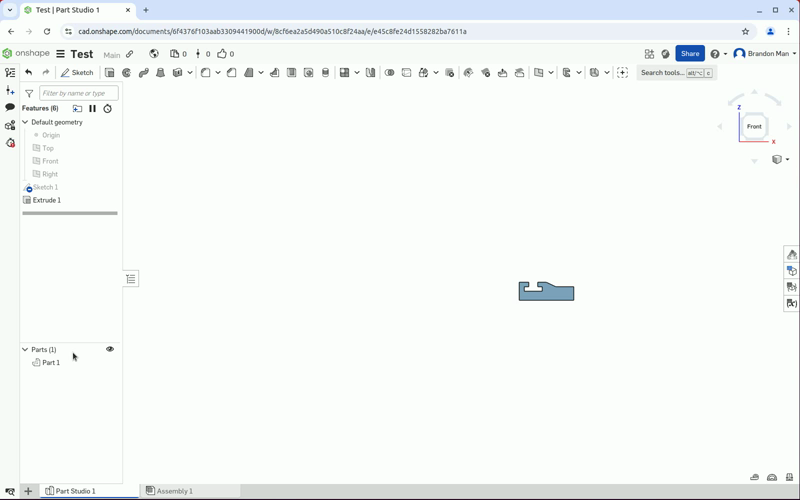
key(shift+p)
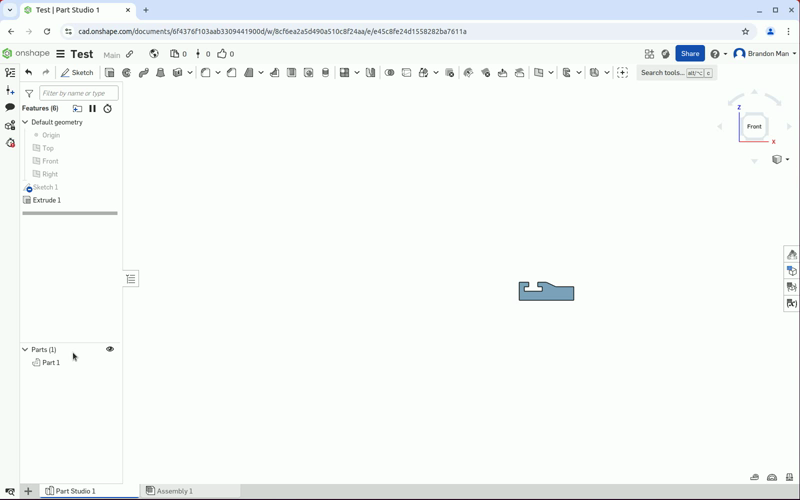
key(space)
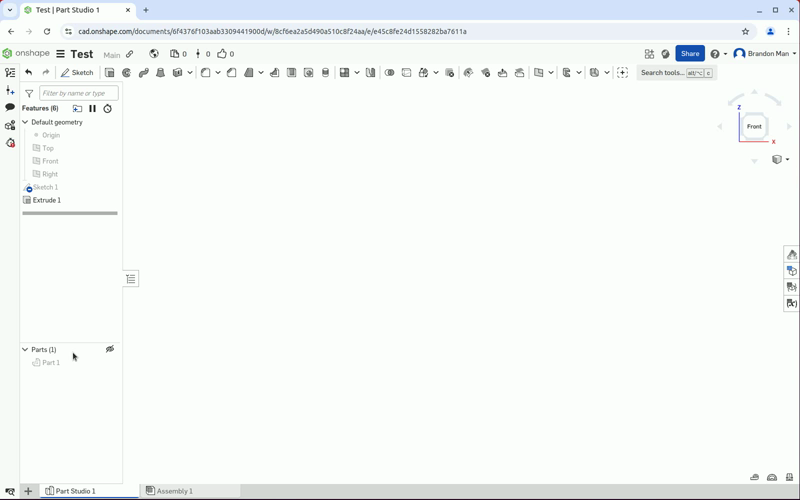
key_down(shift)
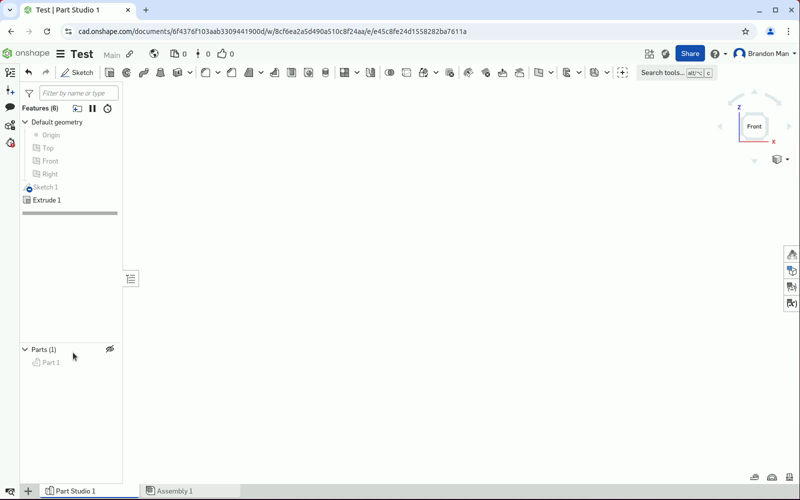
key(left)
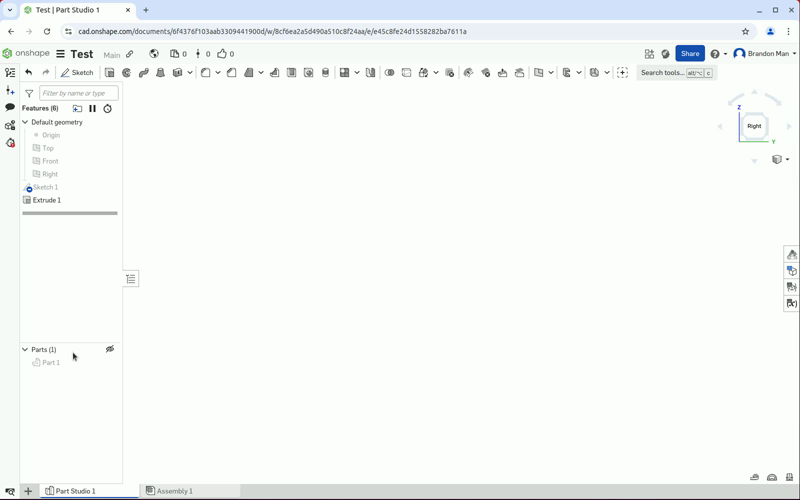
key_up(shift)
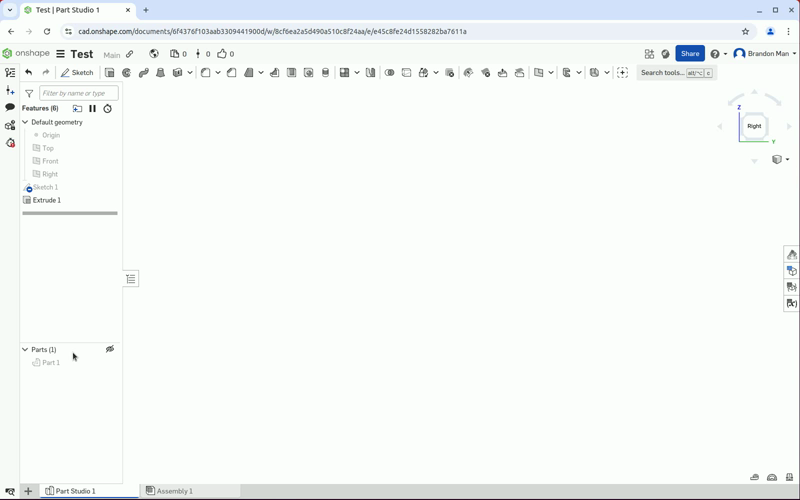
mouse_move(73, 352)
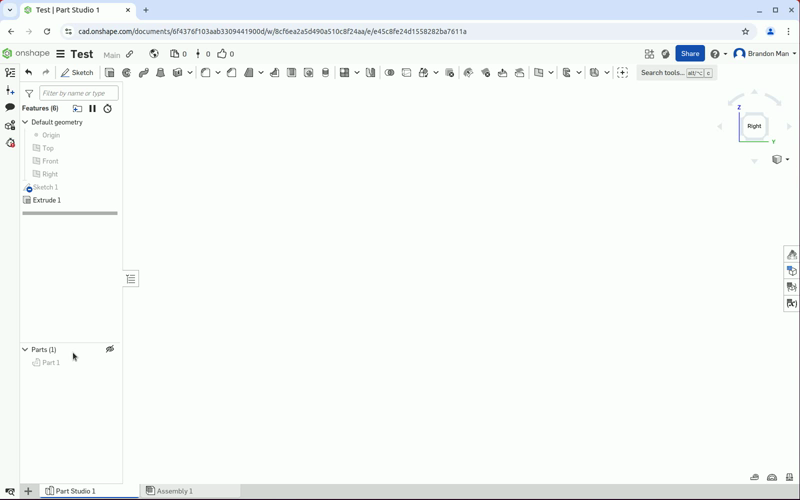
key(shift+y)
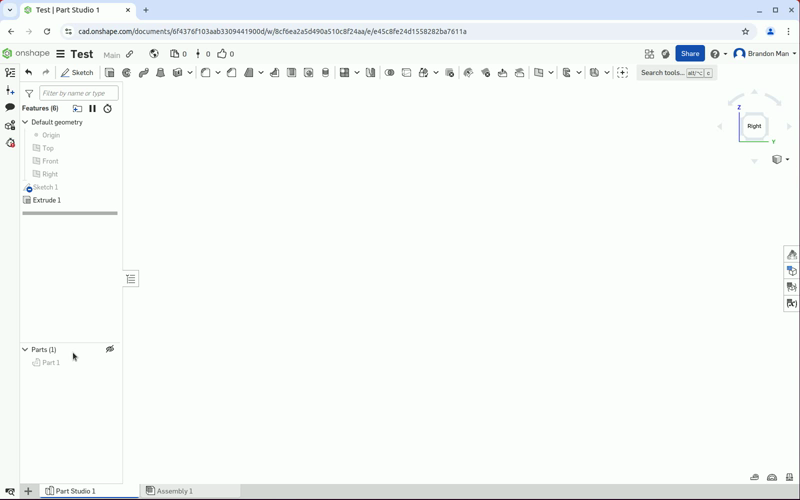
key(shift+s)
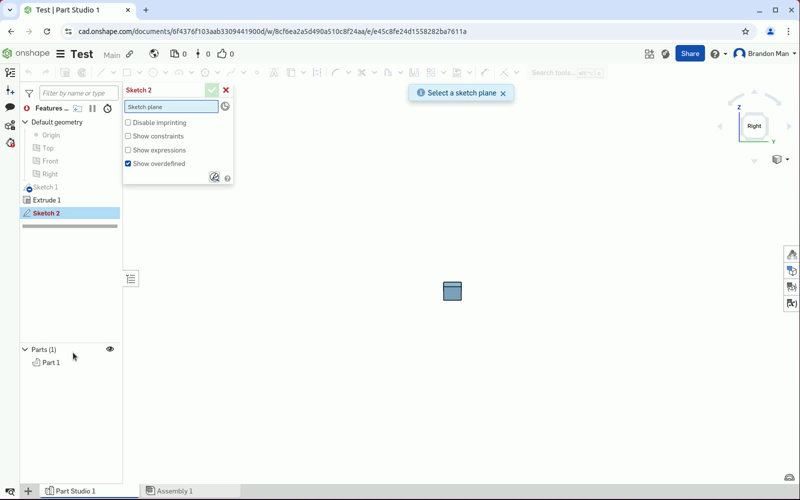
mouse_move(73, 176)
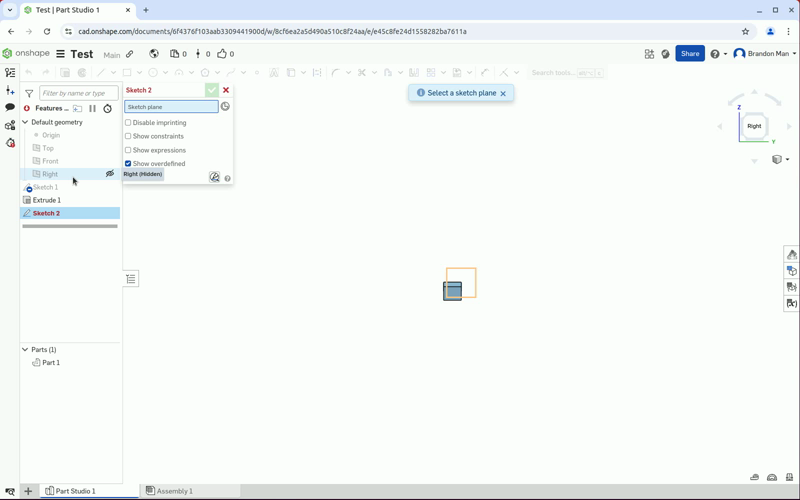
click(73, 176)
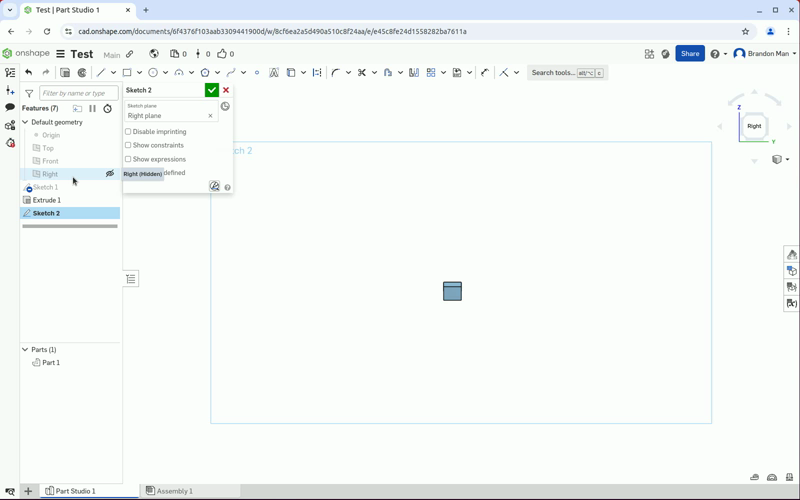
mouse_move(73, 352)
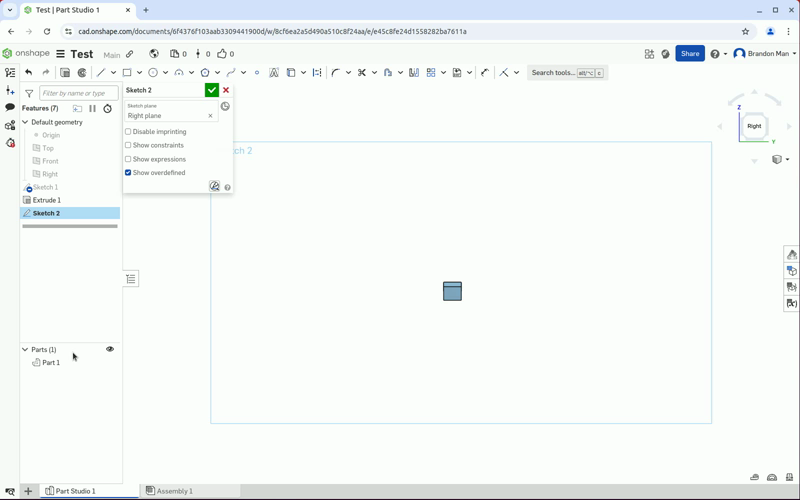
key(y)
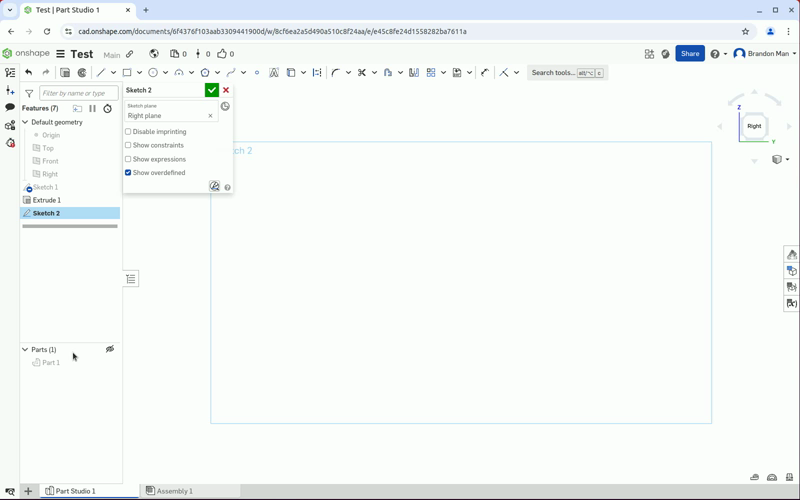
key(l)
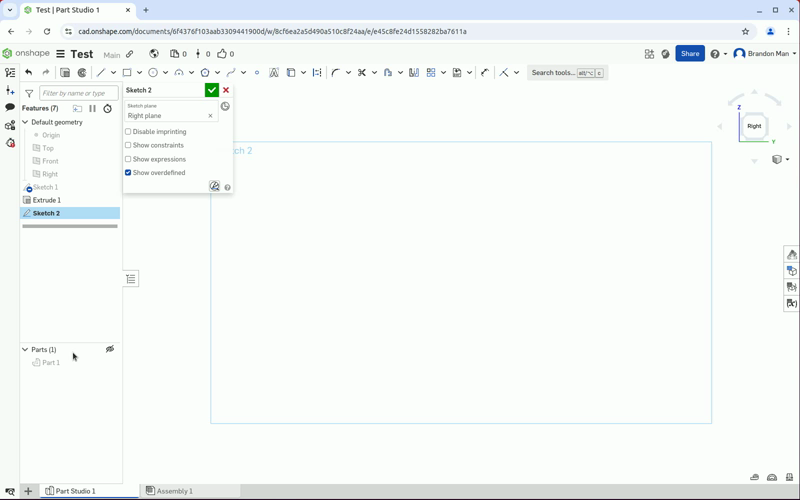
key_down(shift)
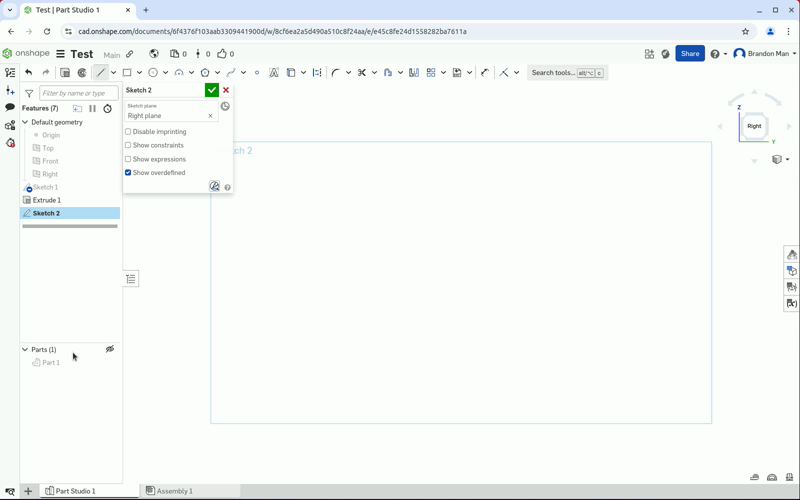
mouse_move(445, 298)
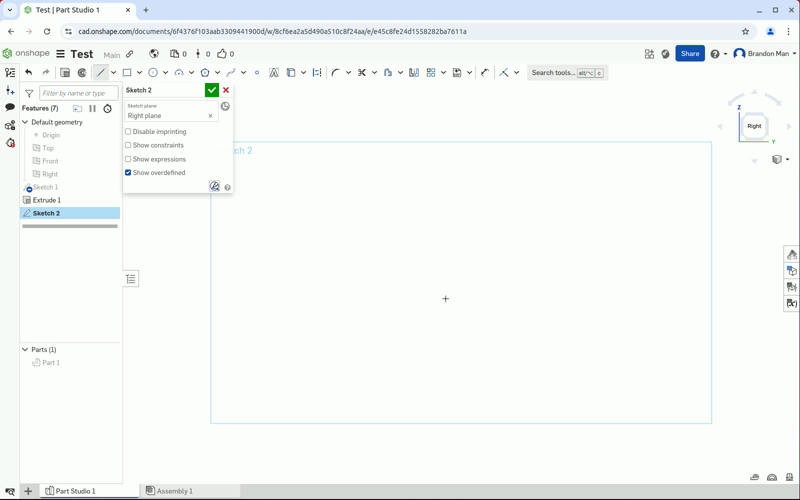
click(445, 298)
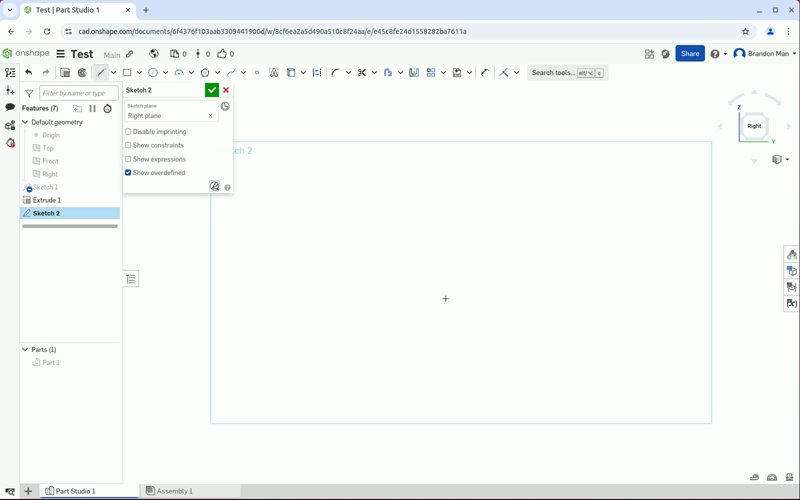
key_up(shift)
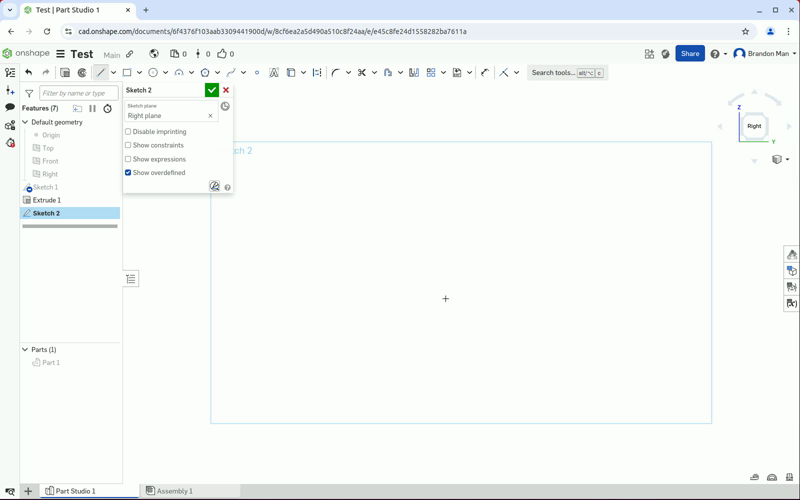
key_down(shift)
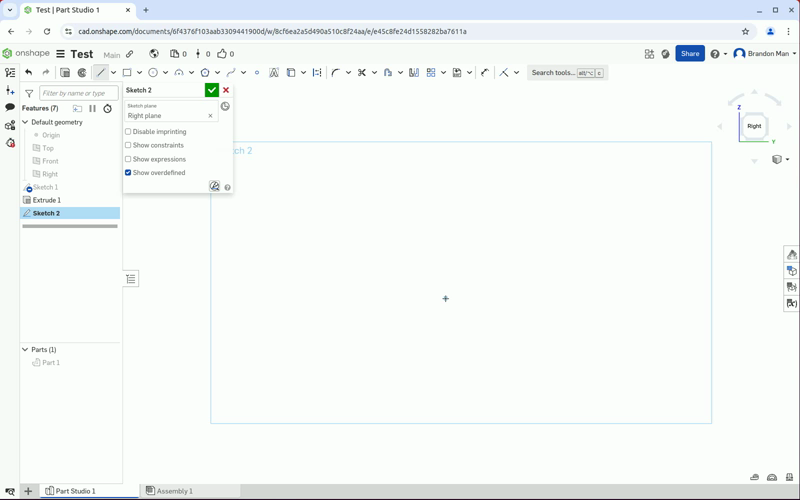
mouse_move(475, 298)
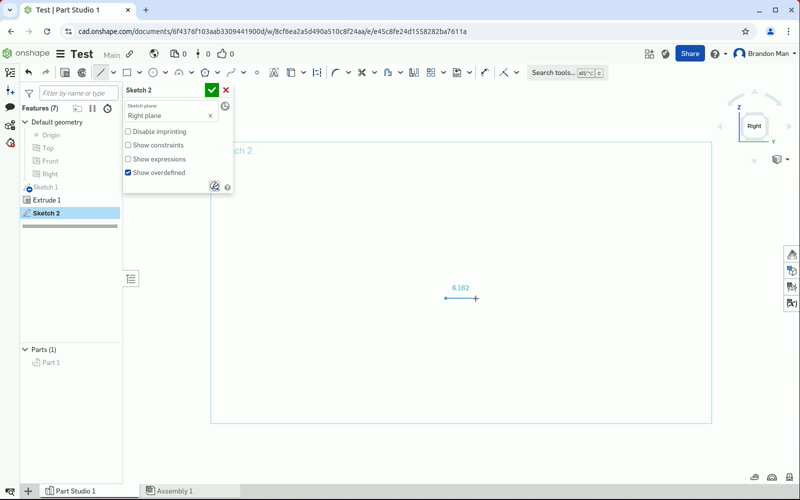
mouse_move(447, 301)
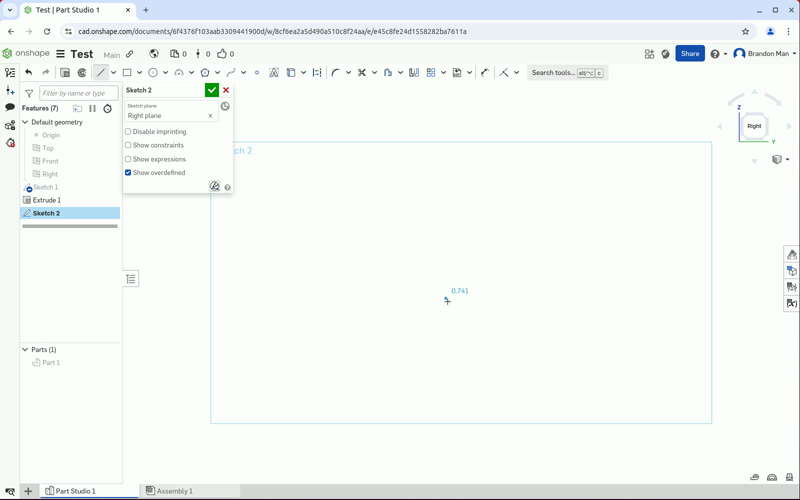
scroll(6)
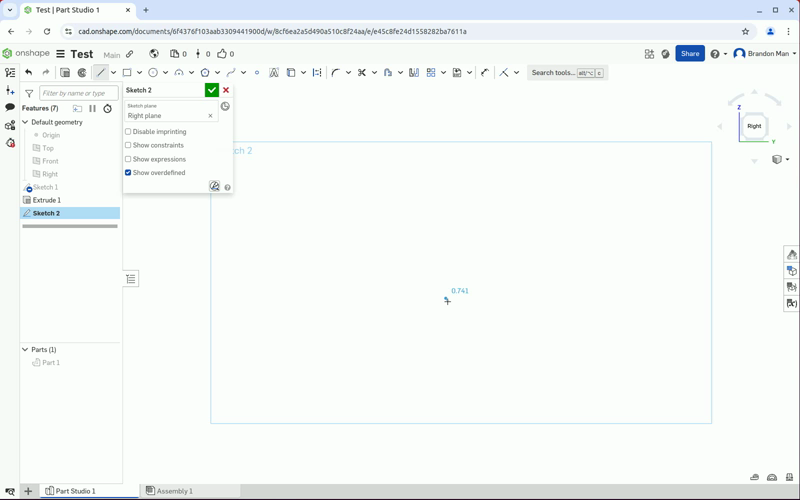
scroll(6)
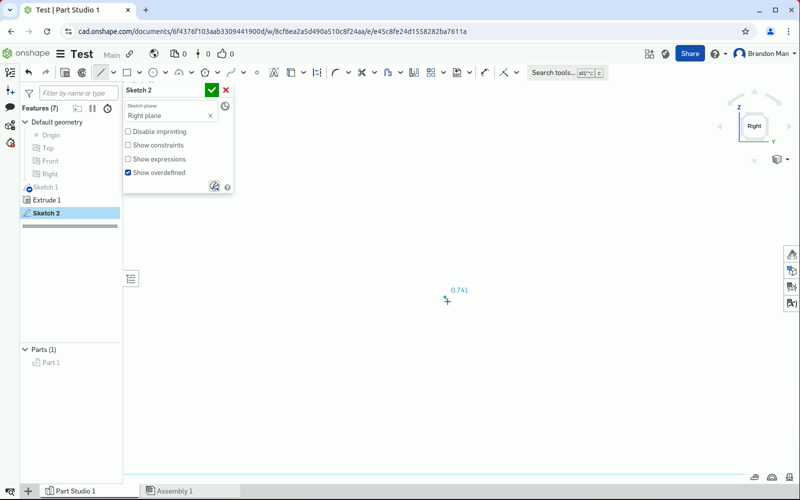
scroll(6)
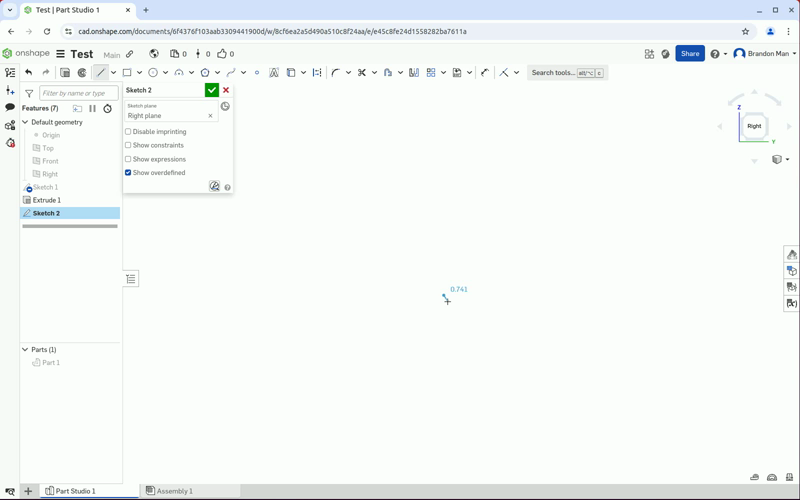
scroll(6)
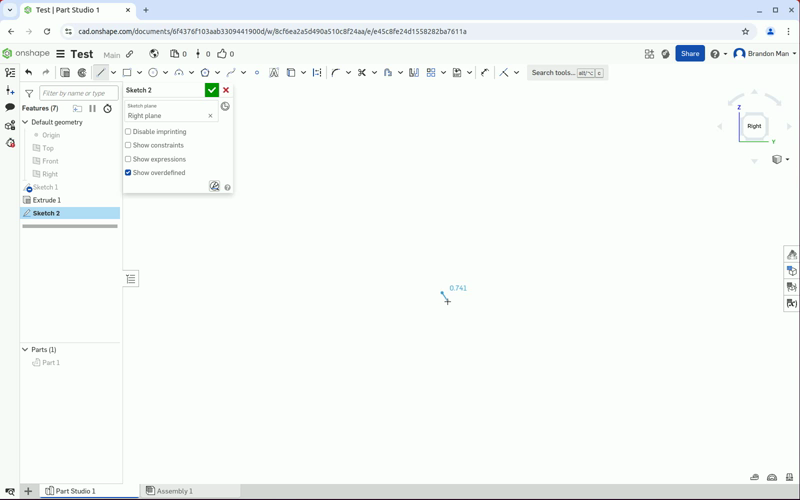
scroll(6)
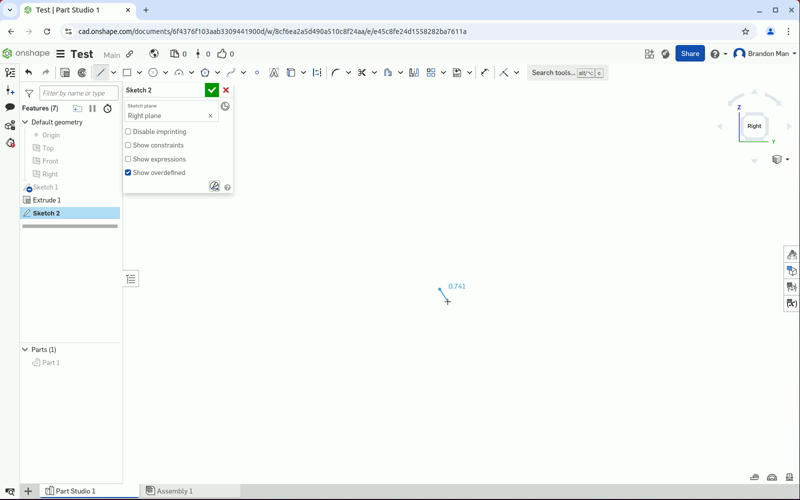
scroll(6)
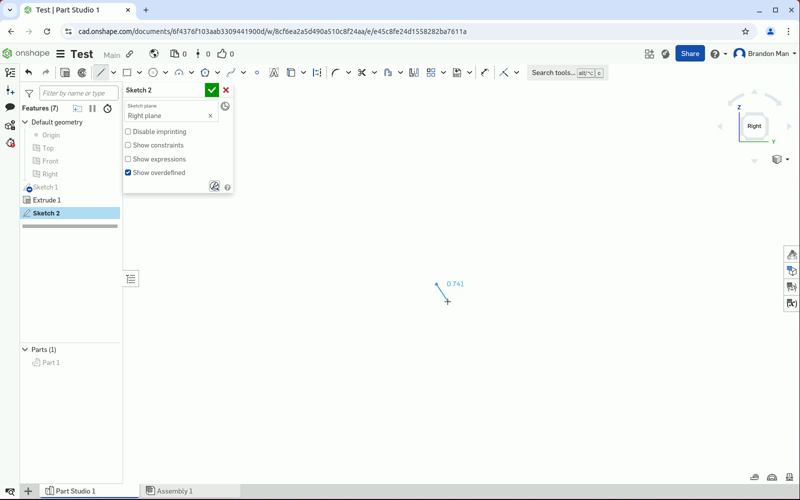
scroll(6)
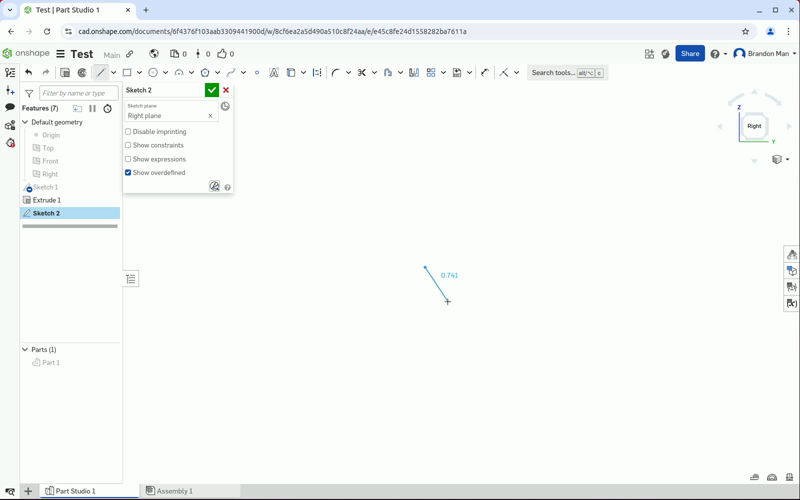
click(447, 301)
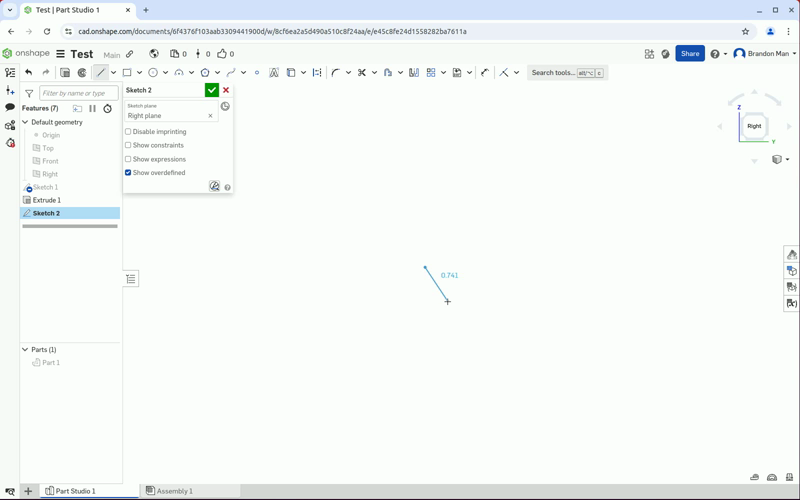
scroll(-6)
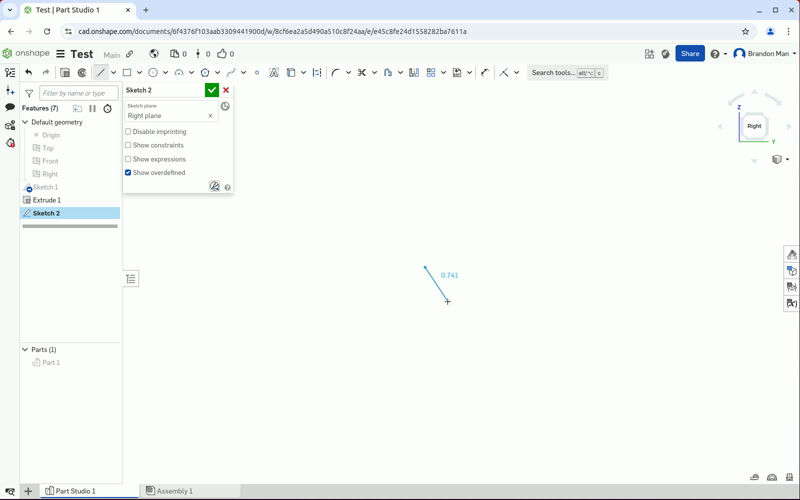
scroll(-6)
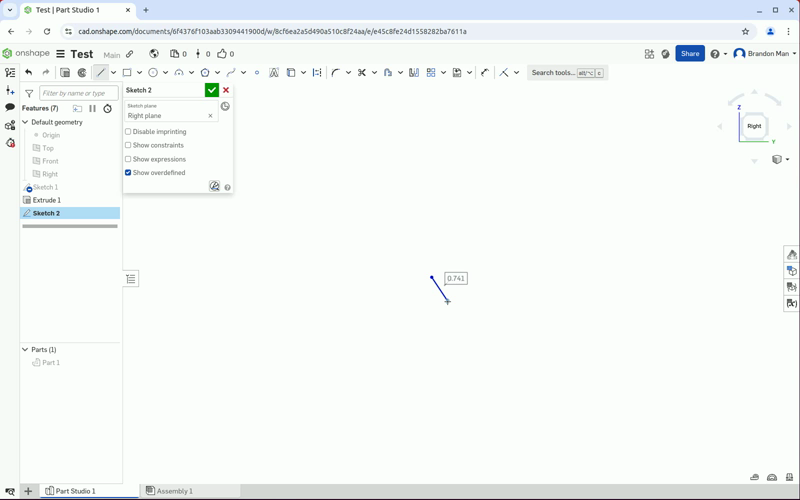
scroll(-6)
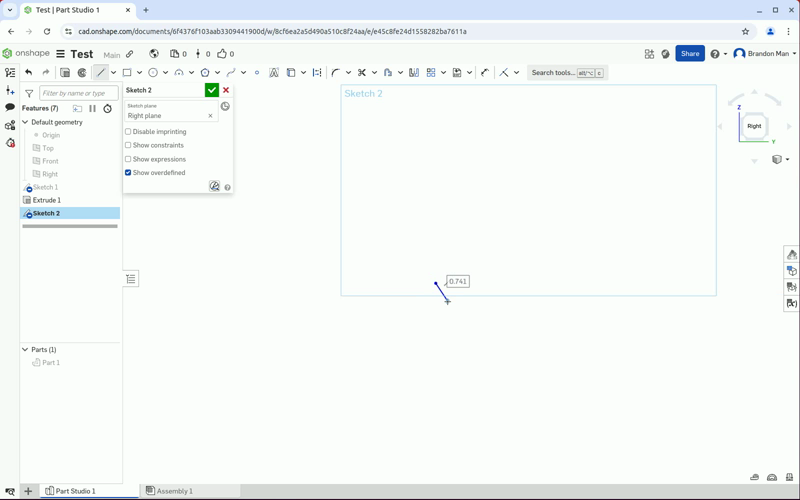
scroll(-6)
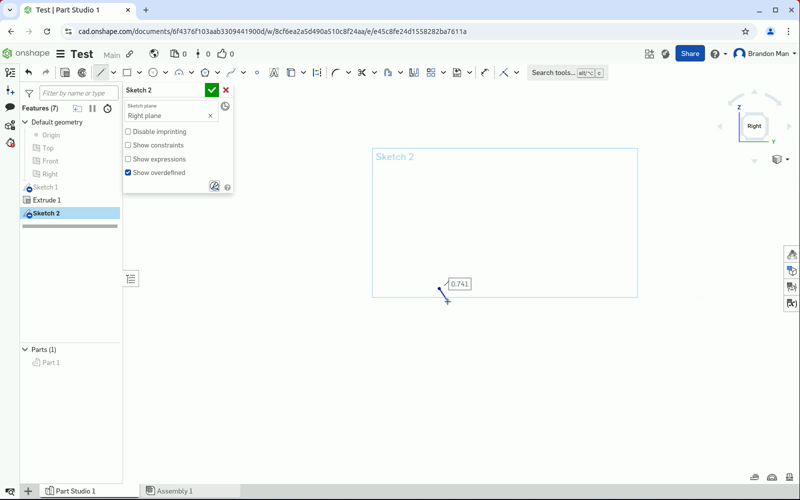
scroll(-6)
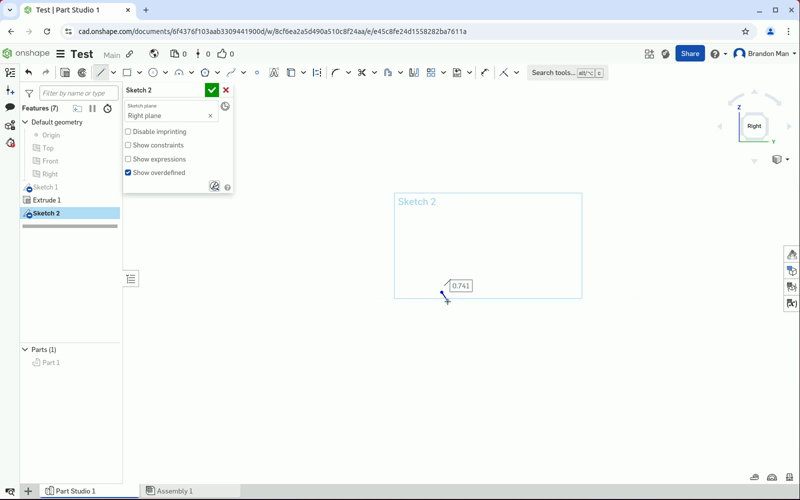
scroll(-6)
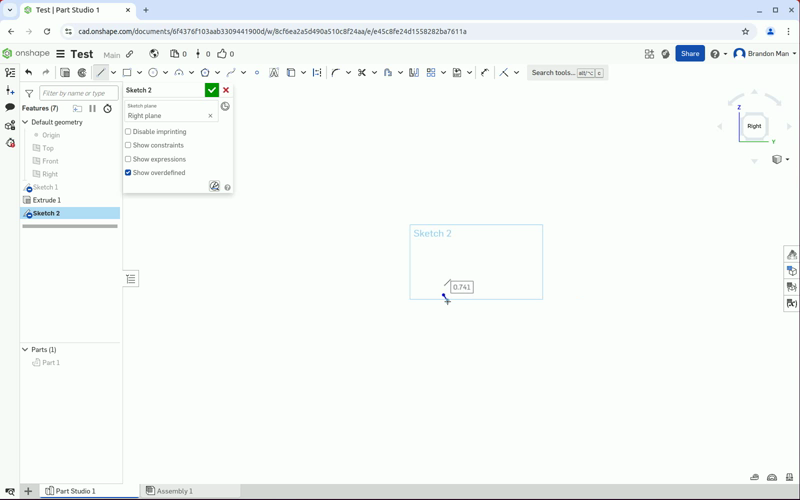
scroll(-6)
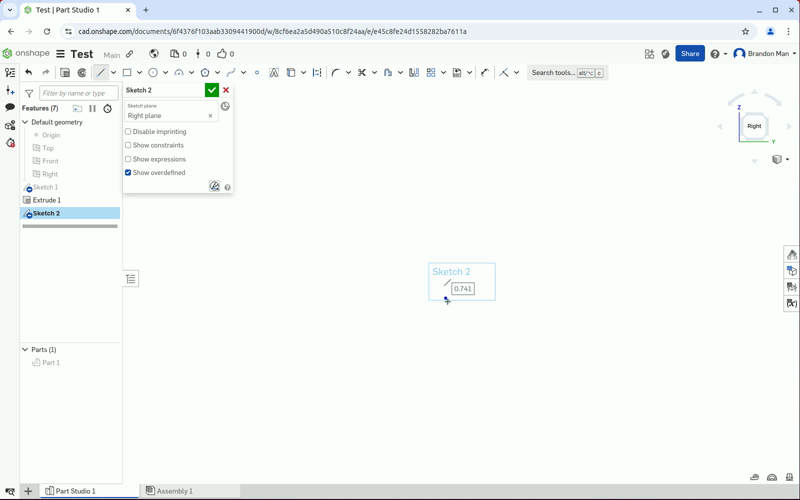
key_up(shift)
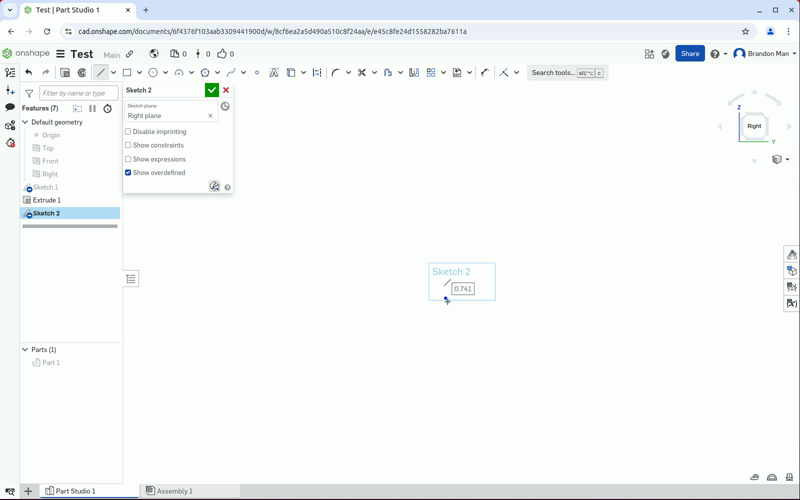
key_down(shift)
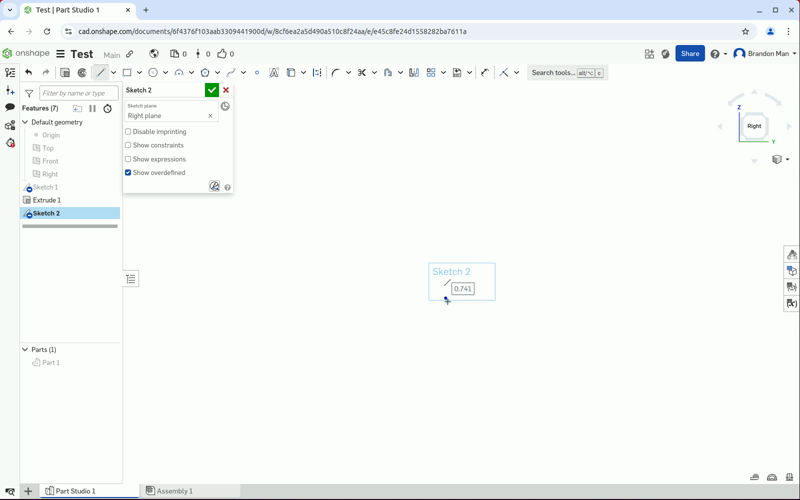
mouse_move(477, 301)
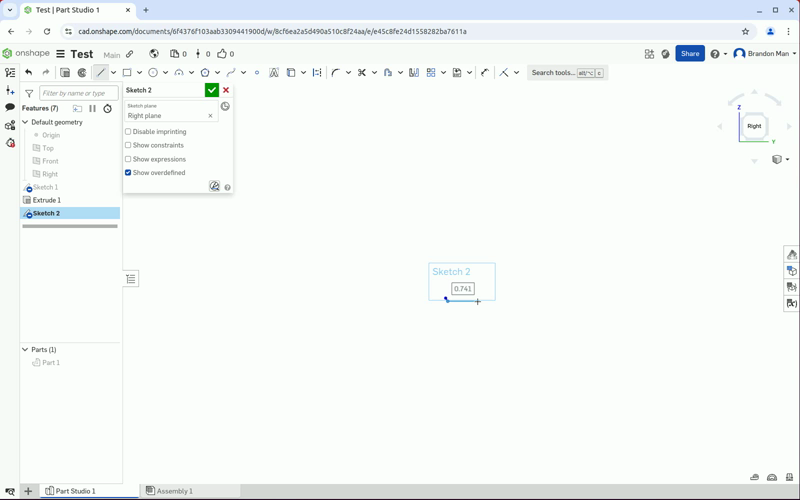
mouse_move(457, 301)
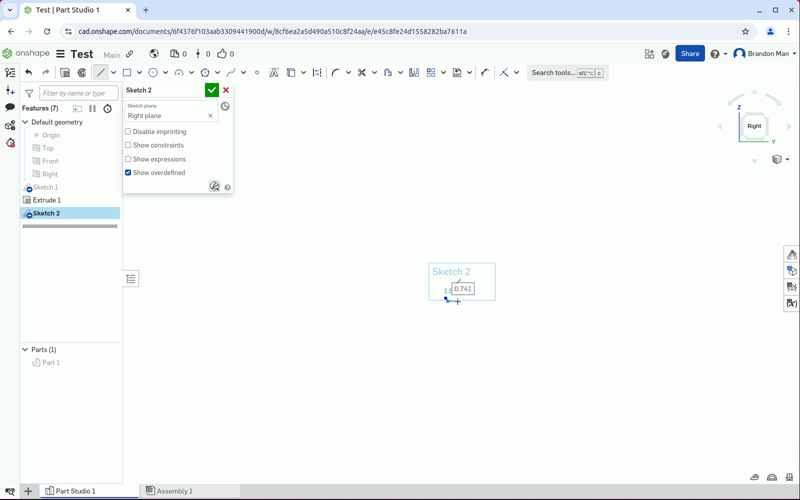
click(457, 301)
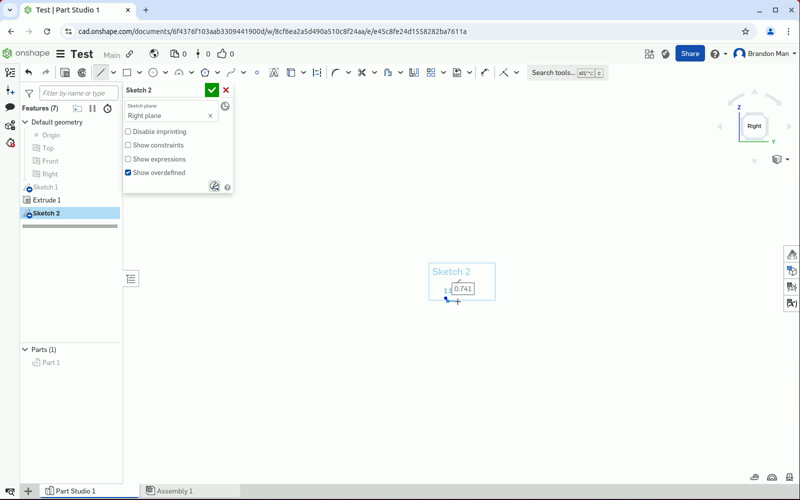
key_up(shift)
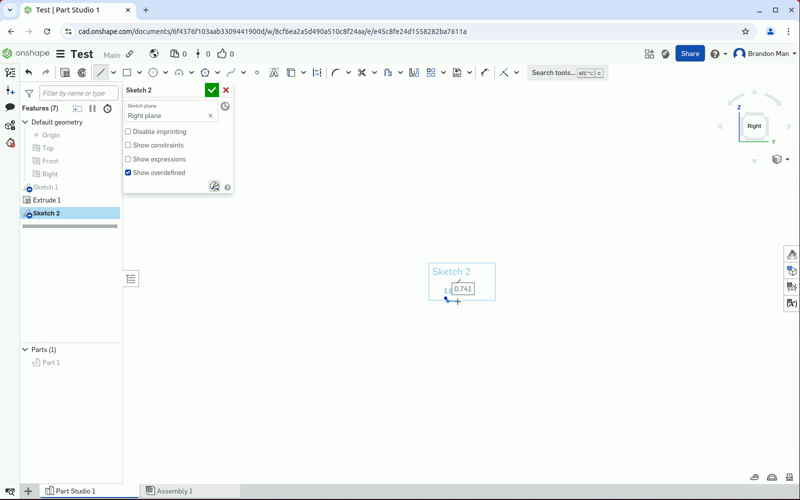
key_down(shift)
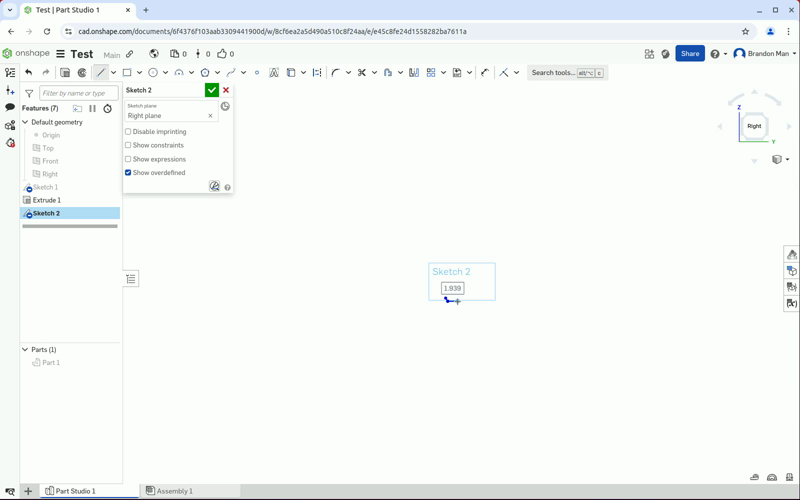
mouse_move(487, 301)
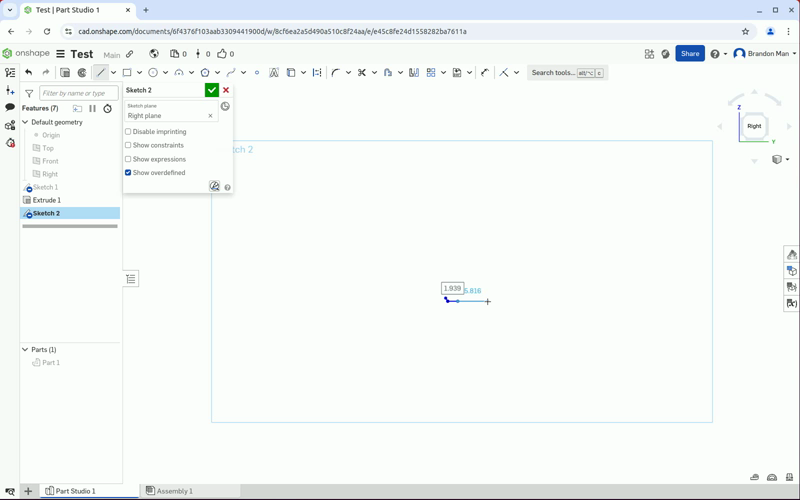
mouse_move(459, 298)
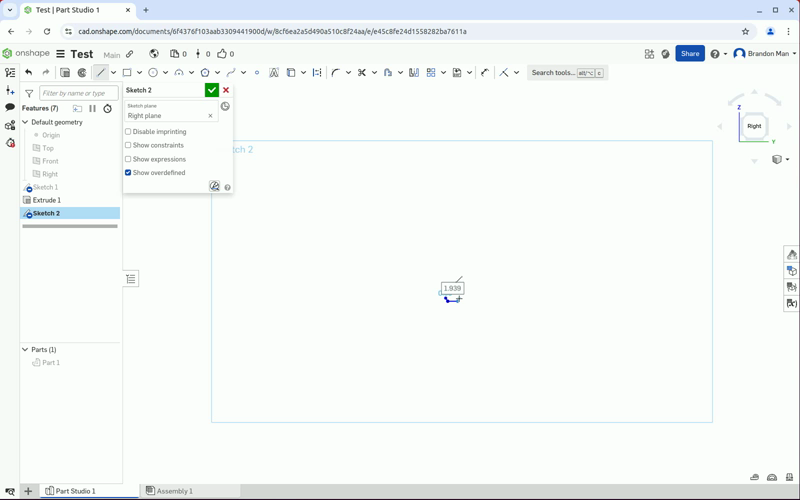
scroll(6)
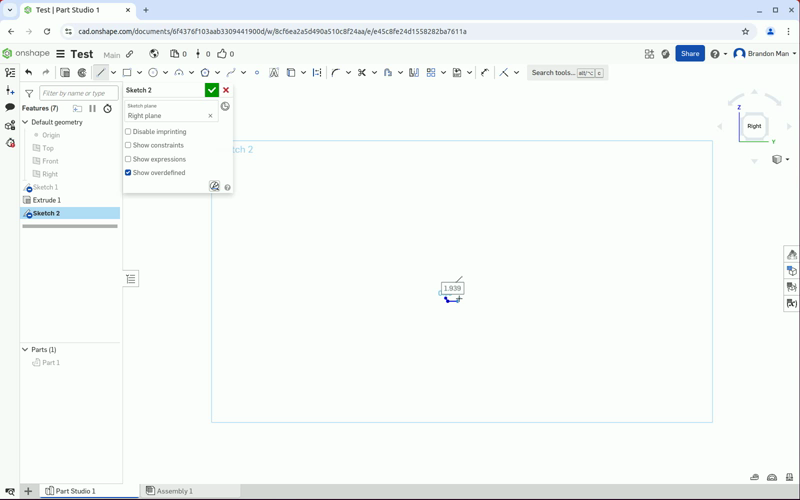
scroll(6)
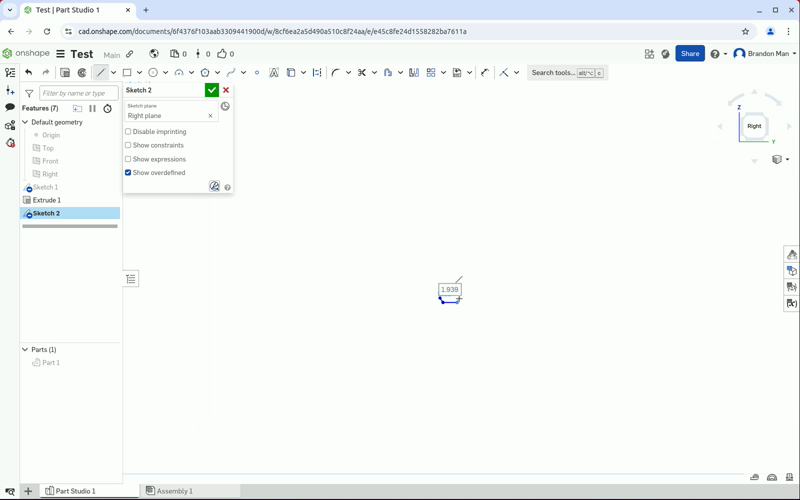
scroll(6)
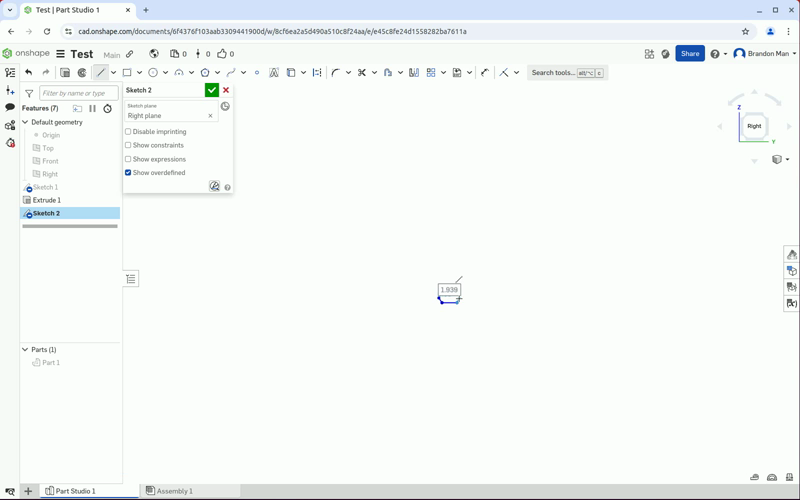
scroll(6)
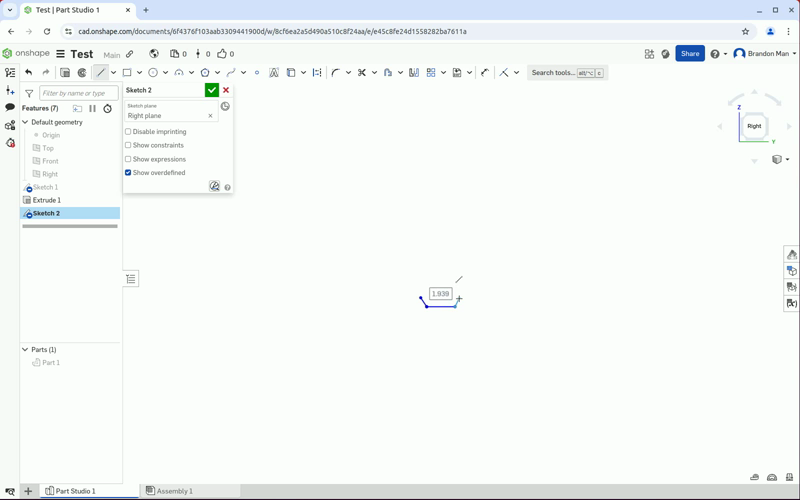
scroll(6)
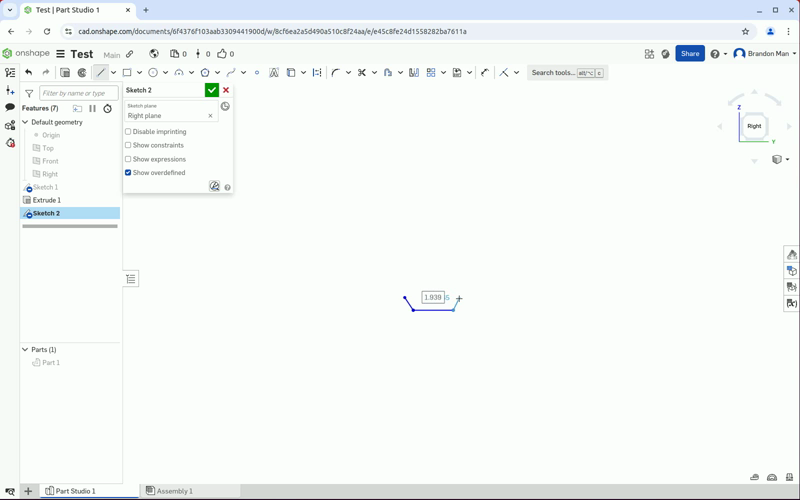
scroll(6)
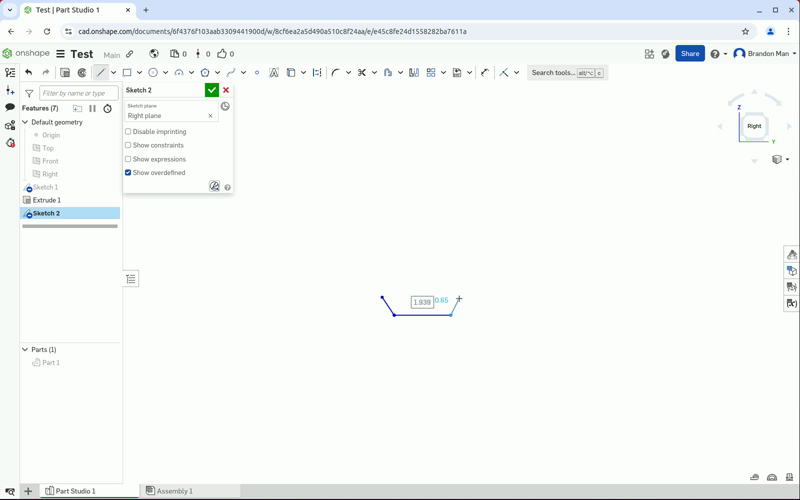
scroll(6)
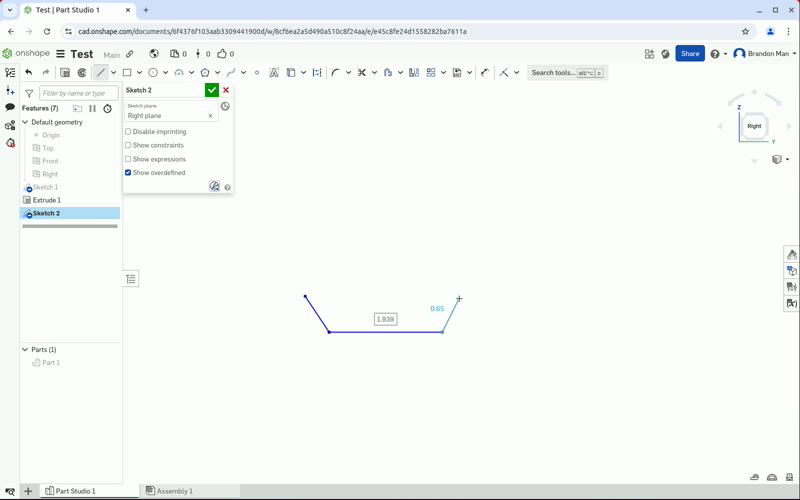
click(459, 298)
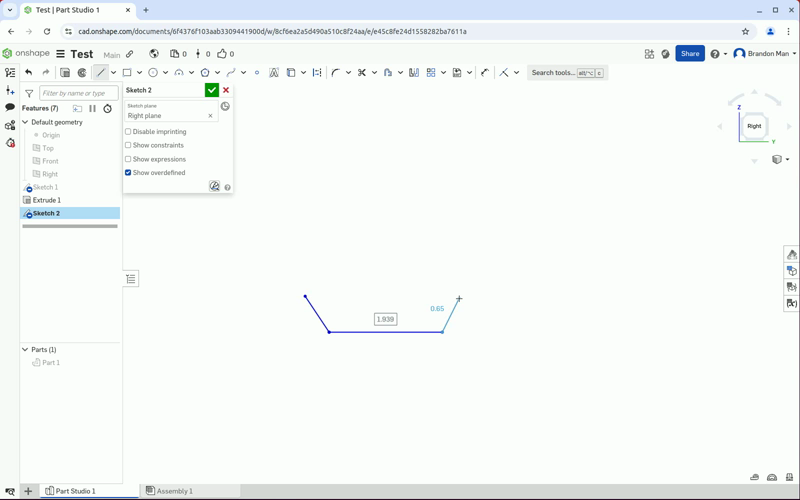
scroll(-6)
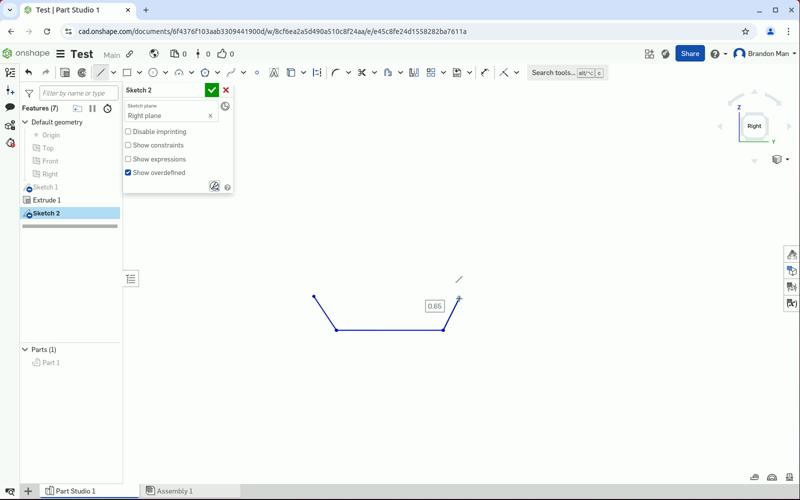
scroll(-6)
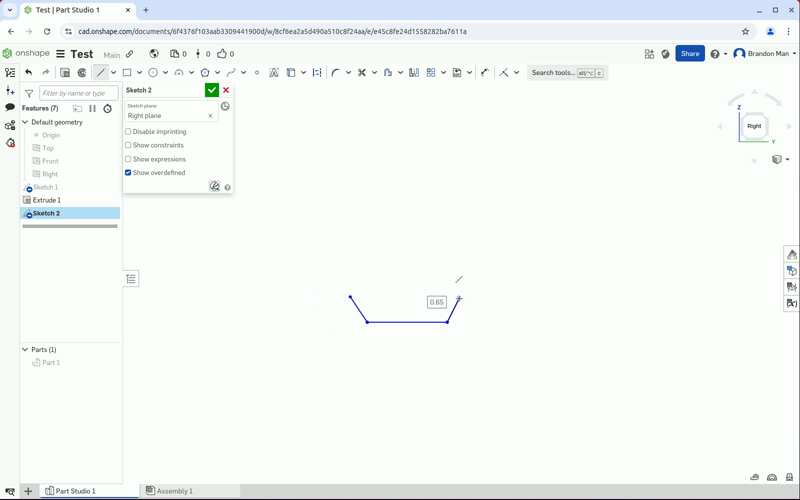
scroll(-6)
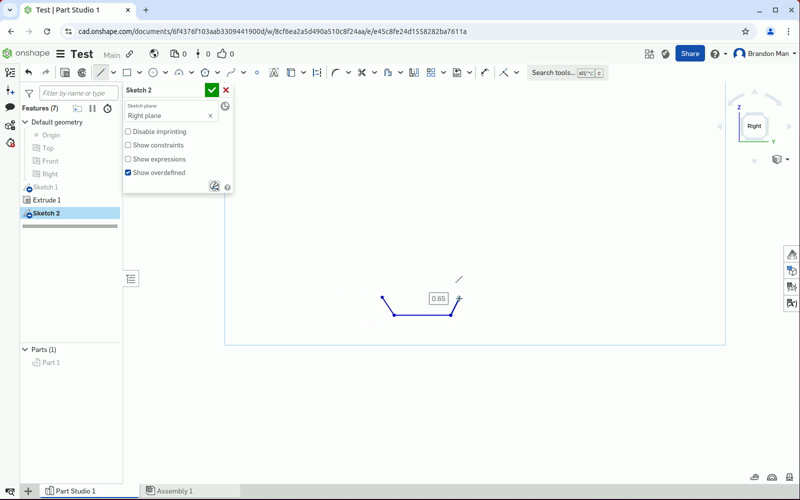
scroll(-6)
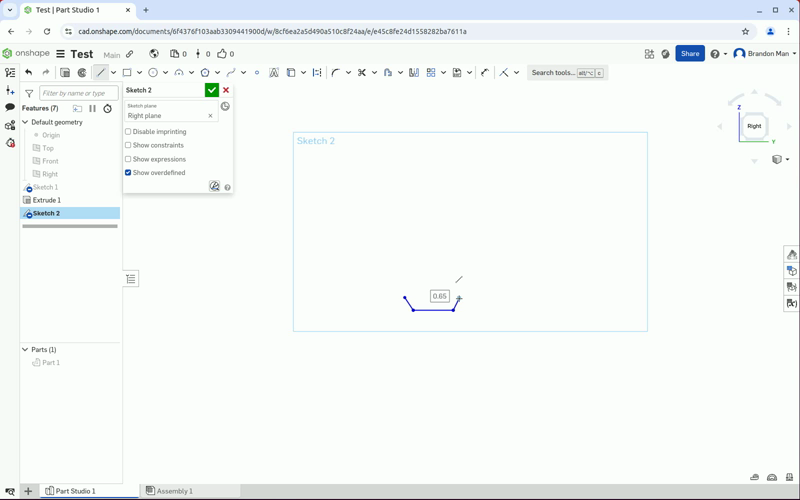
scroll(-6)
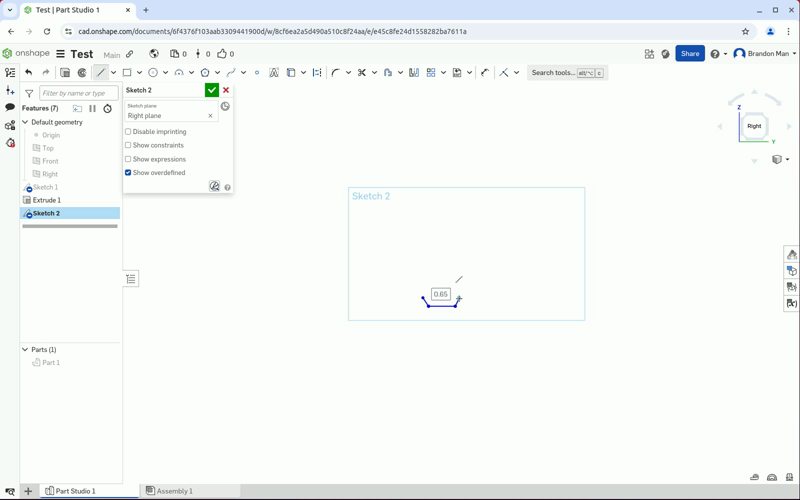
scroll(-6)
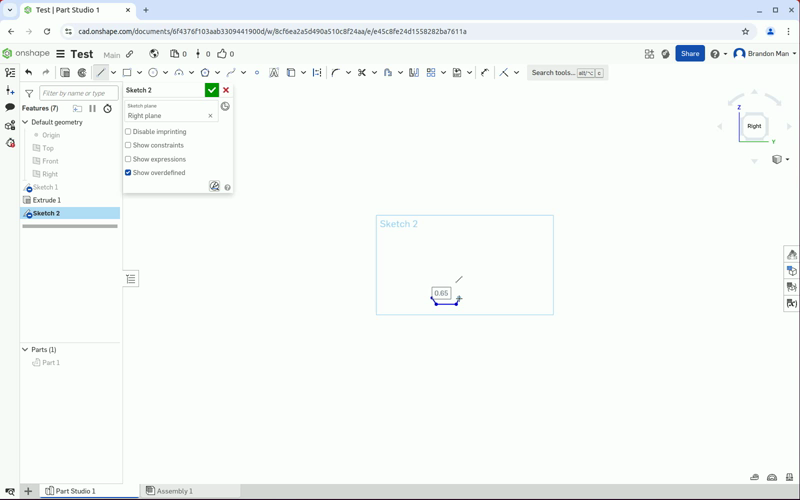
scroll(-6)
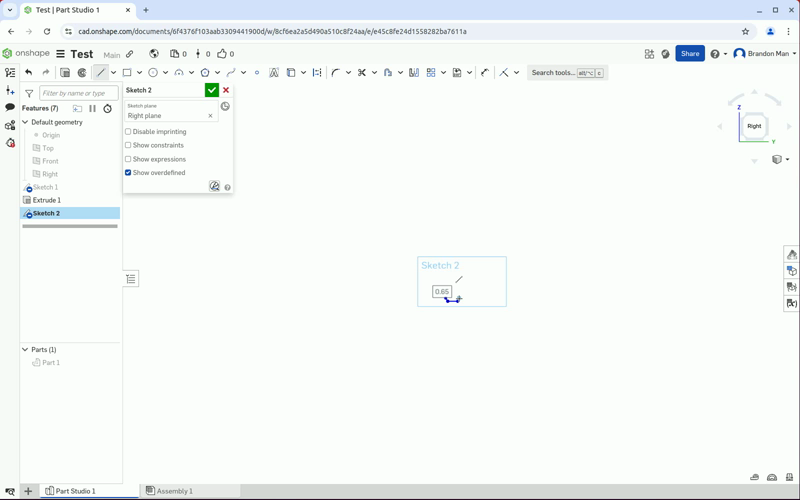
key_up(shift)
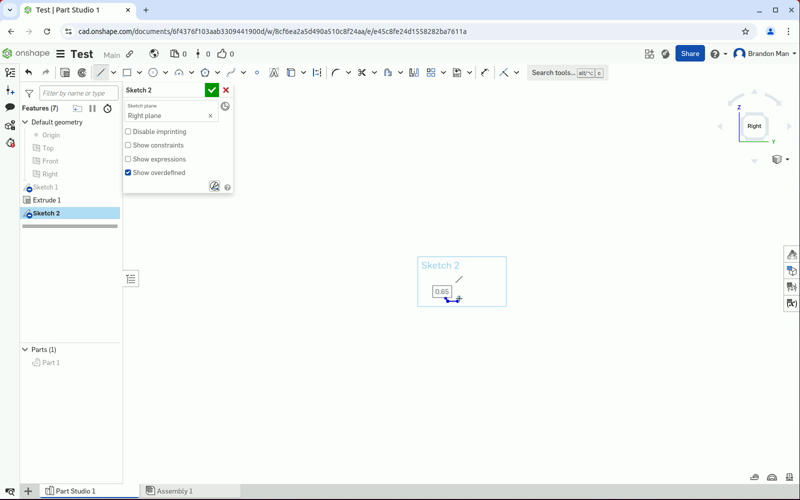
mouse_move(489, 298)
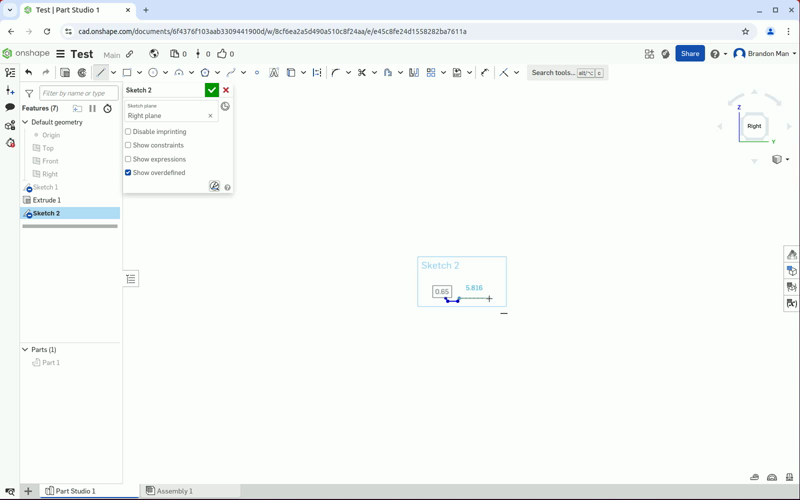
key_down(shift)
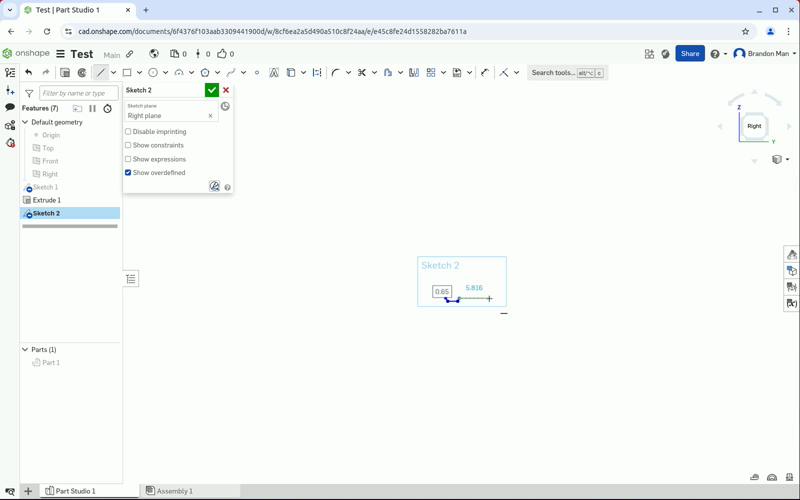
mouse_move(445, 298)
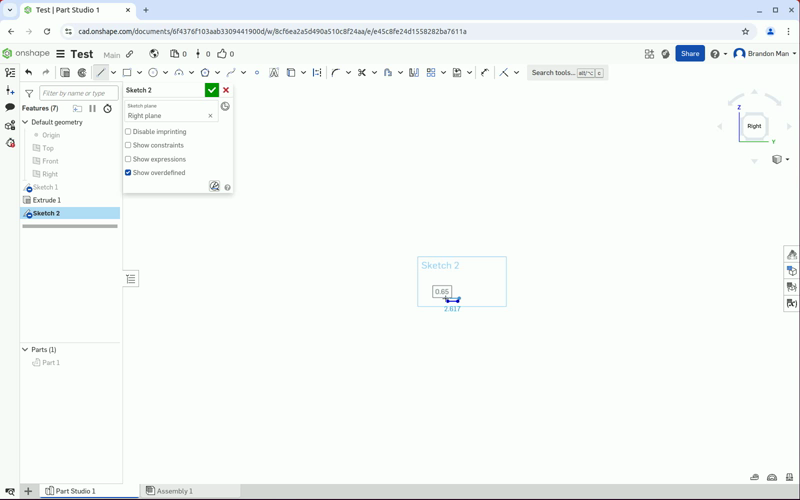
scroll(6)
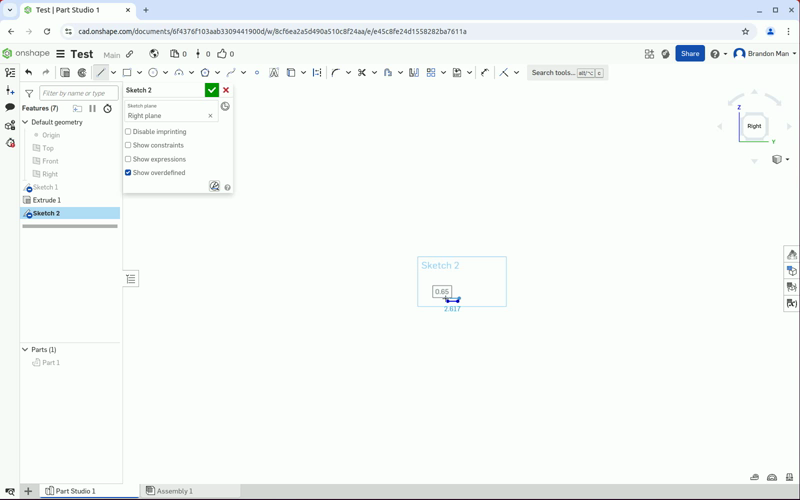
scroll(6)
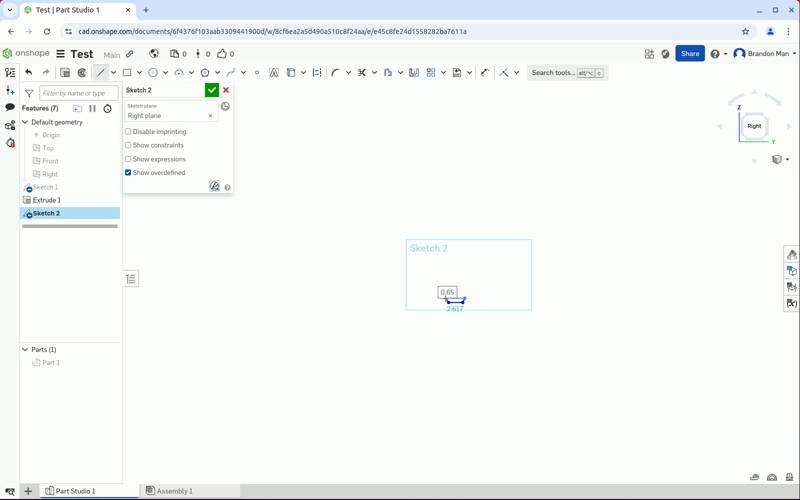
scroll(6)
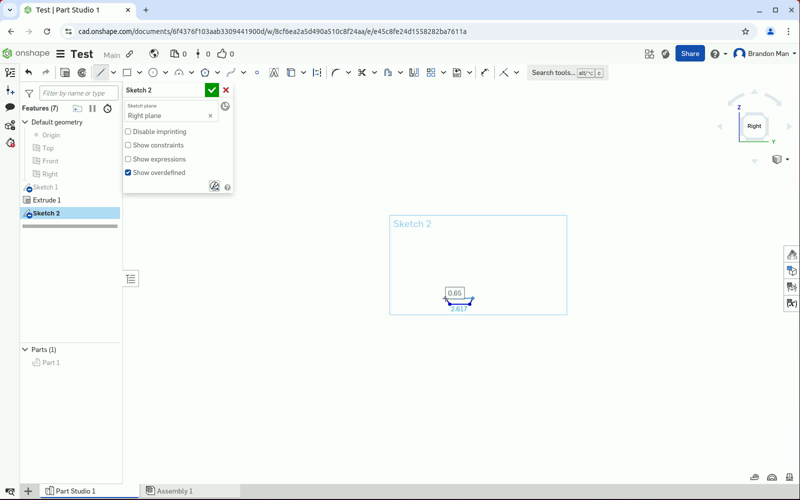
scroll(6)
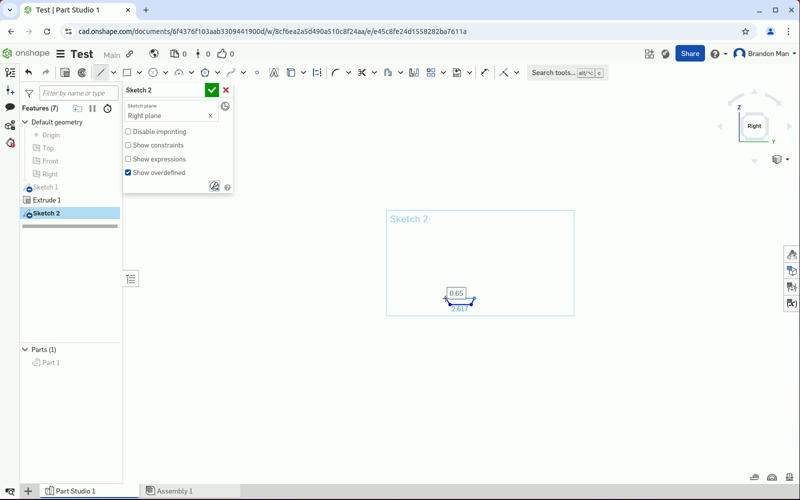
scroll(6)
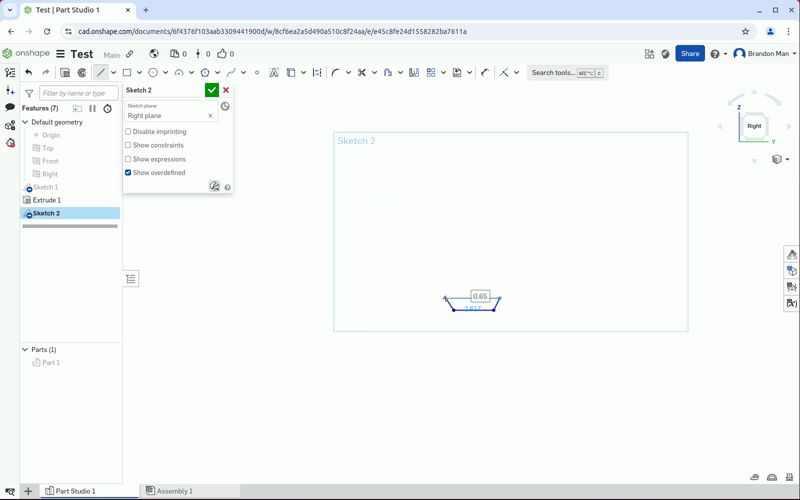
scroll(6)
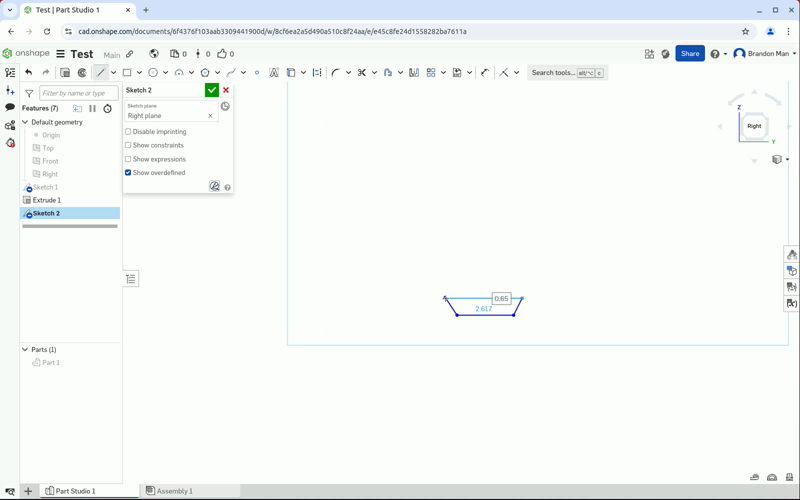
scroll(6)
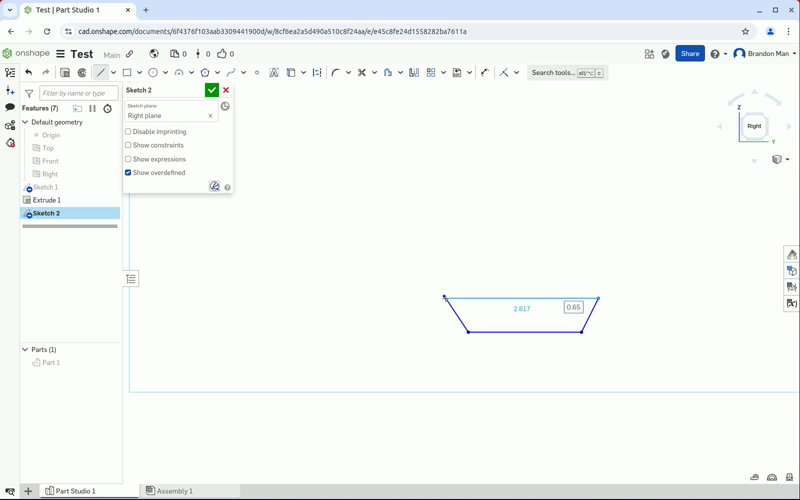
key_up(shift)
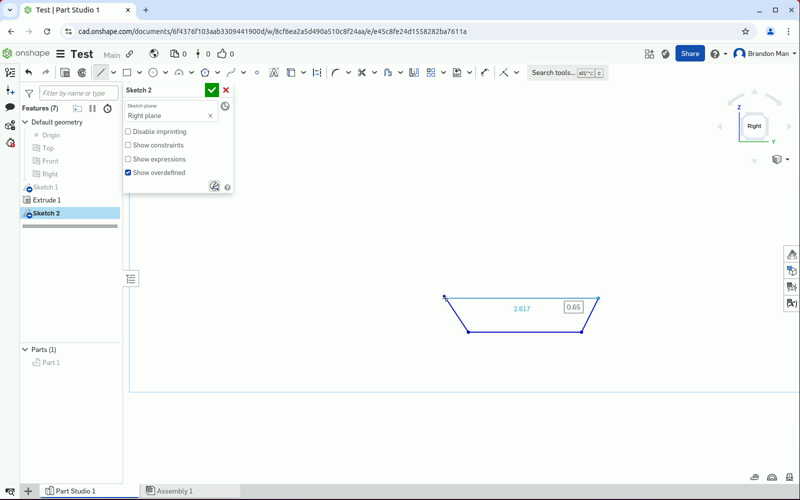
click(445, 298)
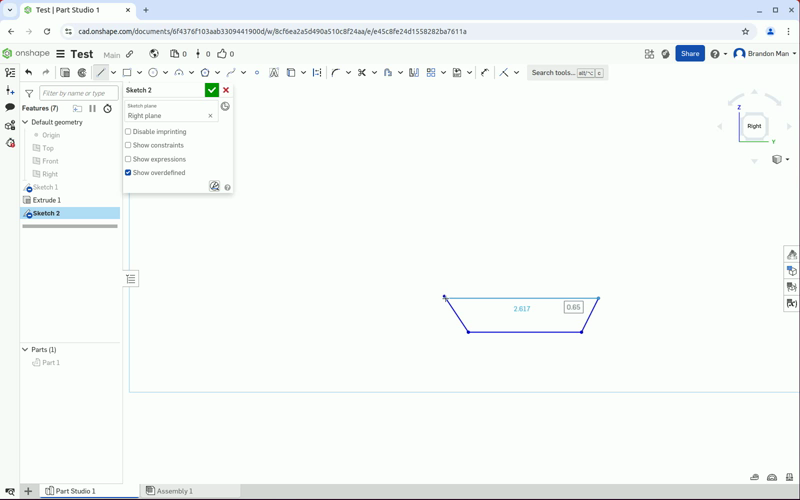
scroll(-6)
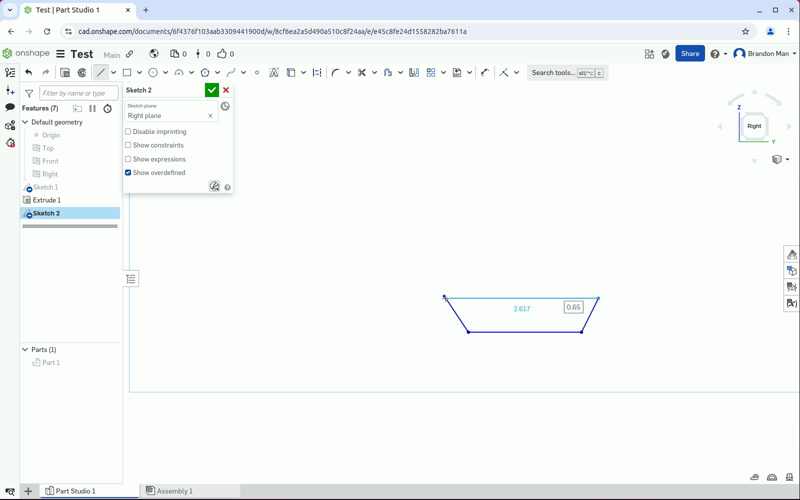
scroll(-6)
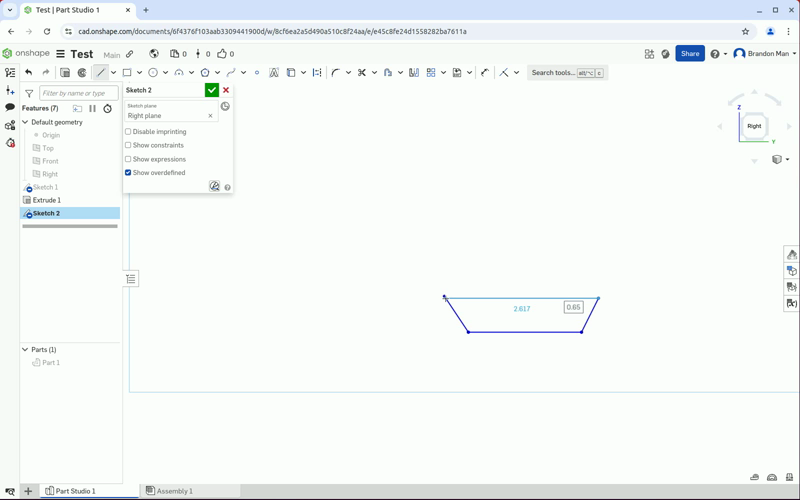
scroll(-6)
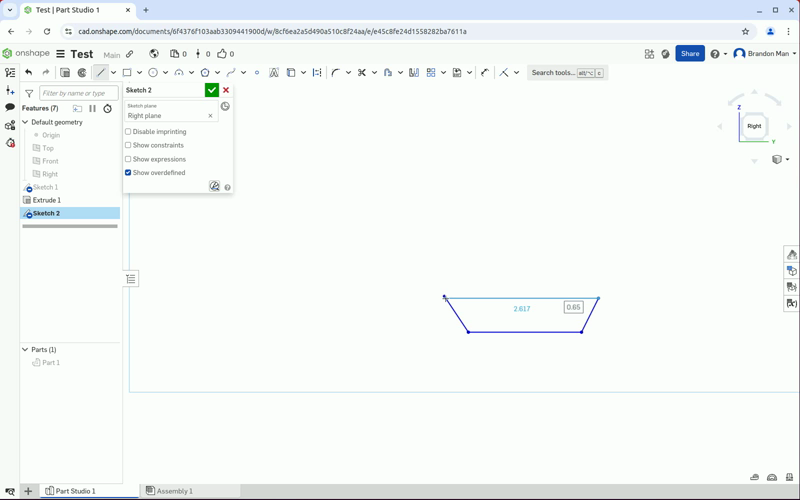
scroll(-6)
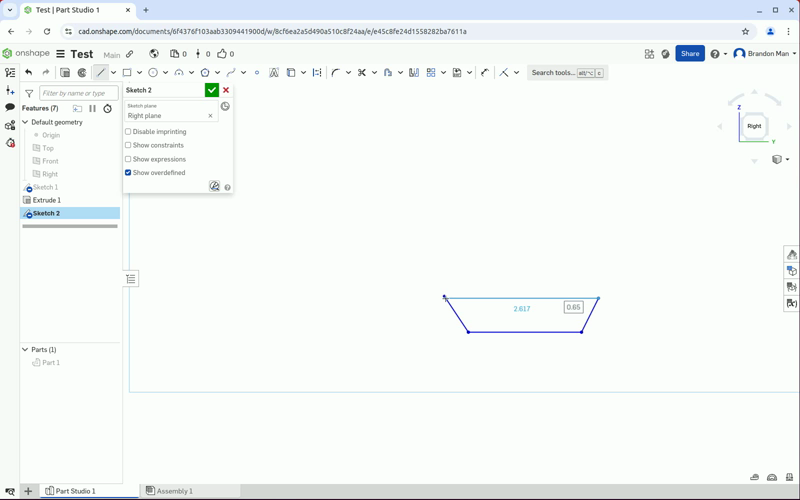
scroll(-6)
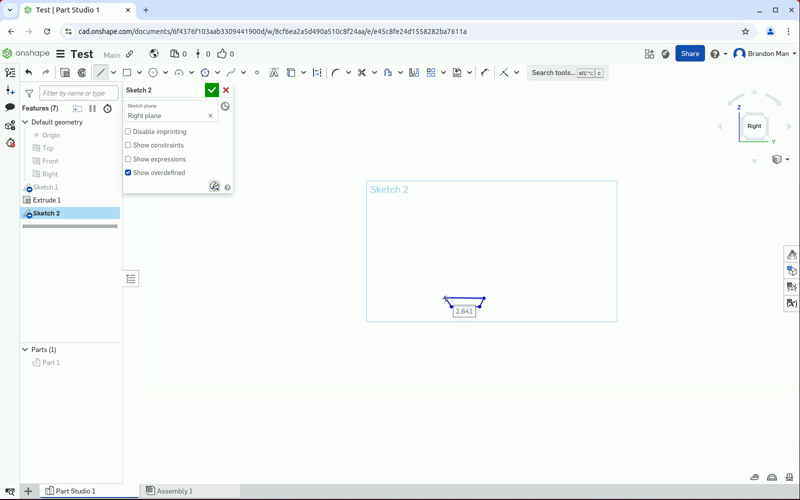
scroll(-6)
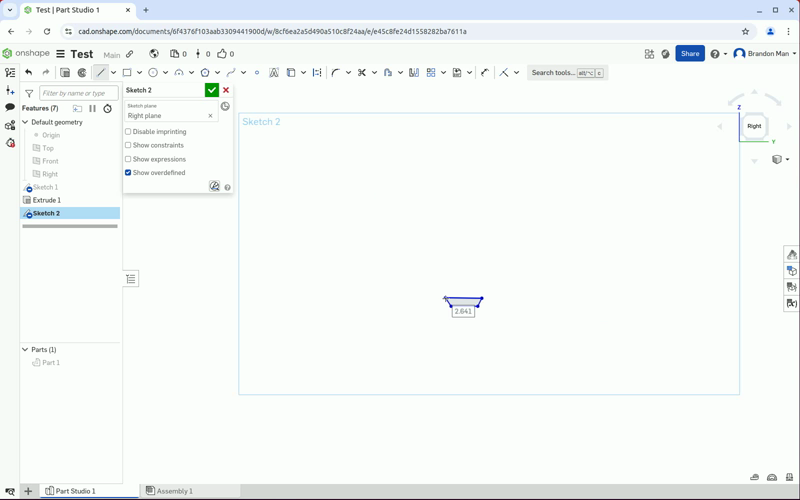
scroll(-6)
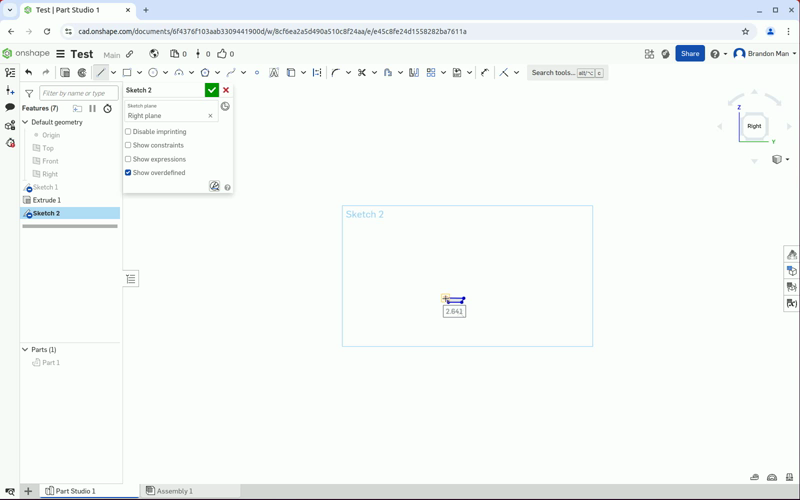
key(esc)
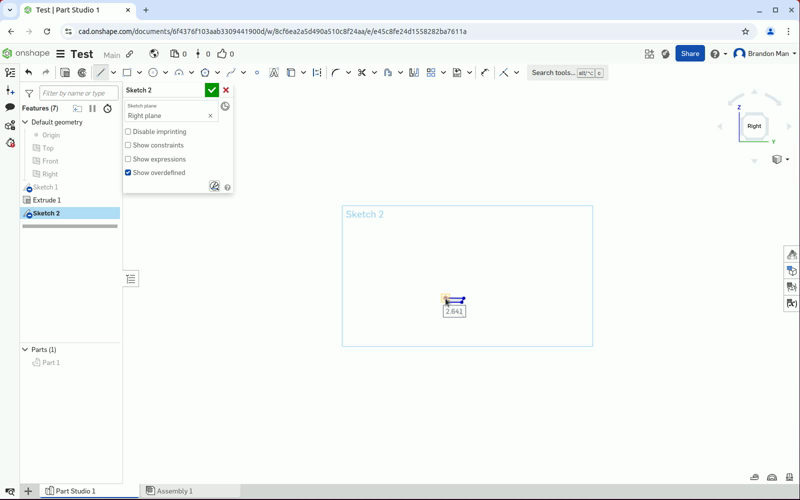
mouse_move(457, 299)
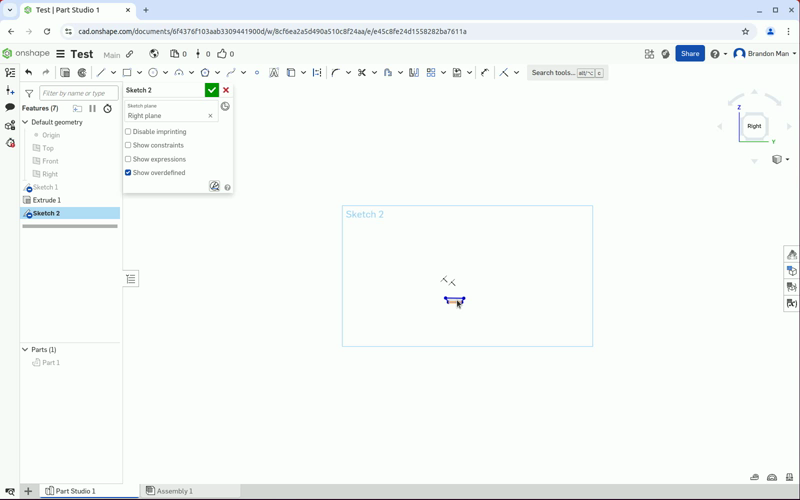
scroll(6)
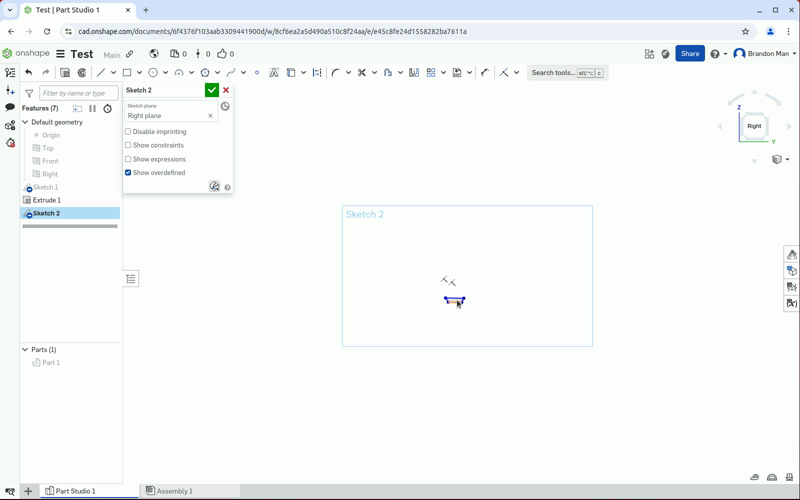
scroll(6)
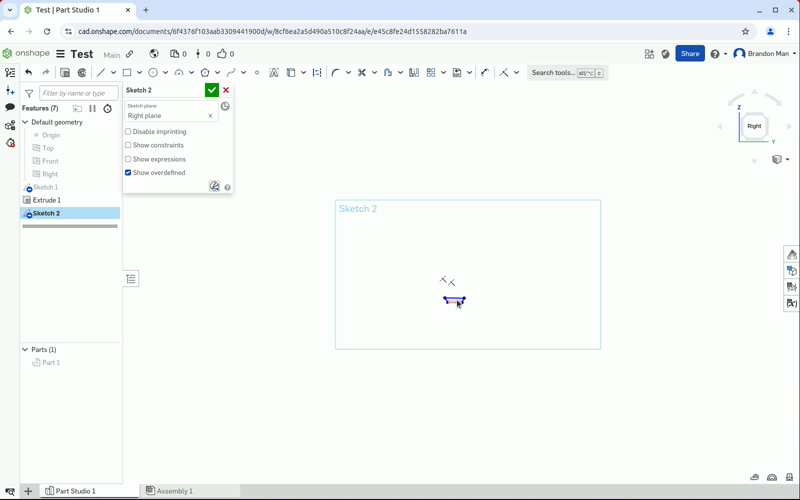
scroll(6)
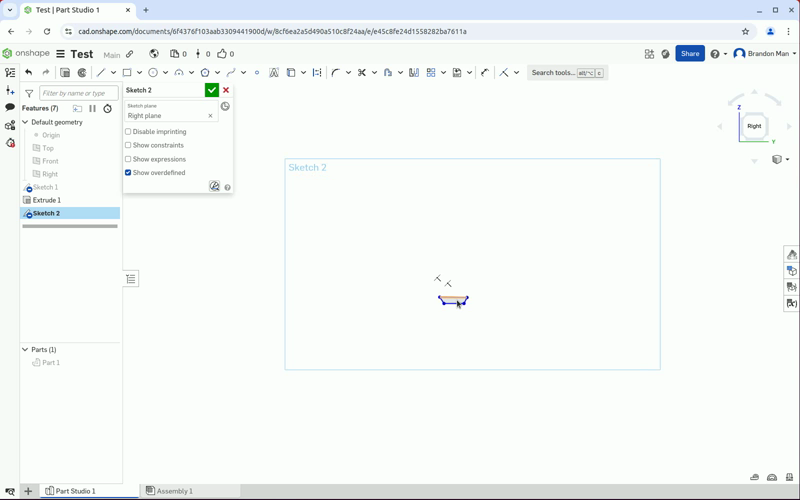
scroll(6)
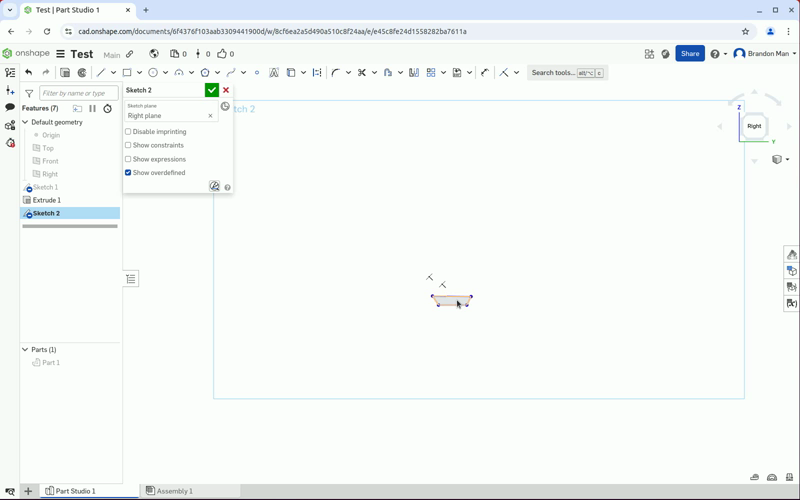
scroll(6)
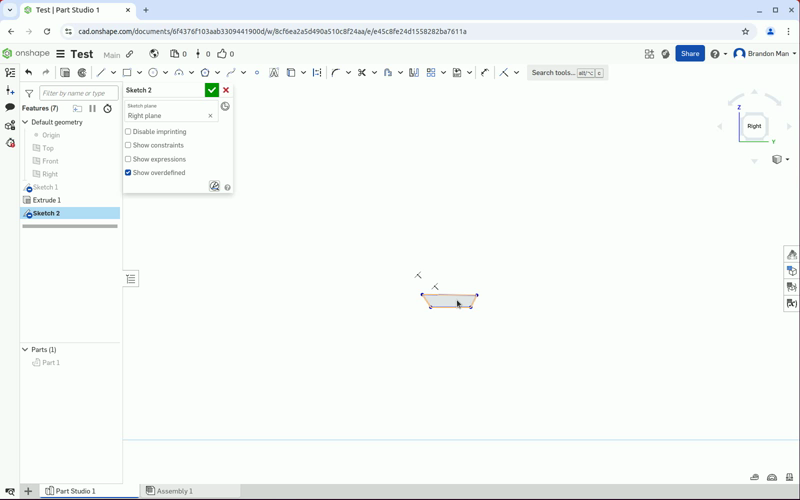
scroll(6)
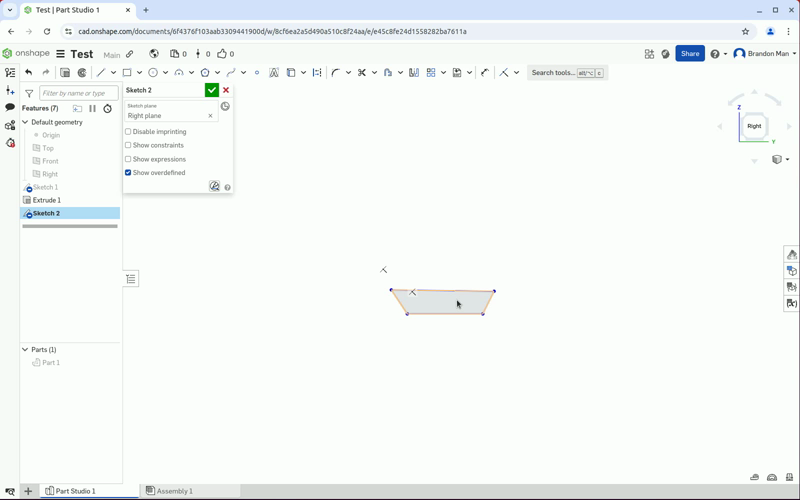
scroll(6)
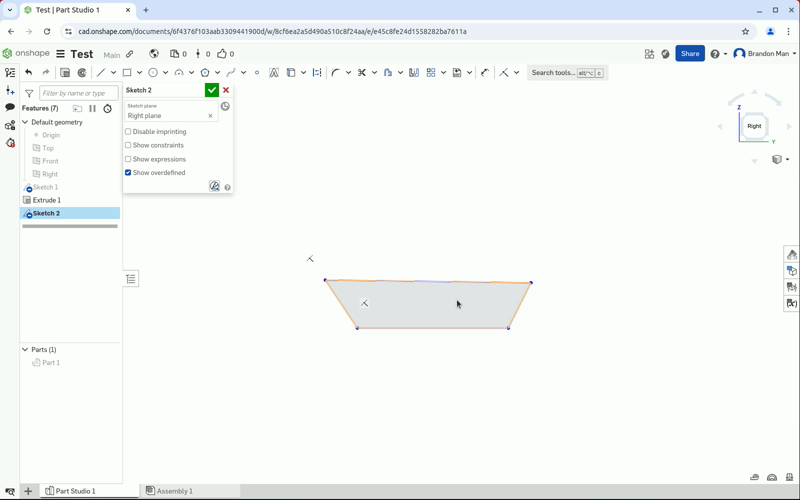
click(457, 299)
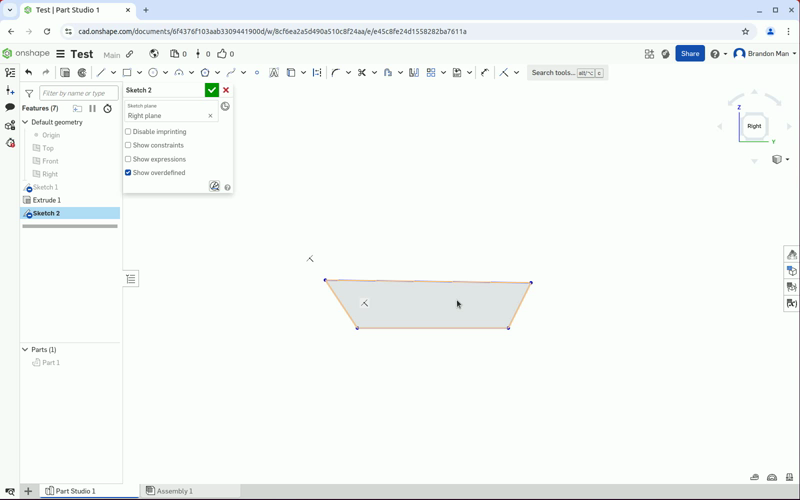
scroll(-6)
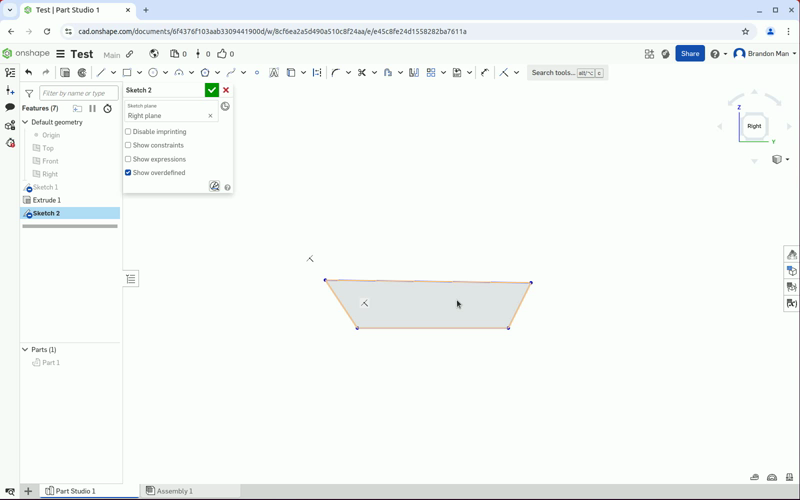
scroll(-6)
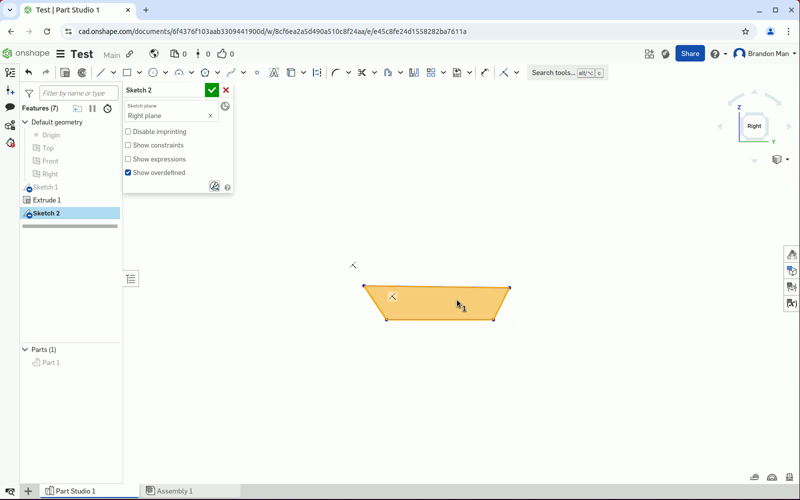
scroll(-6)
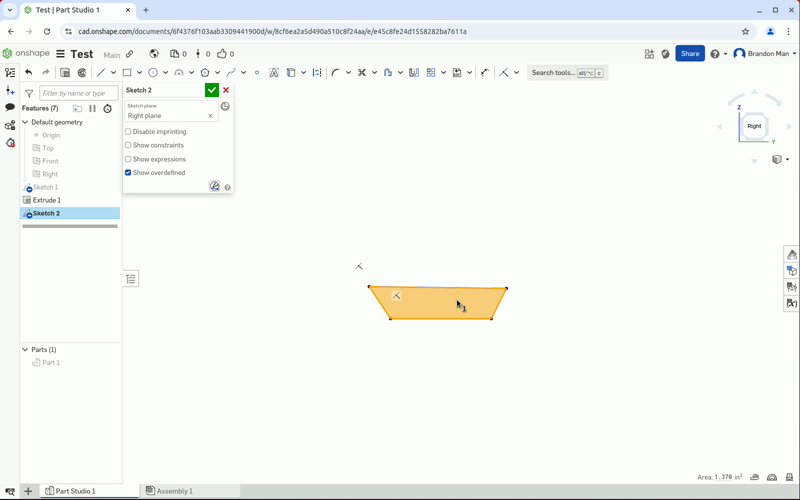
scroll(-6)
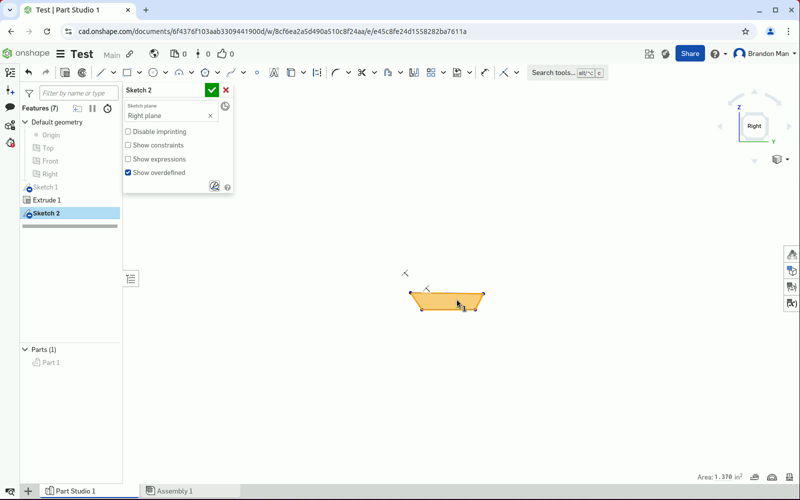
scroll(-6)
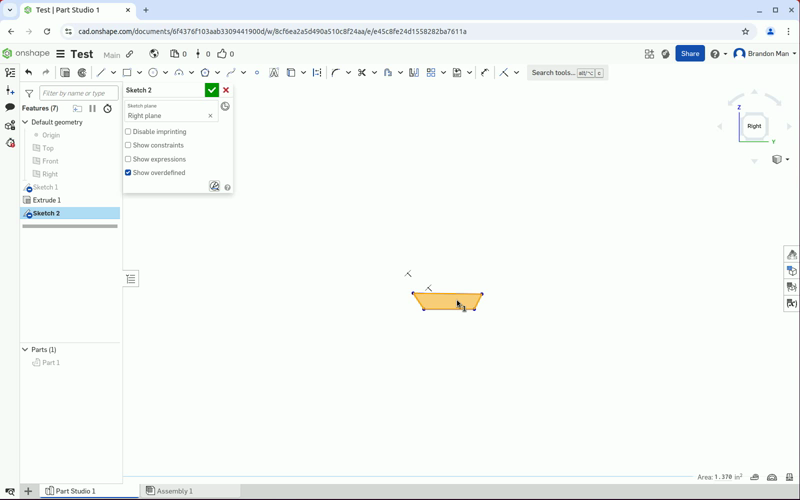
scroll(-6)
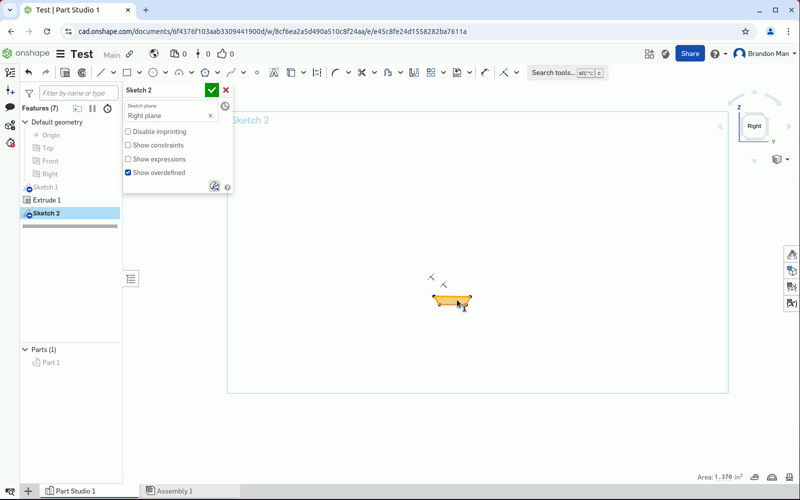
scroll(-6)
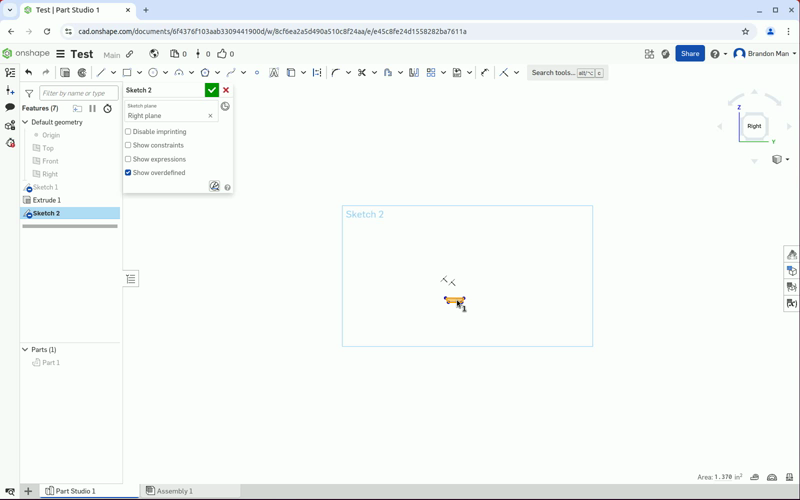
mouse_move(73, 352)
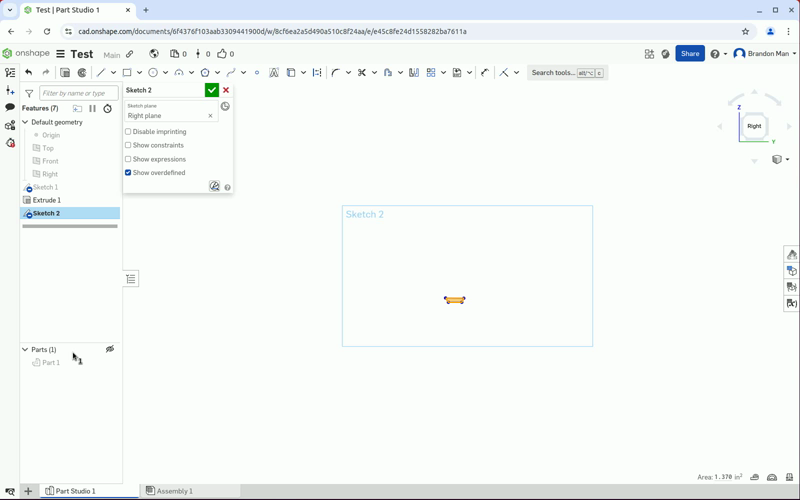
key(shift+y)
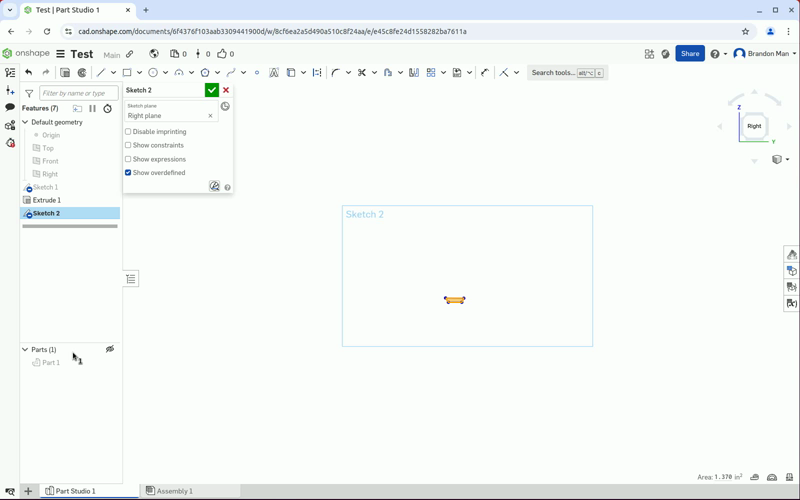
key(shift+e)
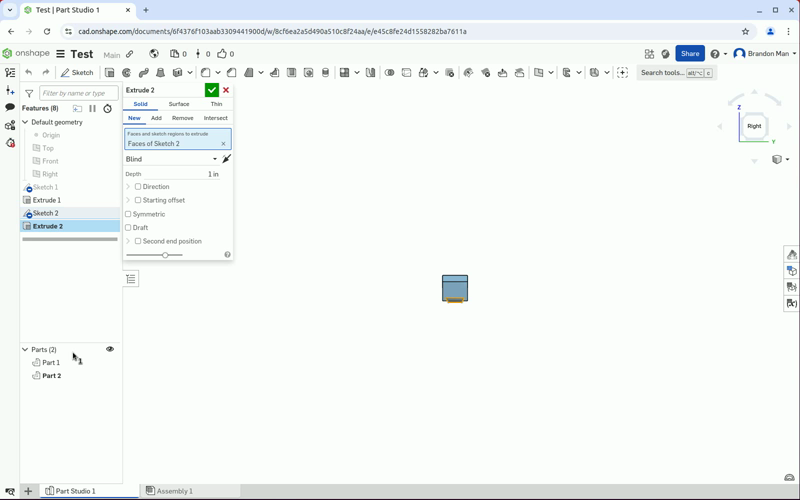
mouse_move(143, 106)
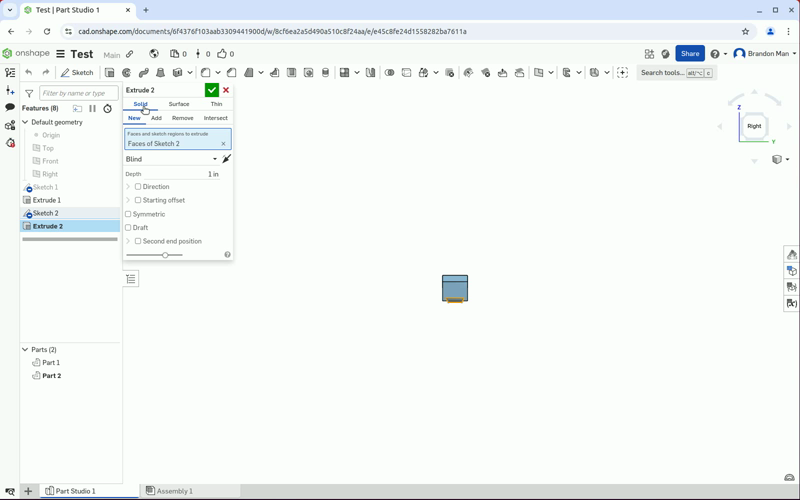
click(143, 106)
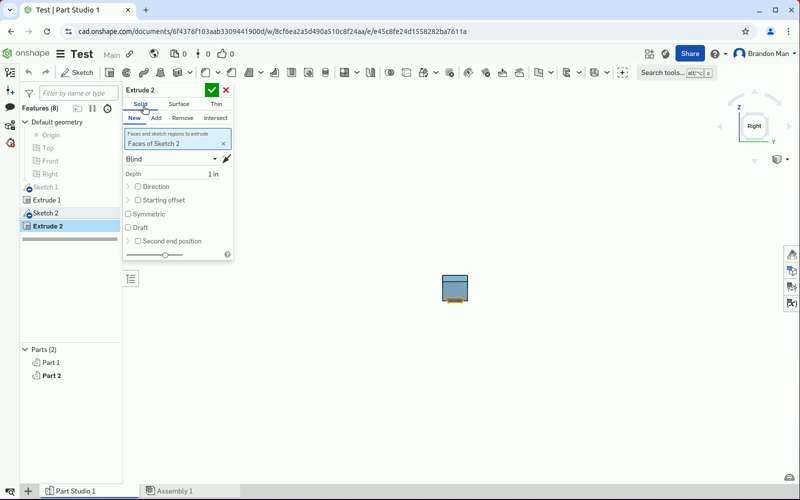
mouse_move(186, 120)
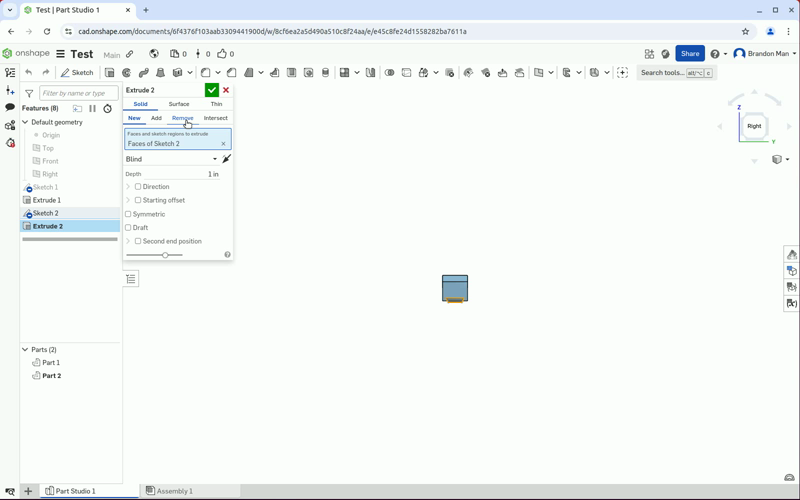
click(186, 120)
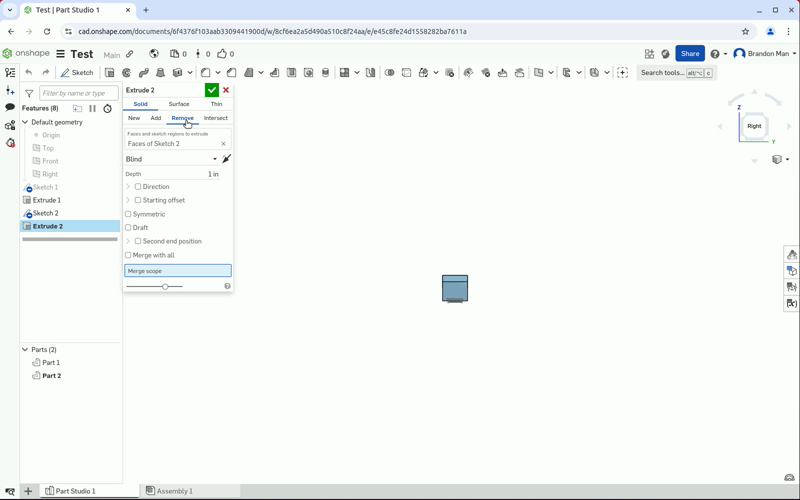
key(tab, 4)
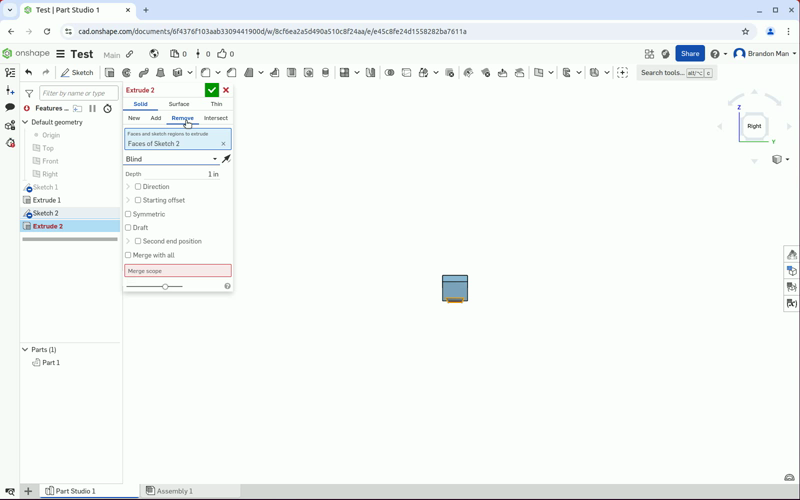
text(18.535)
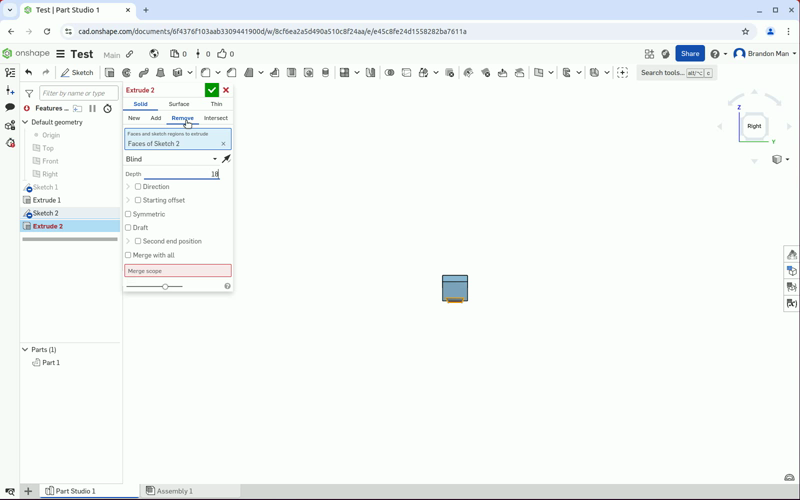
key(tab, 6)
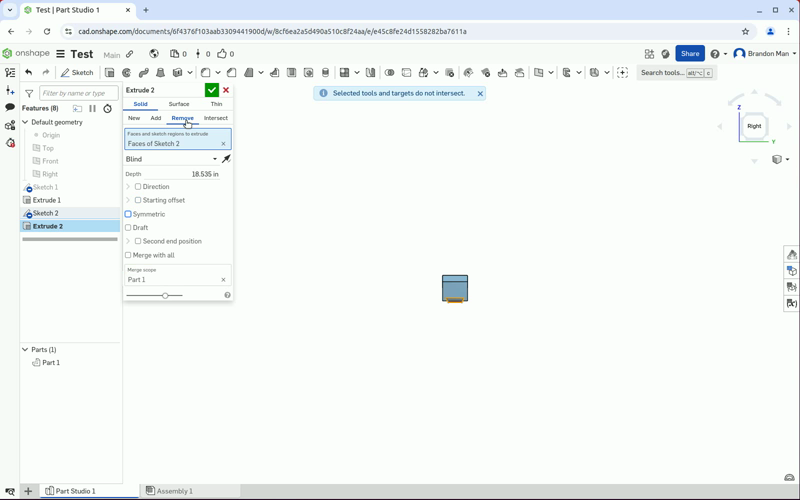
key(space)
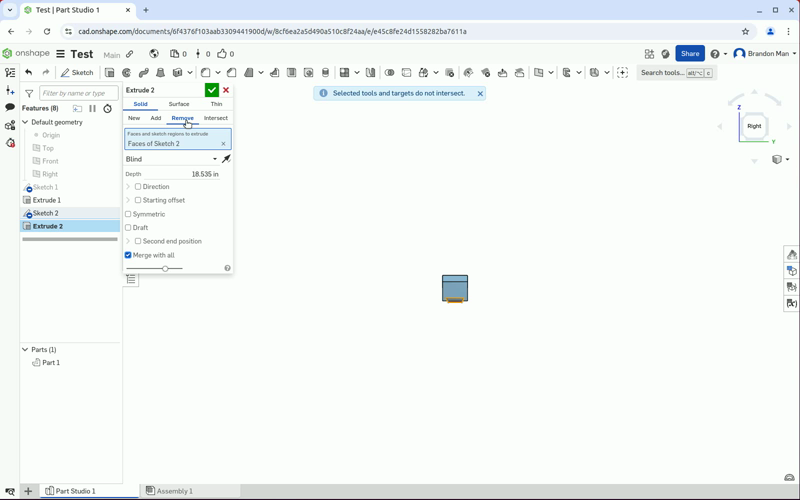
key(enter)
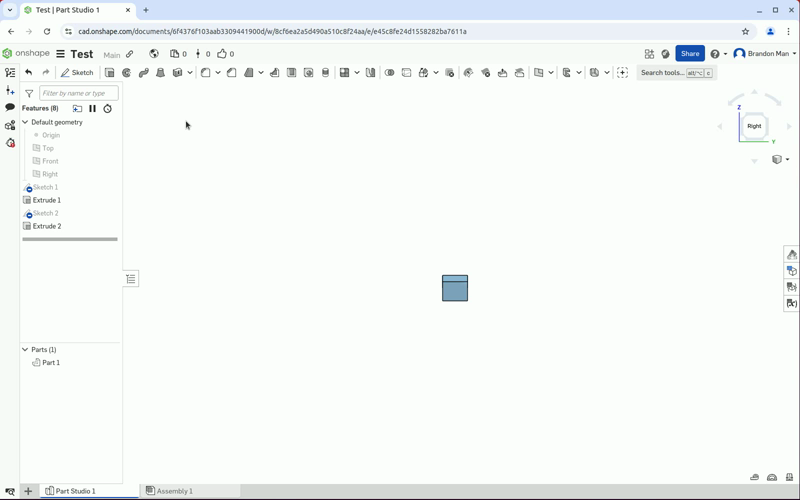
key(shift+h)
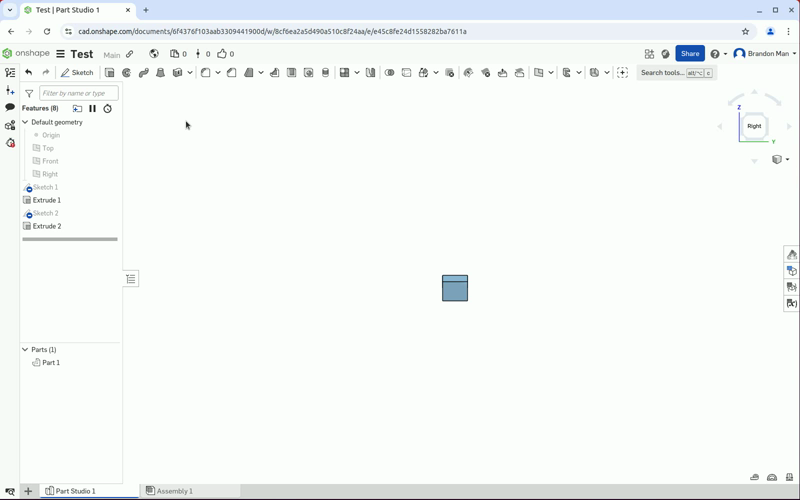
key(shift+h)
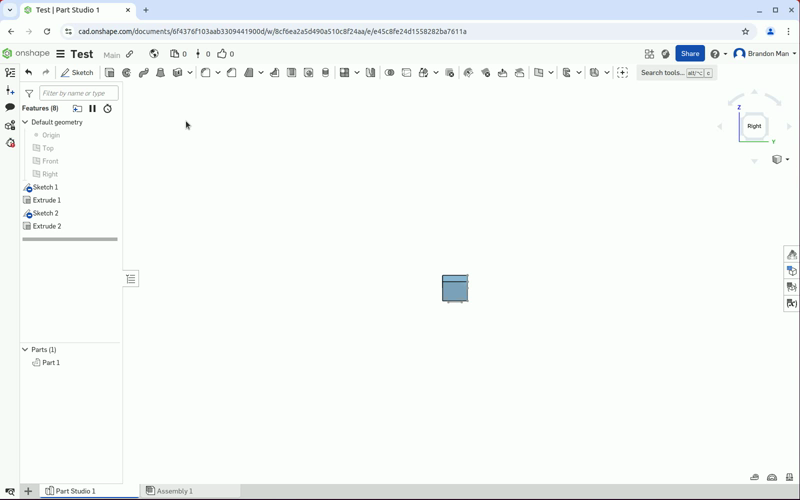
key(shift+7)
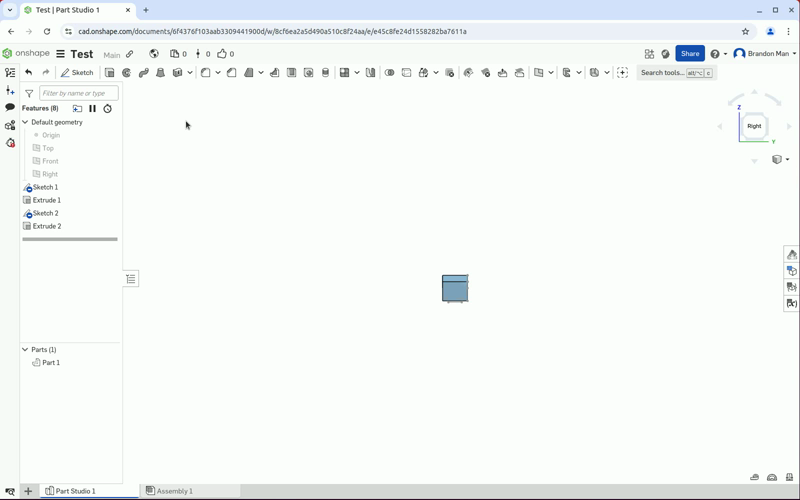
key(right, 2)
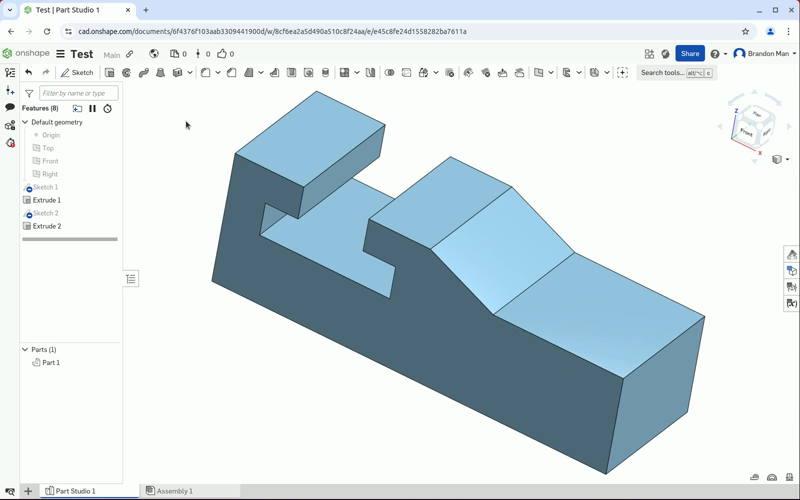
key(down, 2)
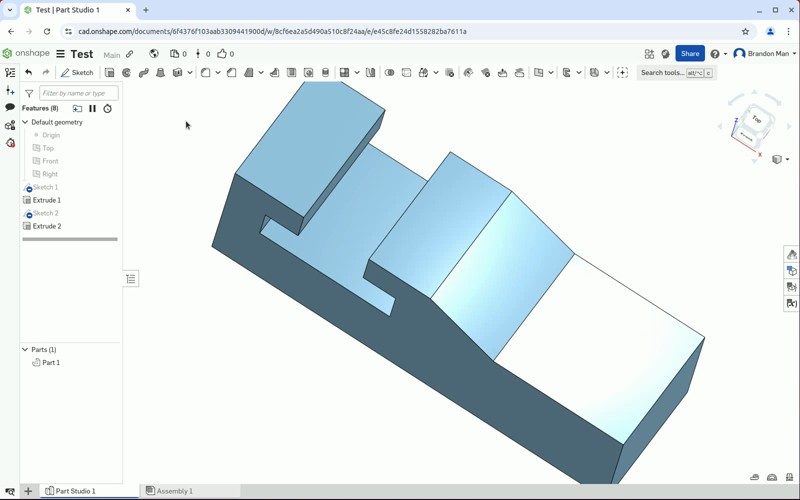
key(up, 2)
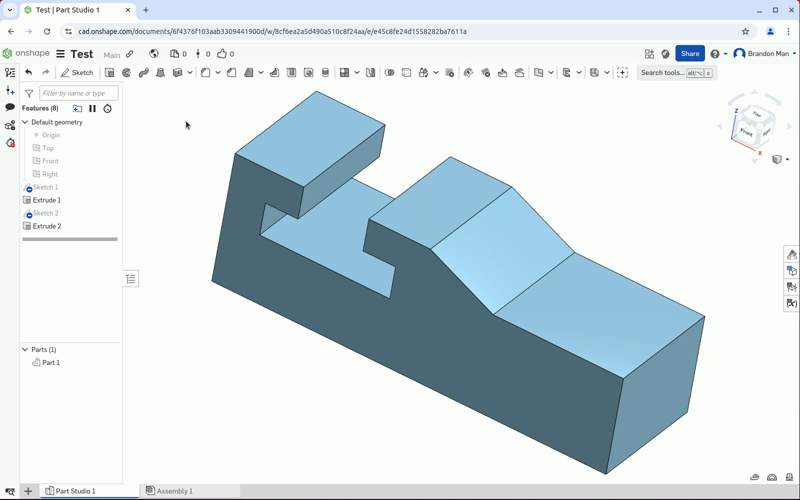
key(left, 2)
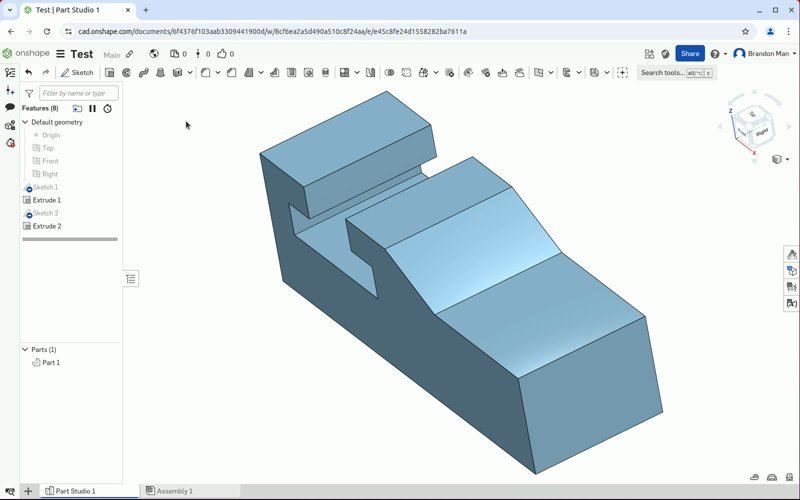
mouse_move(73, 189)
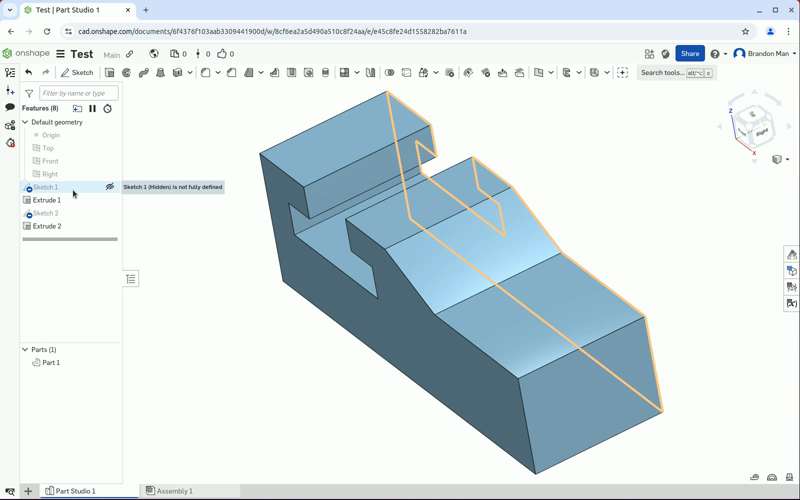
click(73, 189)